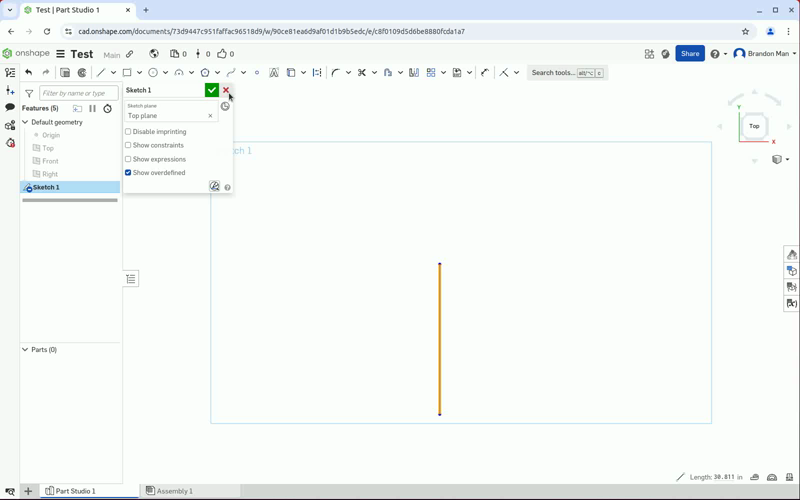
key(shift+h)
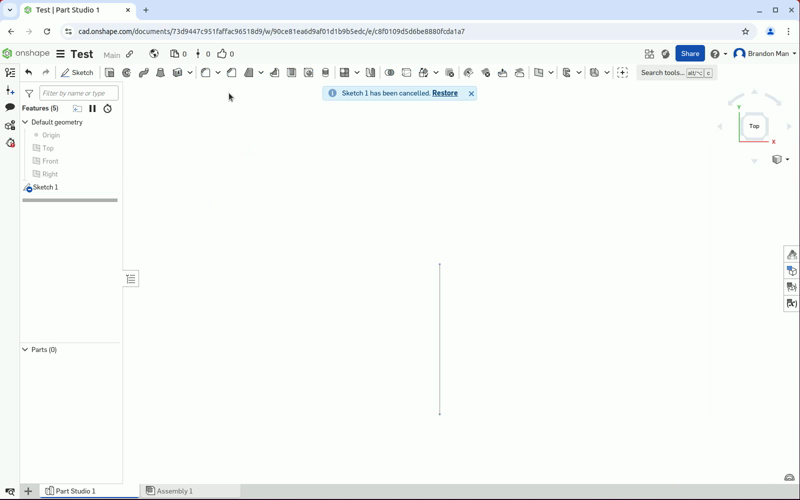
mouse_move(73, 352)
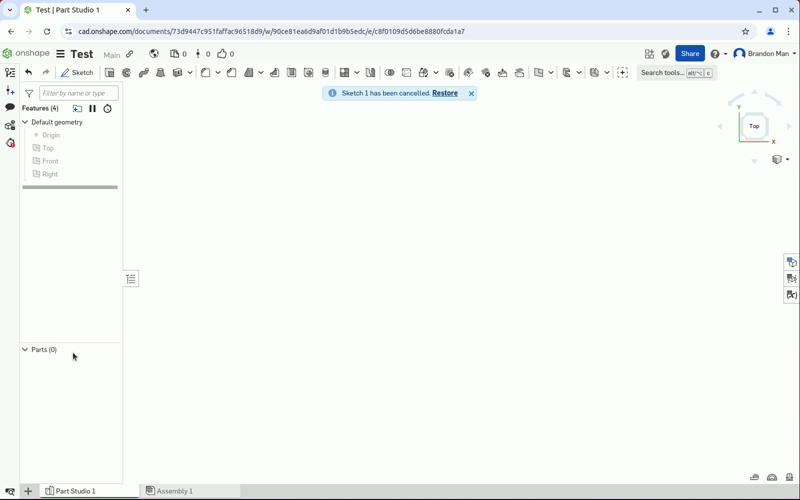
key(y)
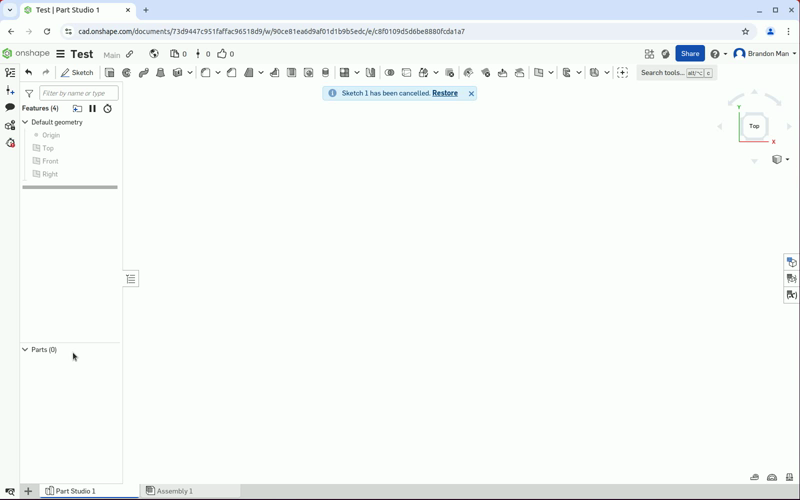
key(shift+p)
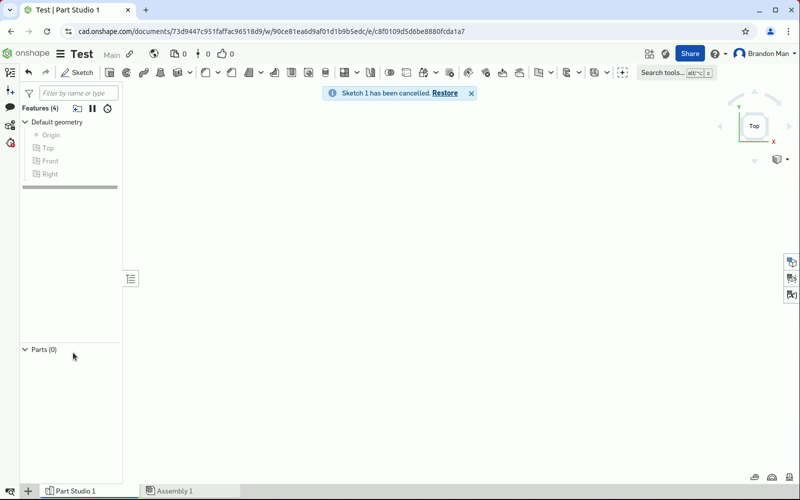
key(space)
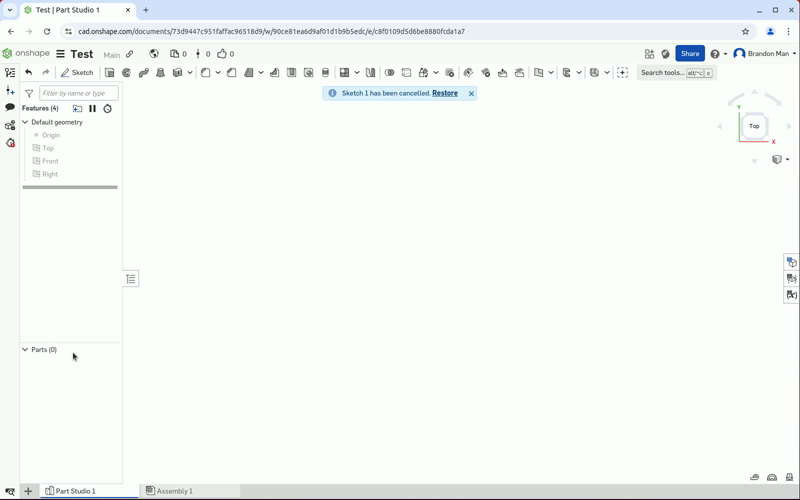
key_down(shift)
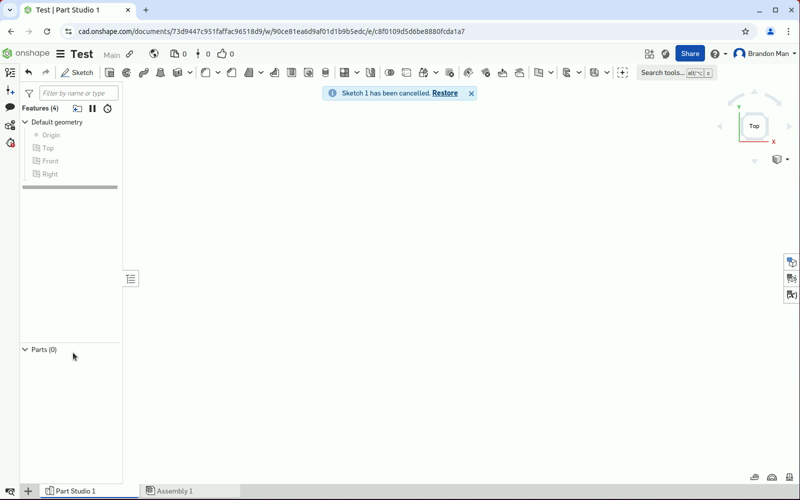
key(up)
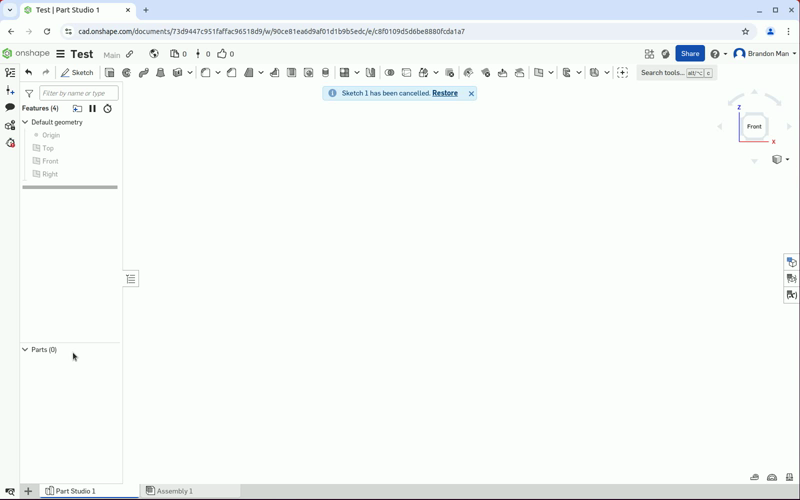
key_up(shift)
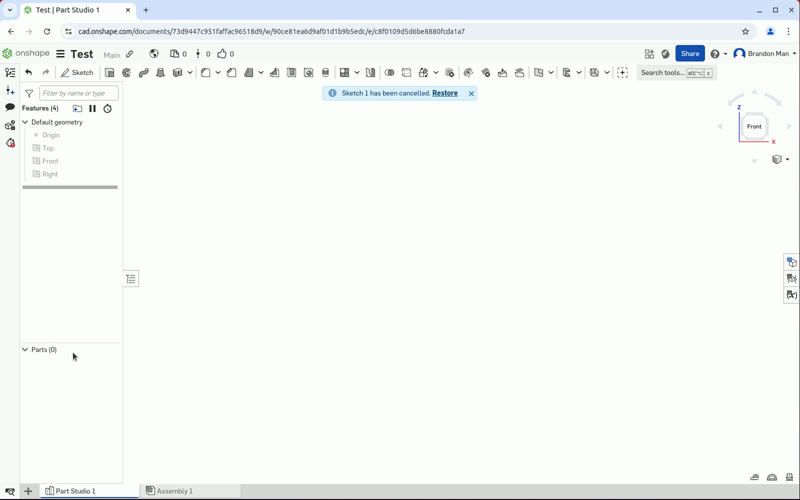
mouse_move(73, 352)
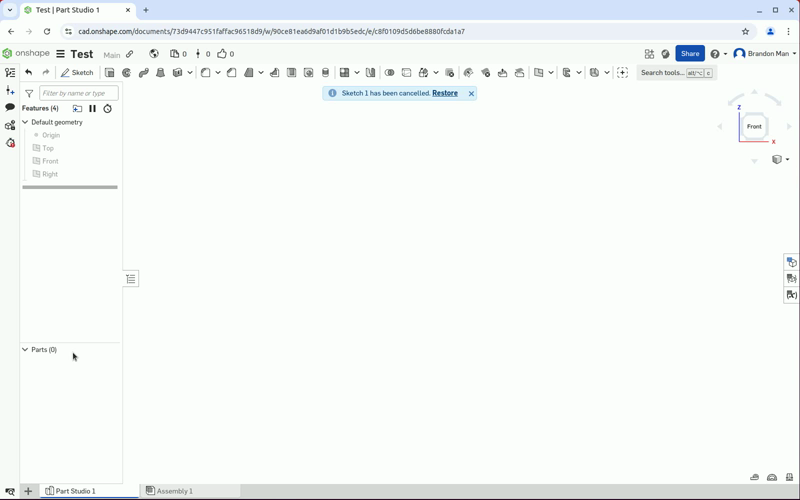
key(shift+y)
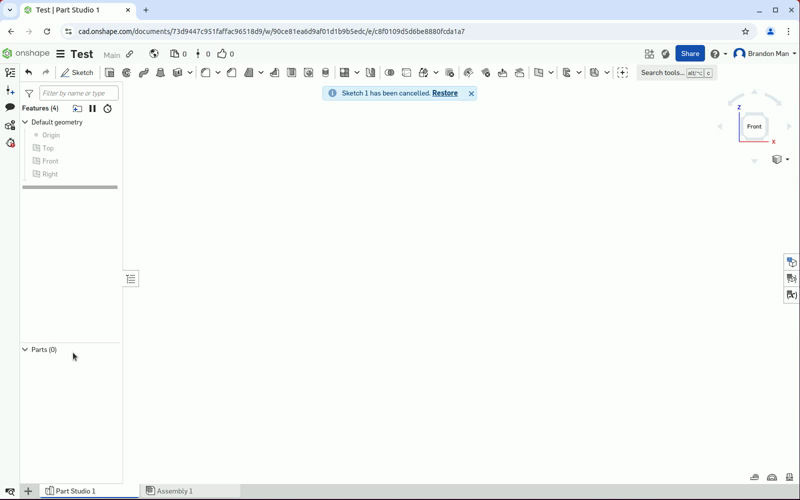
key(shift+s)
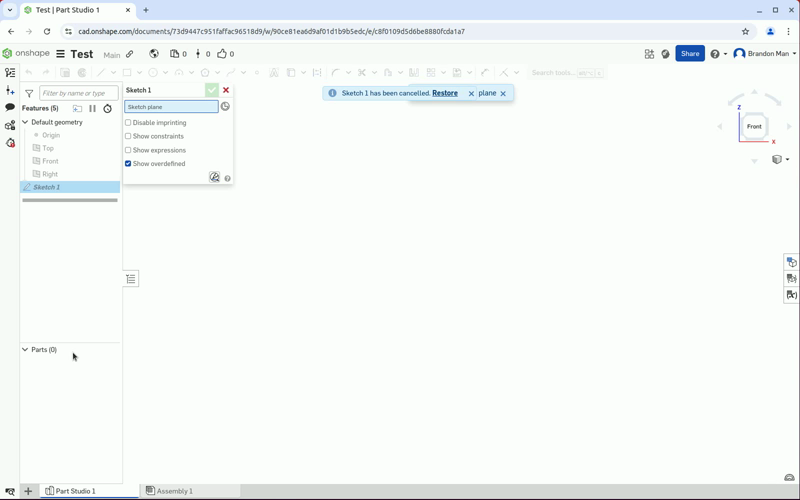
mouse_move(73, 163)
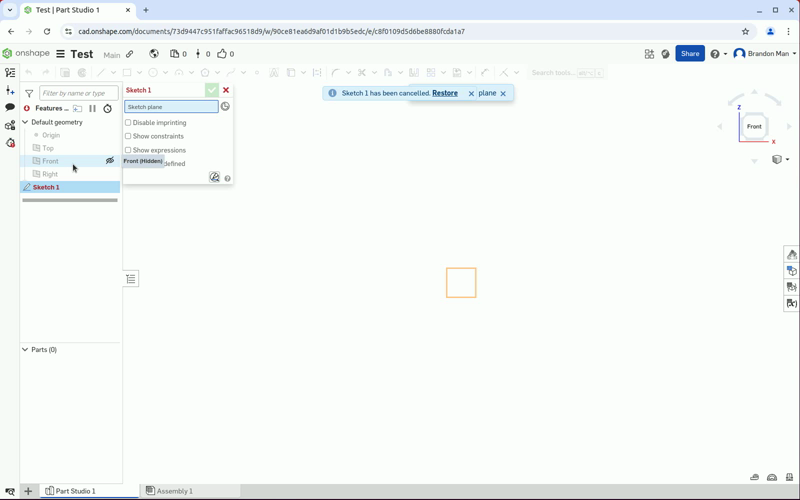
click(73, 163)
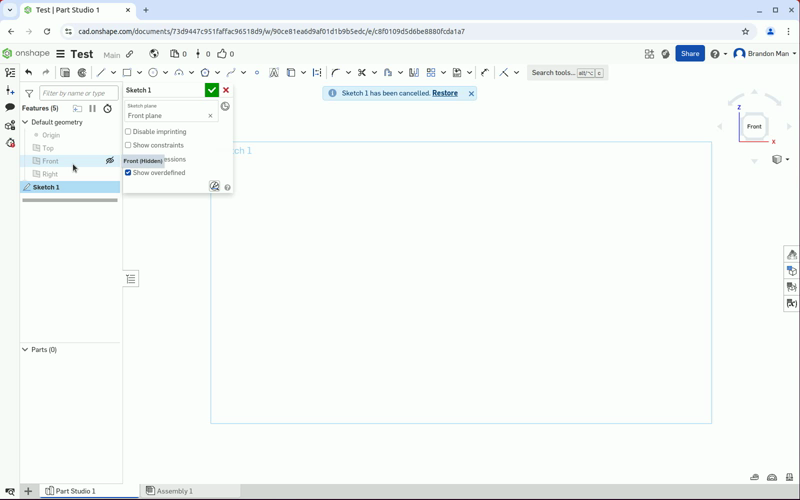
mouse_move(73, 352)
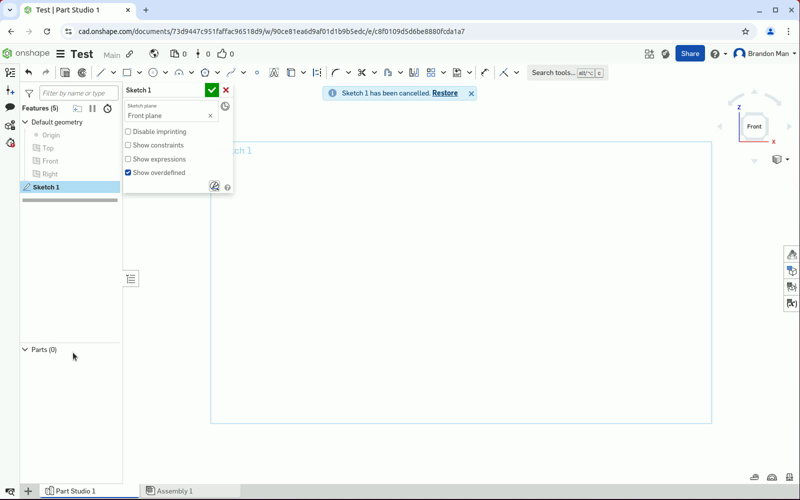
key(y)
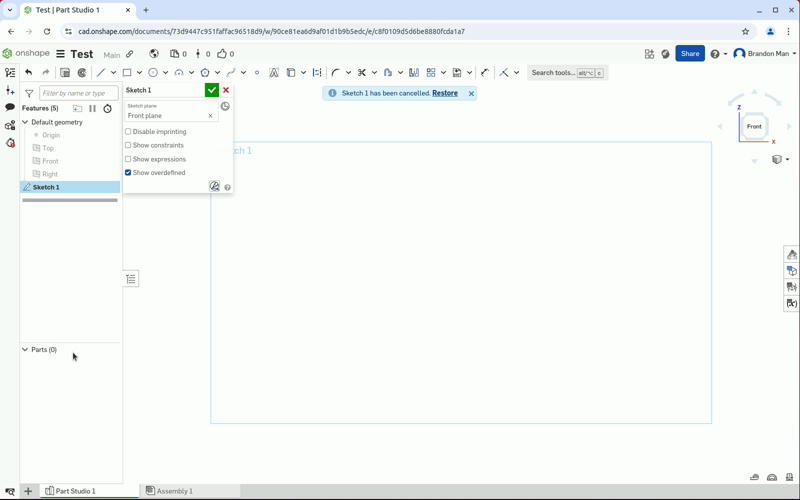
key(a)
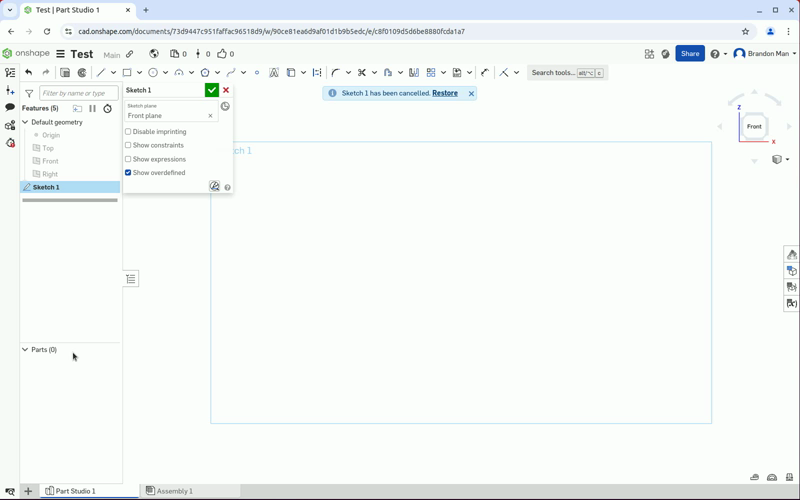
key_down(shift)
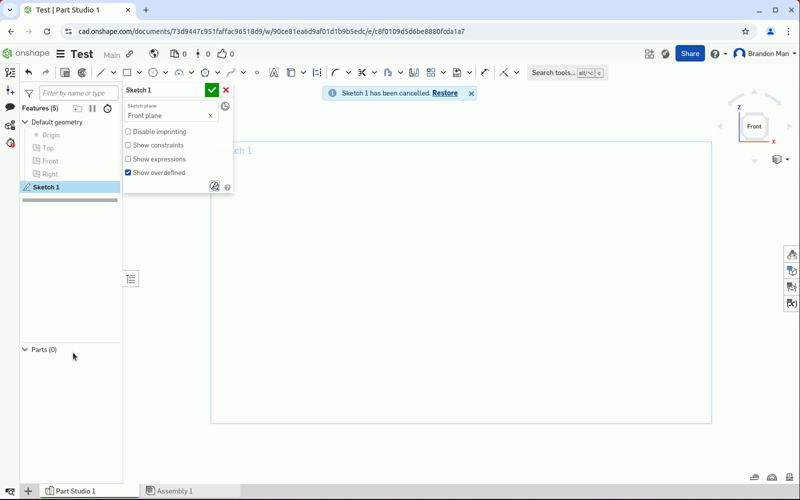
mouse_move(348, 282)
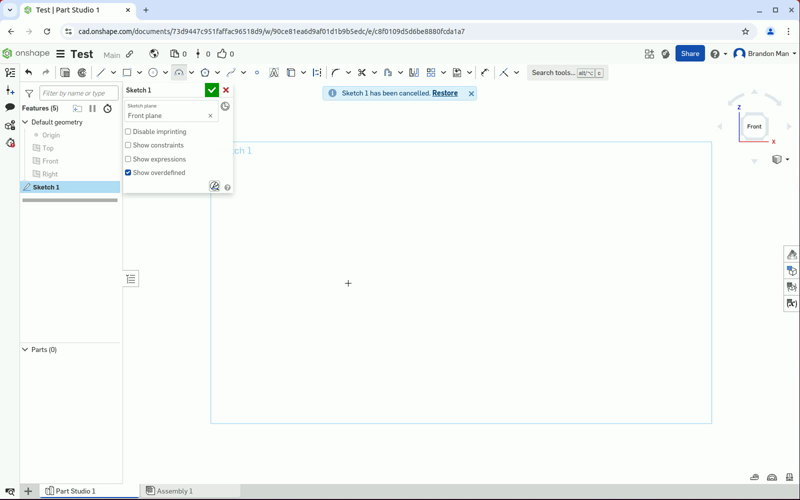
click(348, 282)
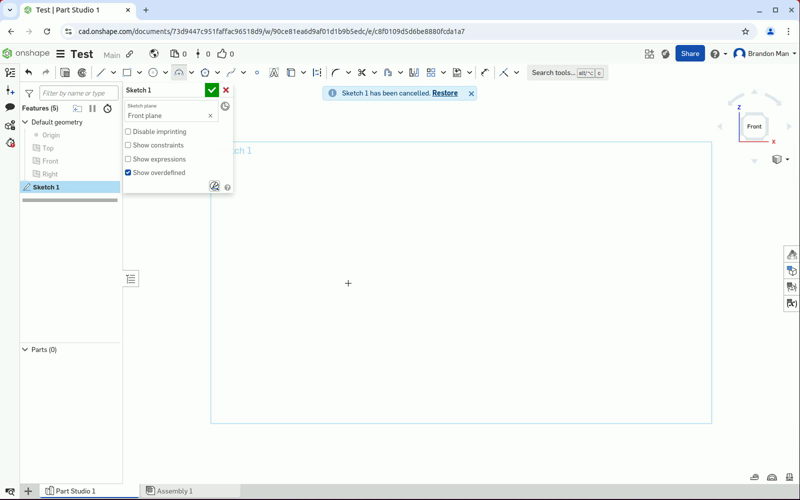
key_up(shift)
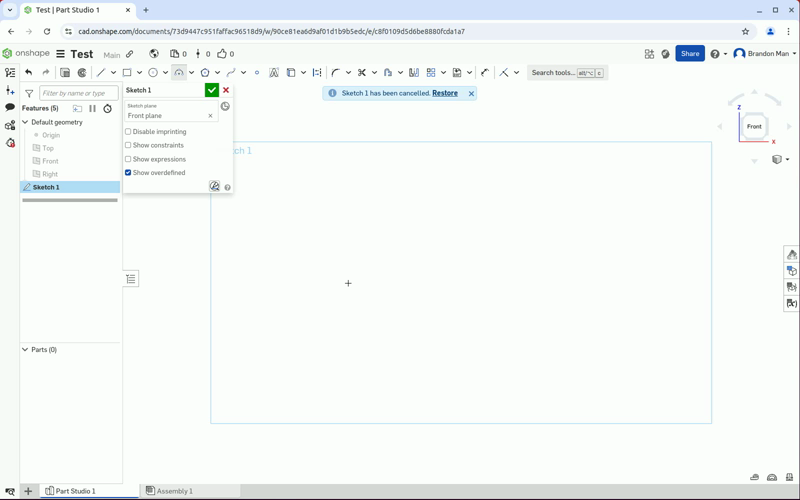
key_down(shift)
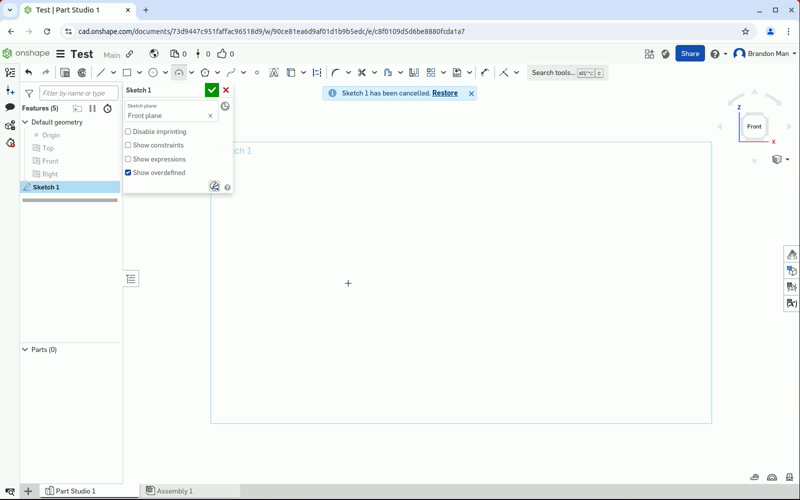
mouse_move(572, 282)
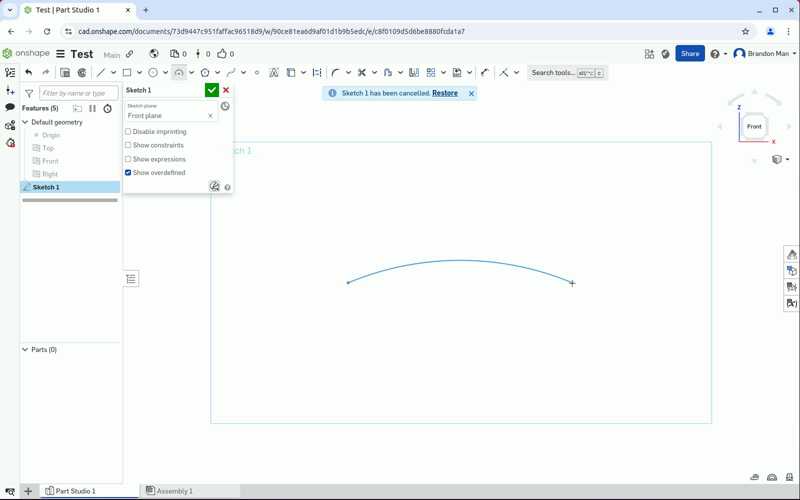
click(572, 282)
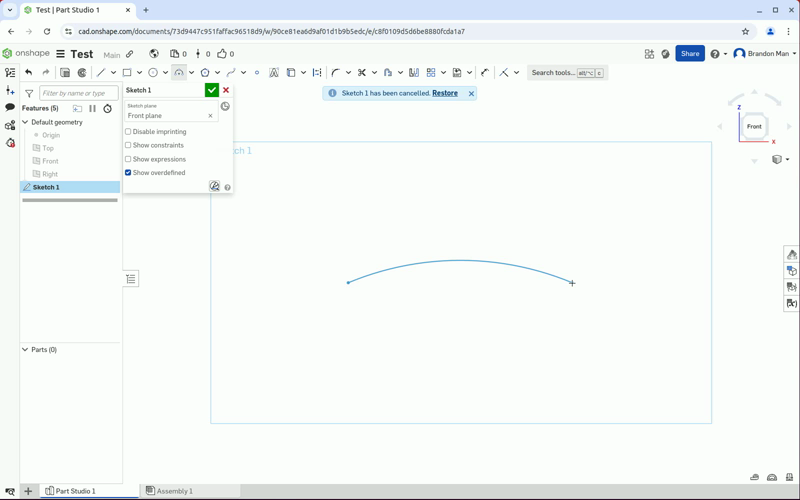
mouse_move(460, 394)
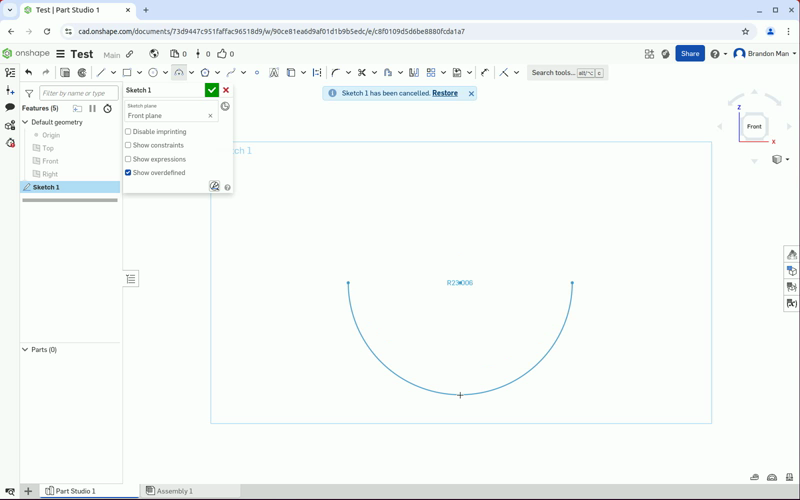
click(460, 394)
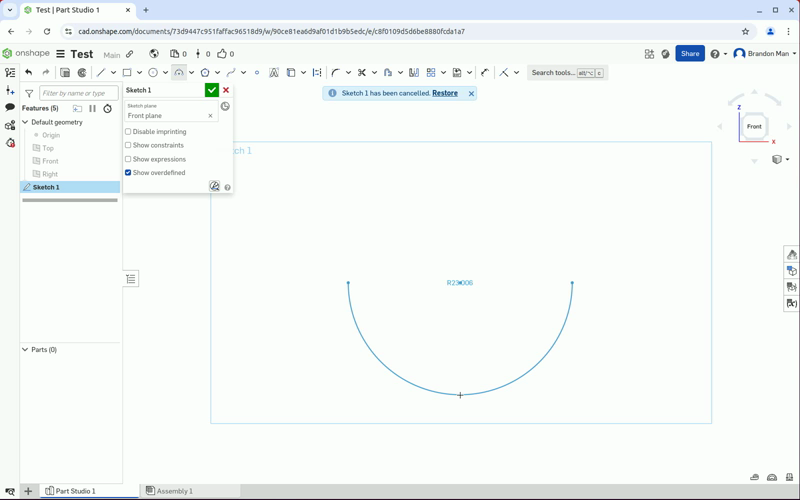
key_up(shift)
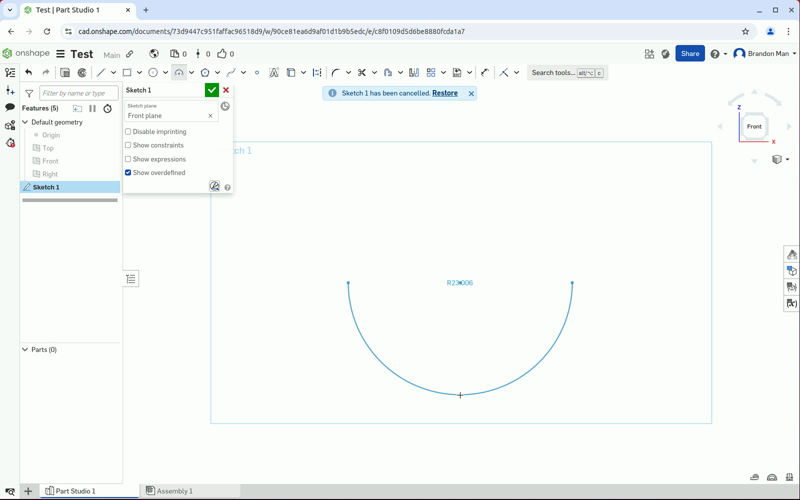
key(esc)
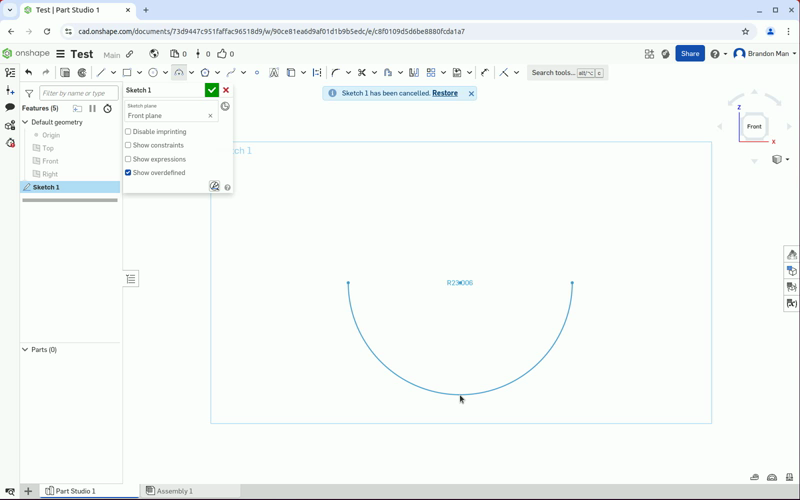
key(l)
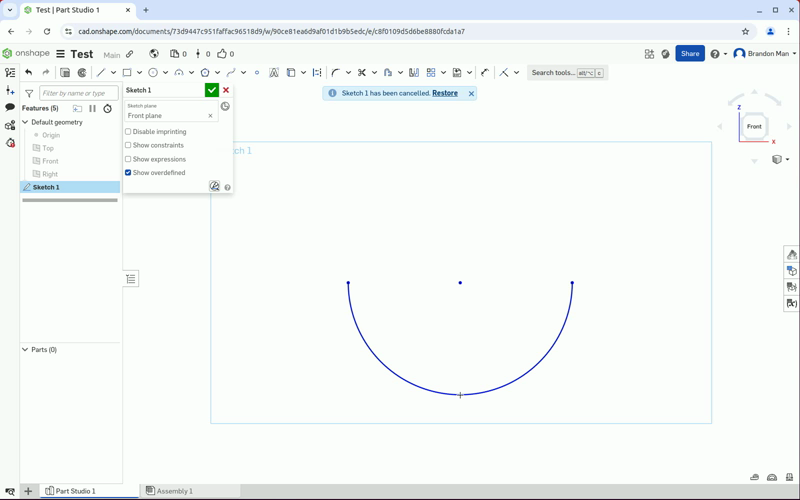
mouse_move(572, 282)
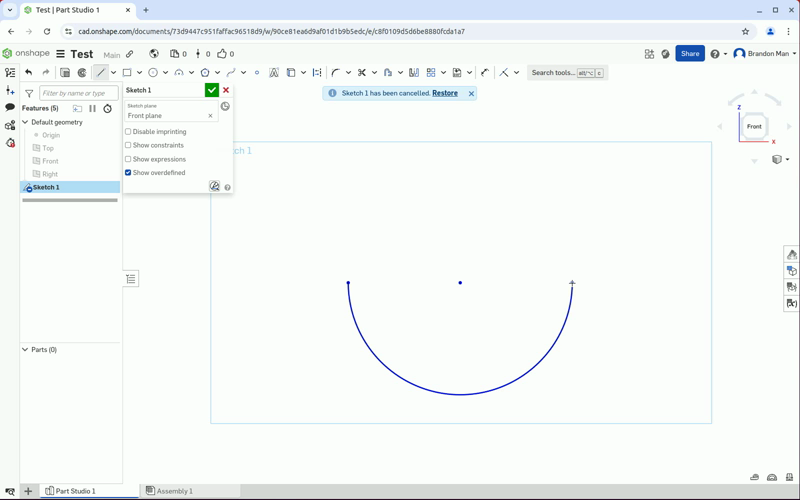
click(572, 282)
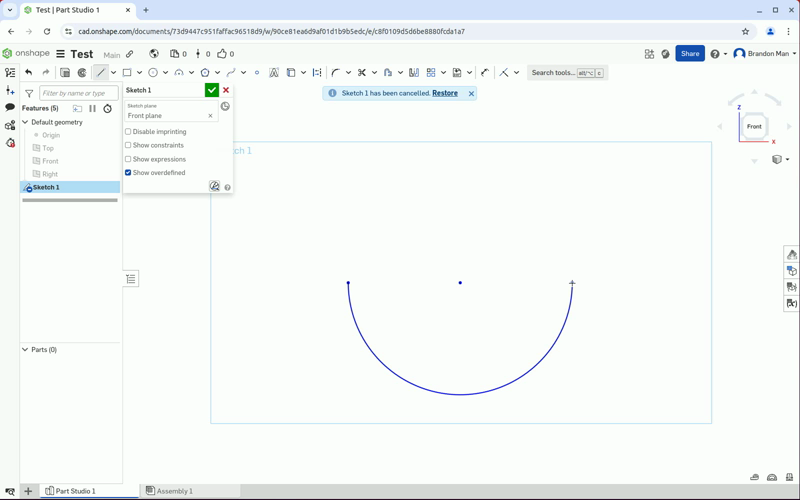
key_down(shift)
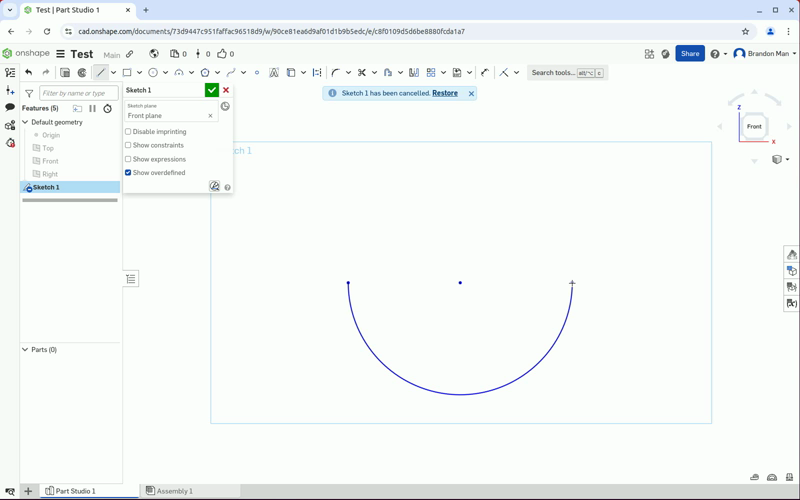
mouse_move(589, 282)
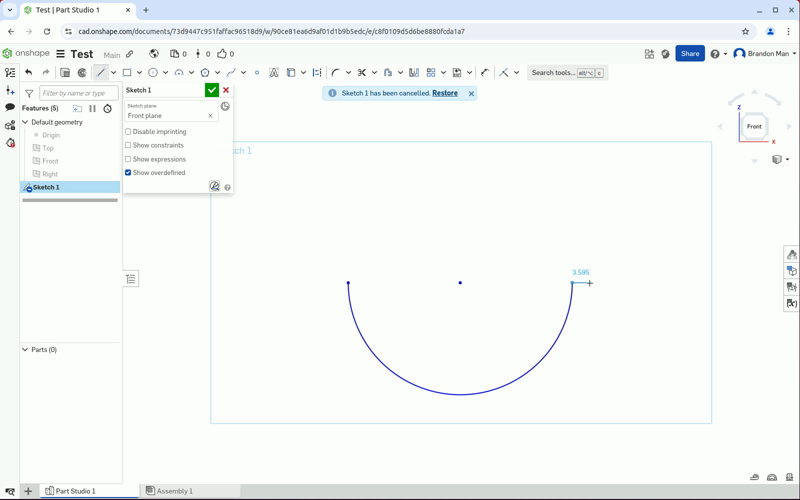
mouse_move(562, 282)
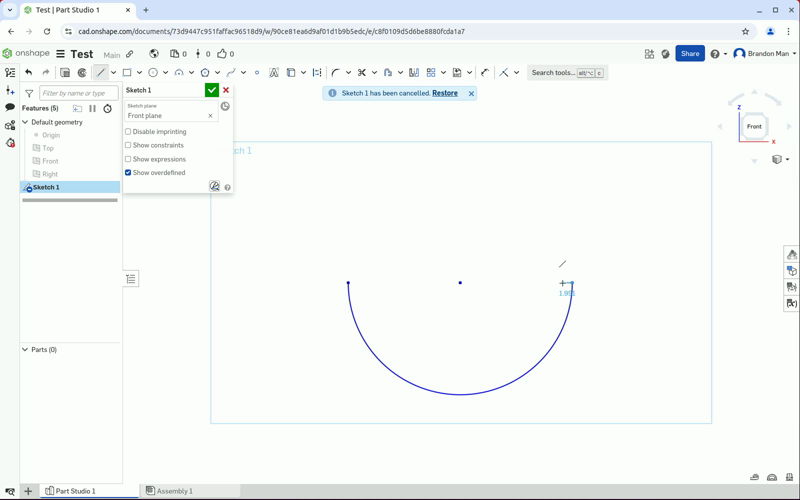
click(562, 282)
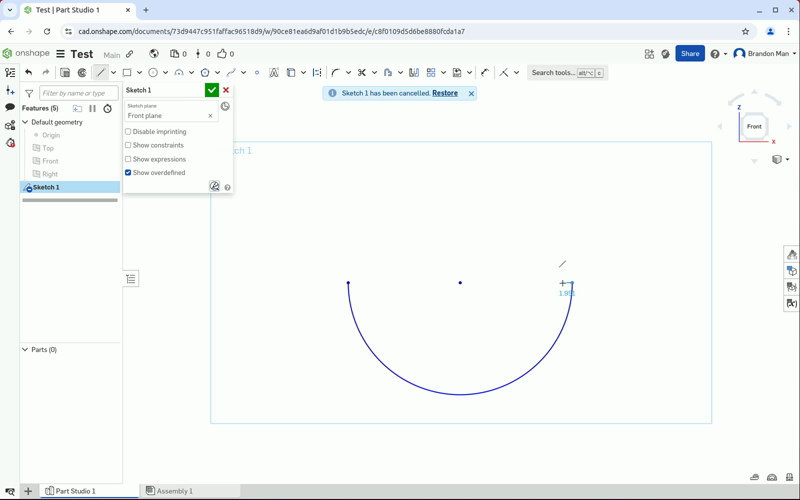
key_up(shift)
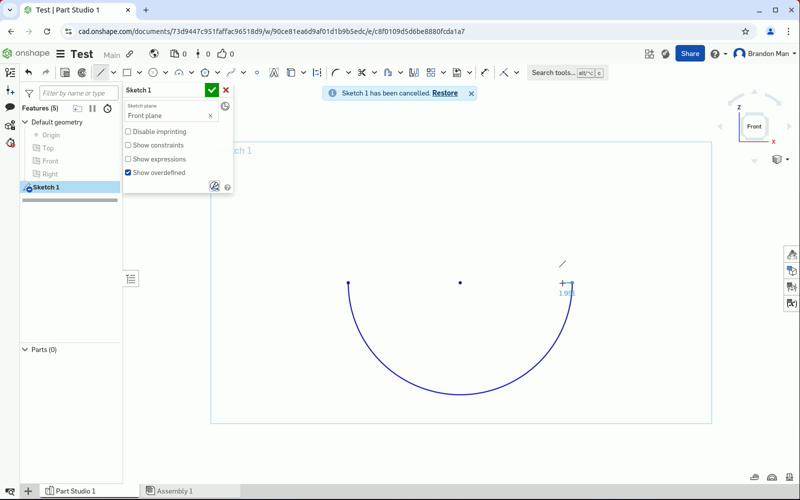
key(esc)
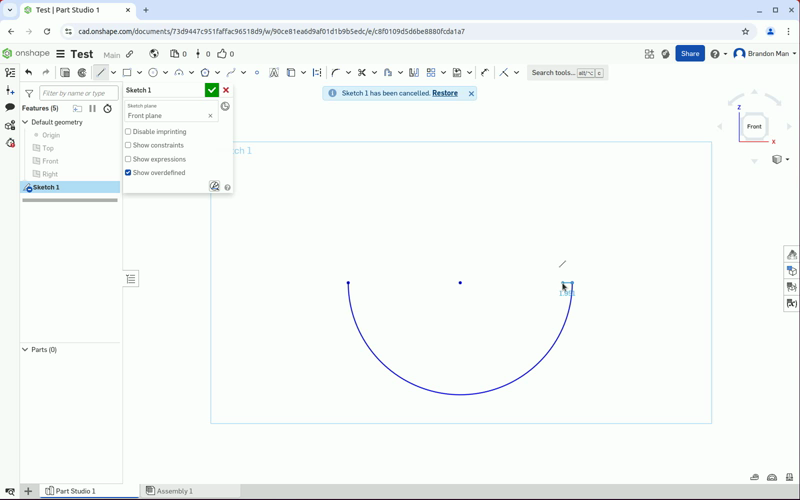
key(a)
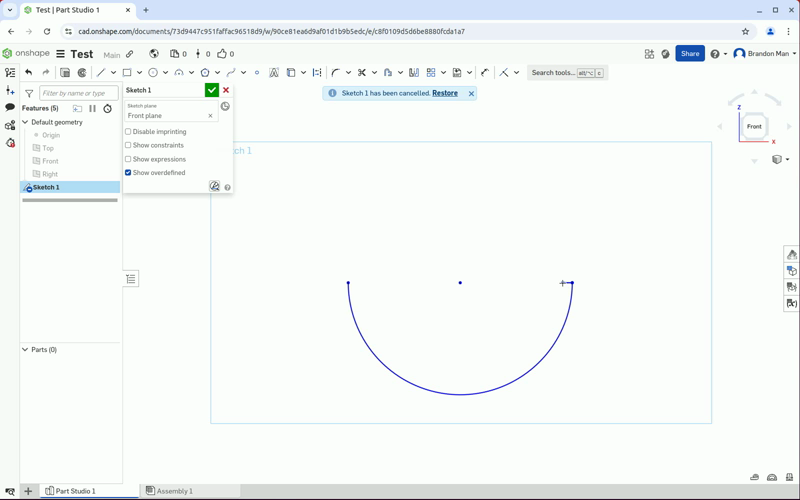
mouse_move(562, 282)
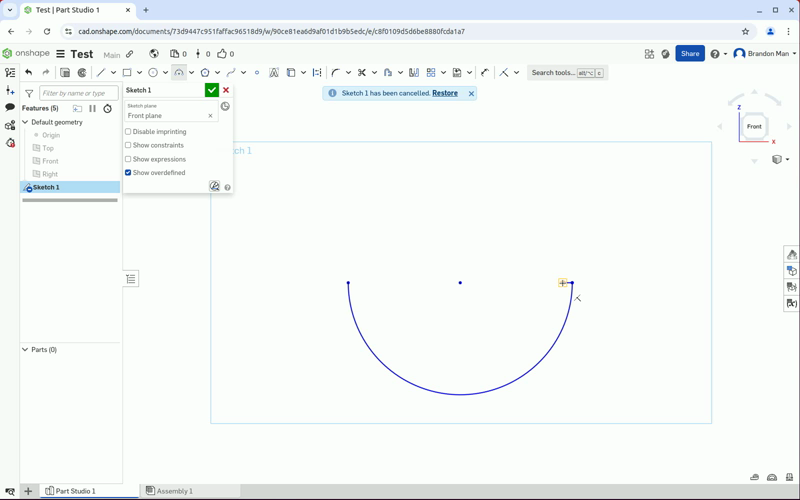
click(562, 282)
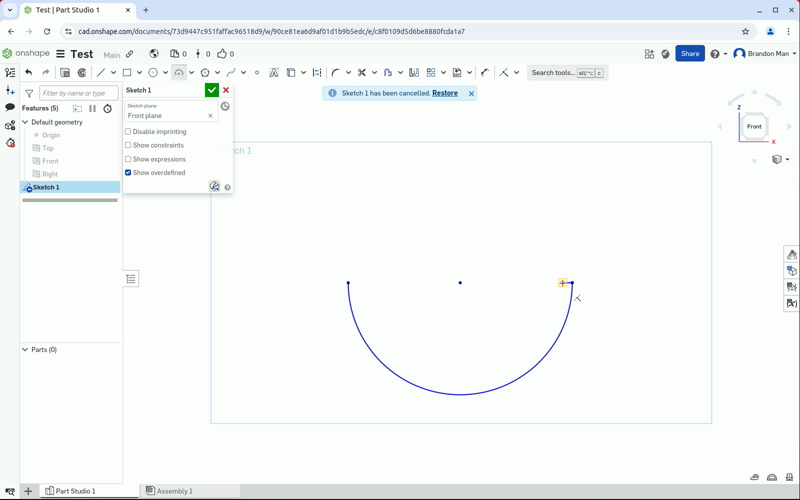
key_down(shift)
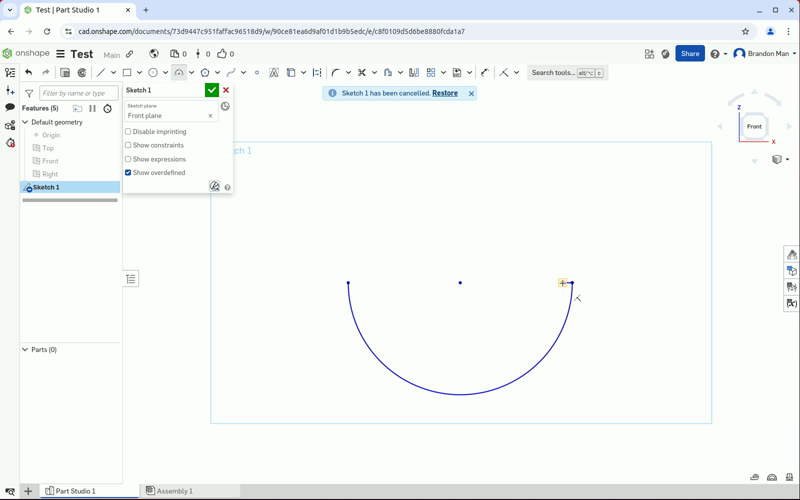
mouse_move(525, 282)
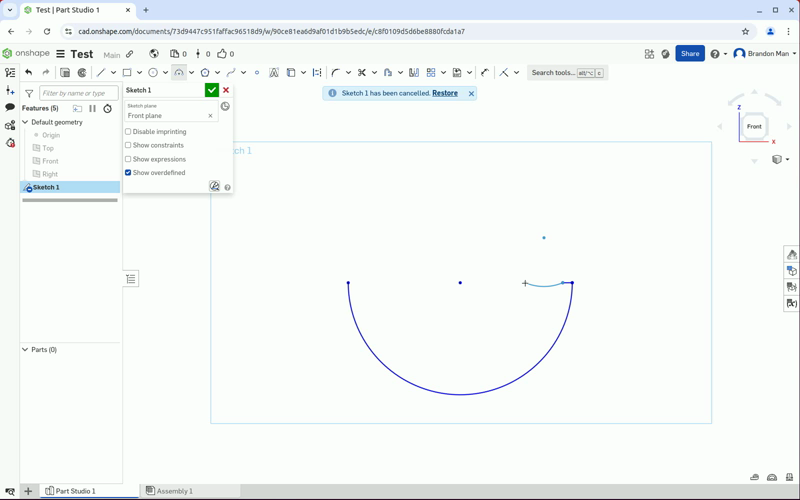
click(525, 282)
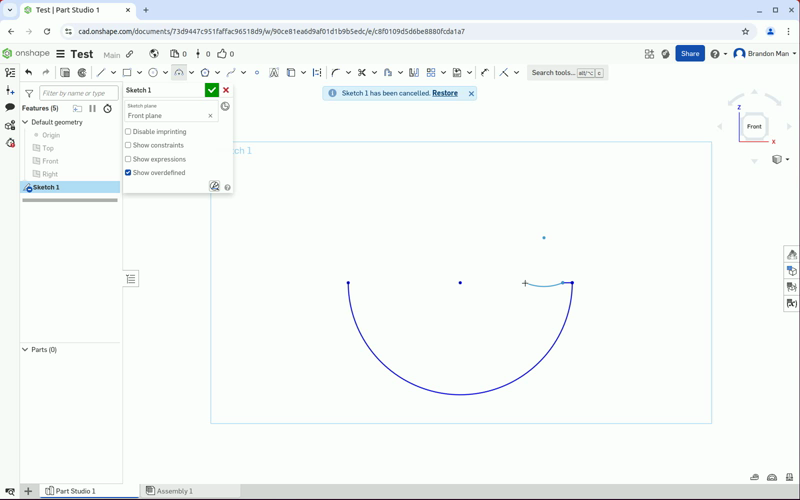
mouse_move(543, 301)
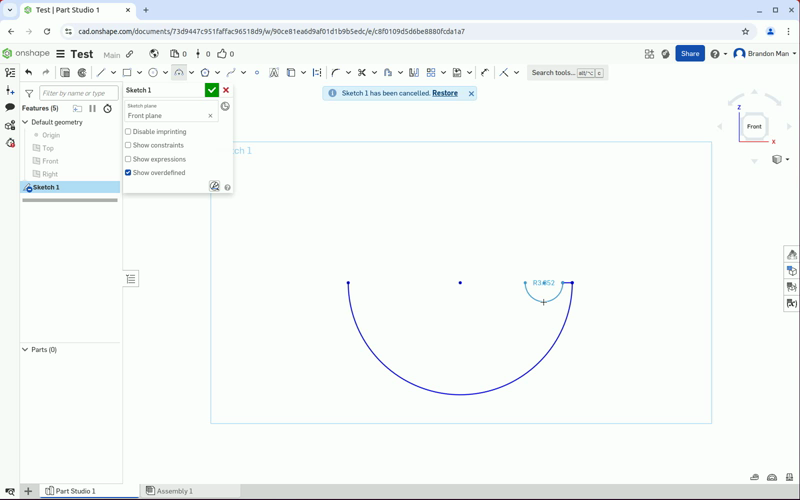
click(543, 301)
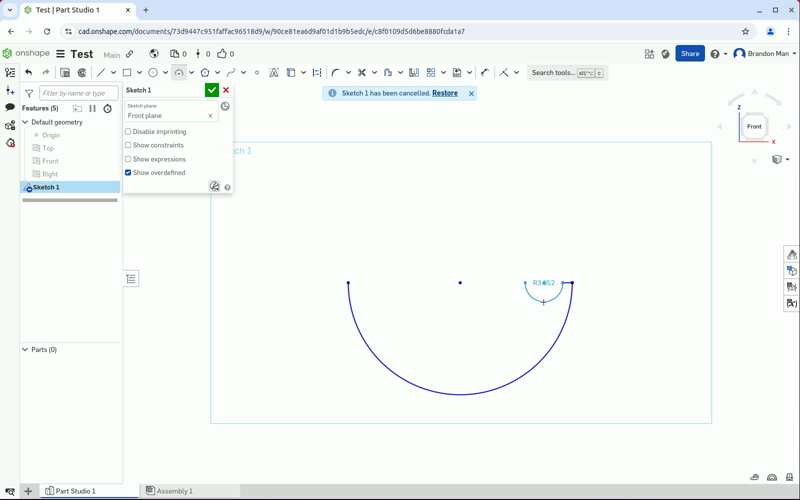
key_up(shift)
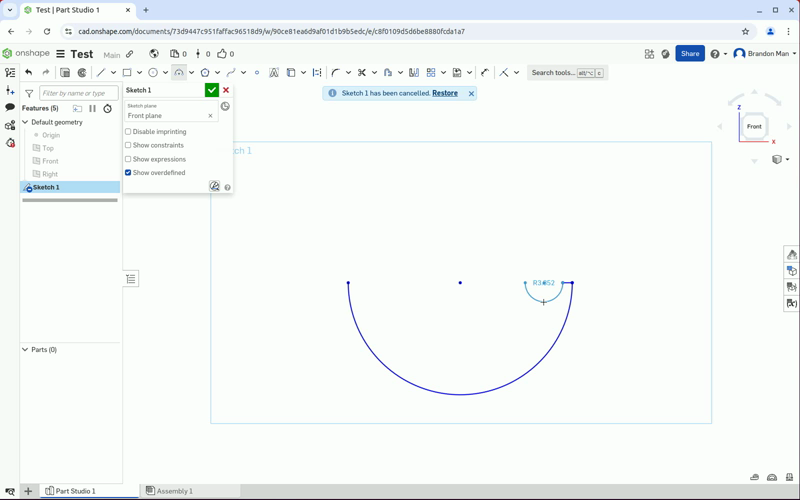
key(esc)
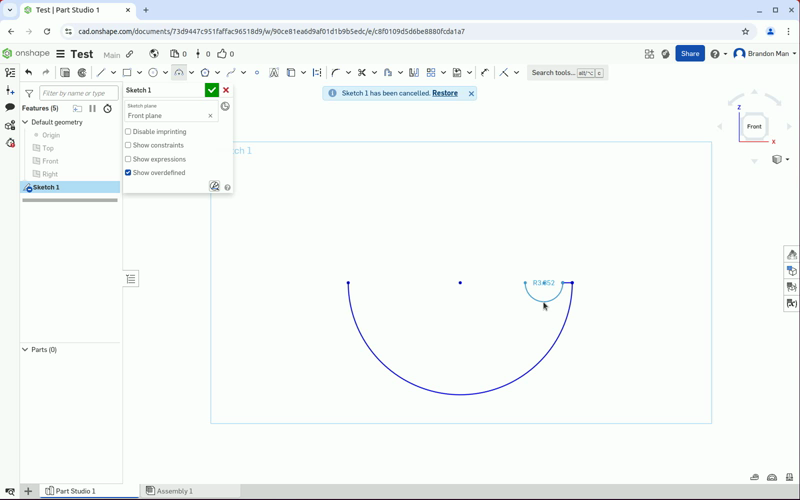
key(l)
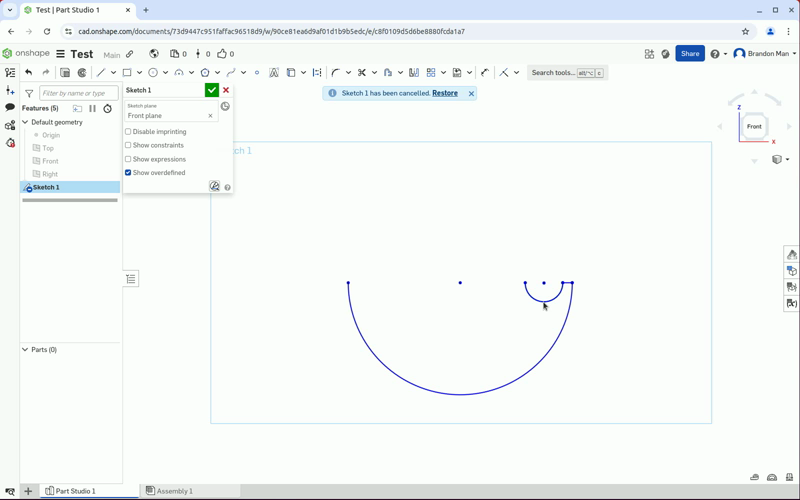
mouse_move(525, 282)
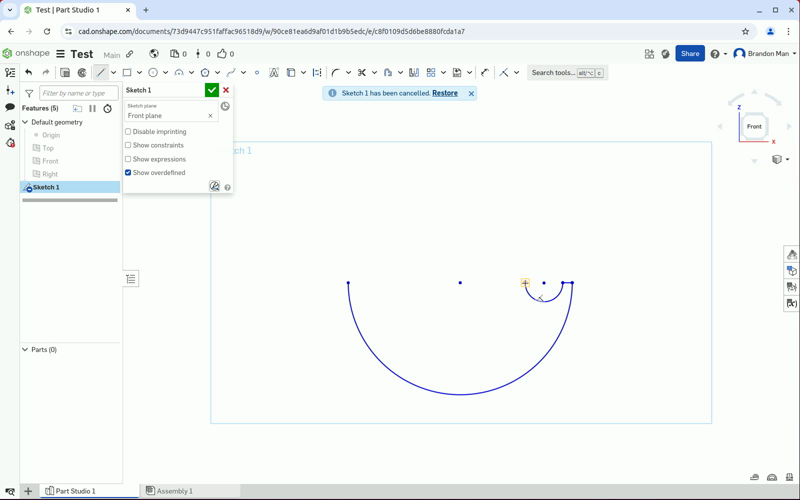
click(525, 282)
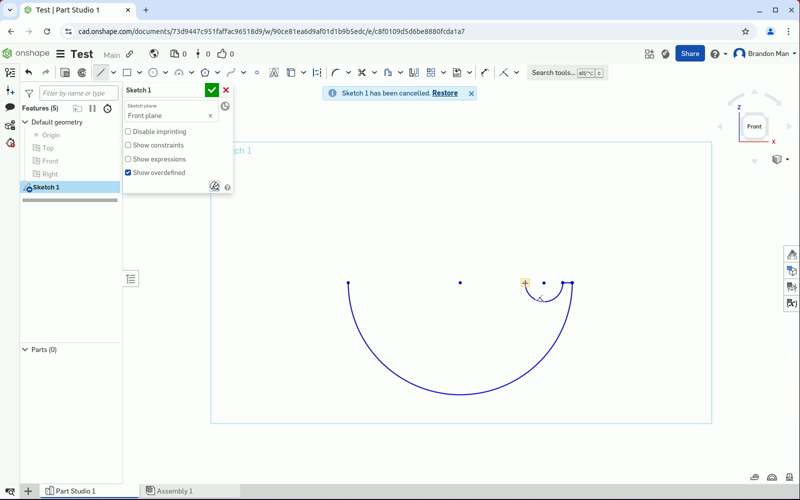
key_down(shift)
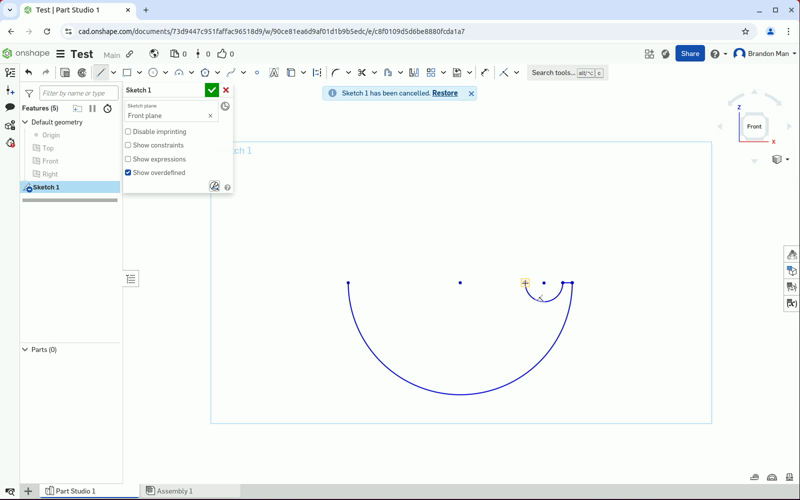
mouse_move(555, 282)
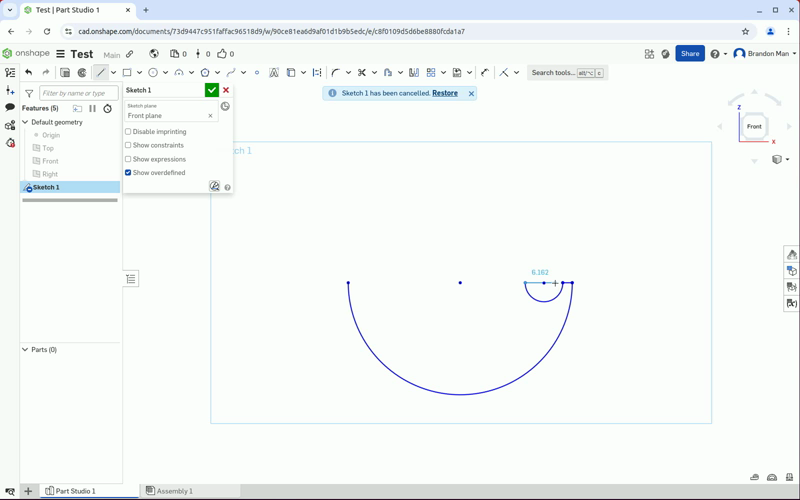
mouse_move(522, 282)
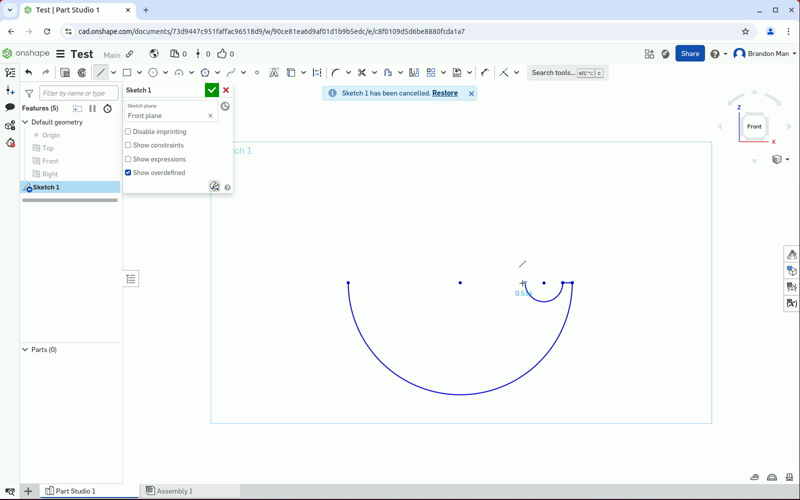
scroll(6)
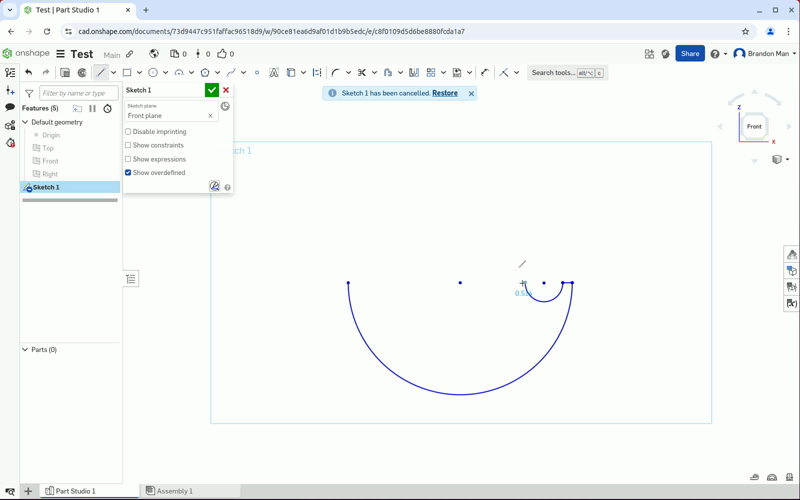
scroll(6)
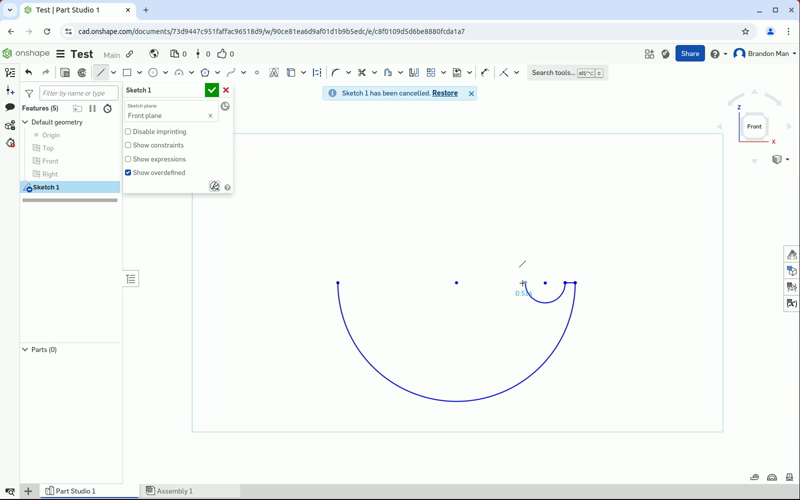
scroll(6)
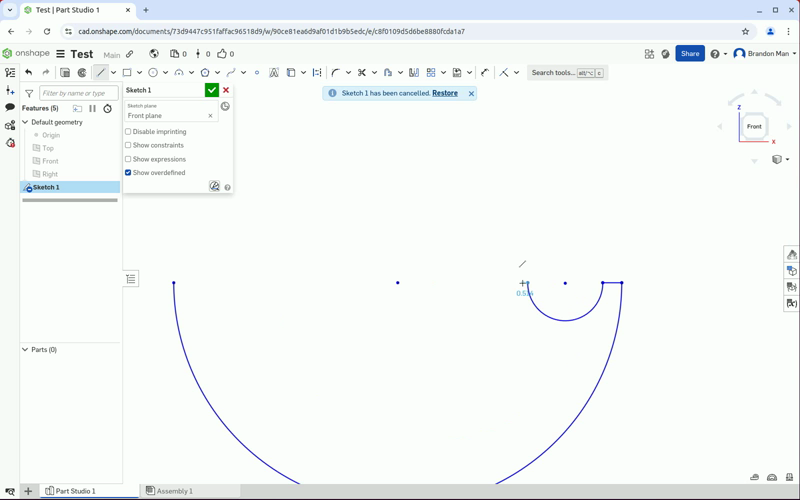
scroll(6)
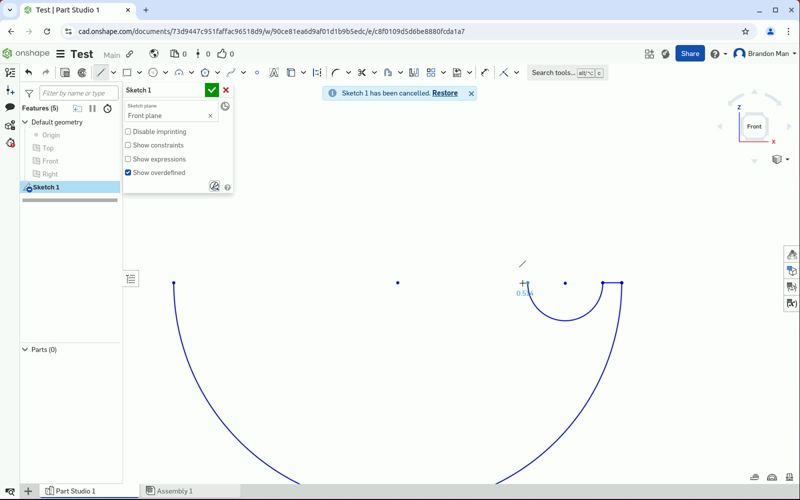
scroll(6)
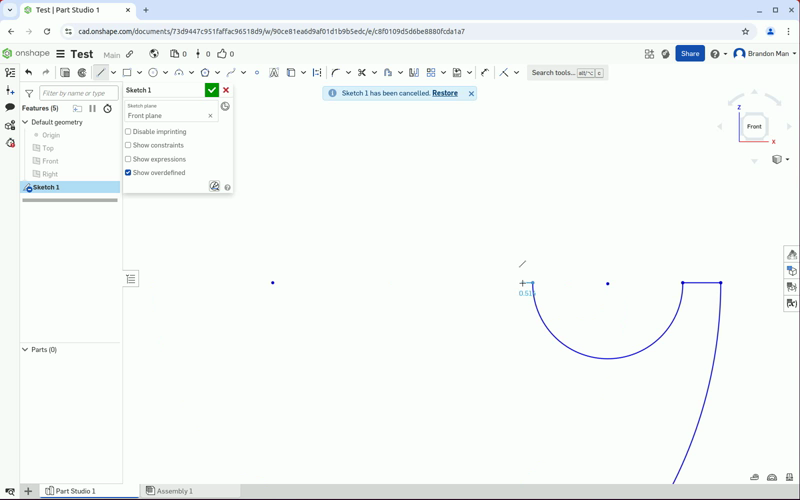
scroll(6)
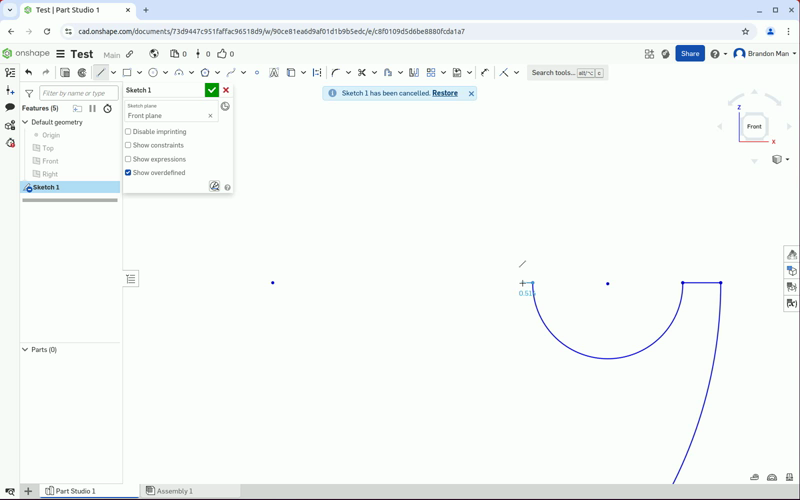
scroll(6)
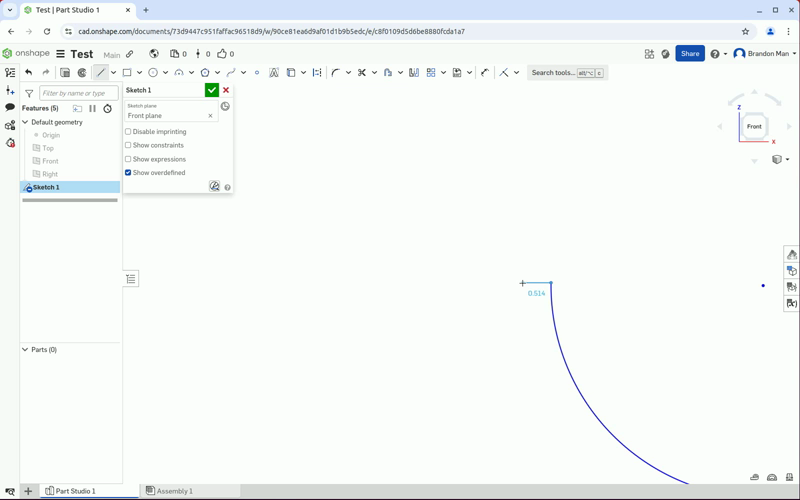
click(522, 282)
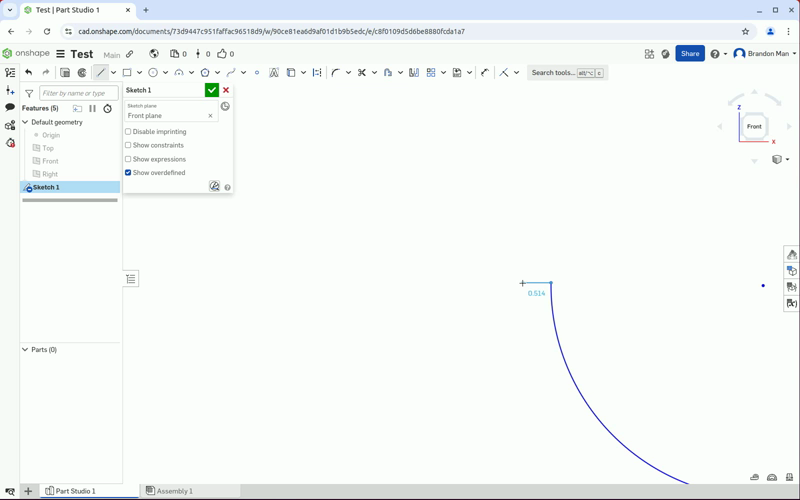
scroll(-6)
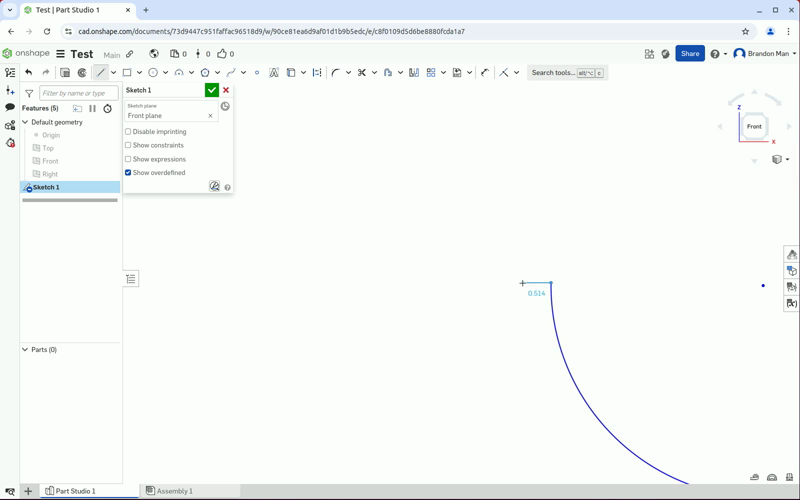
scroll(-6)
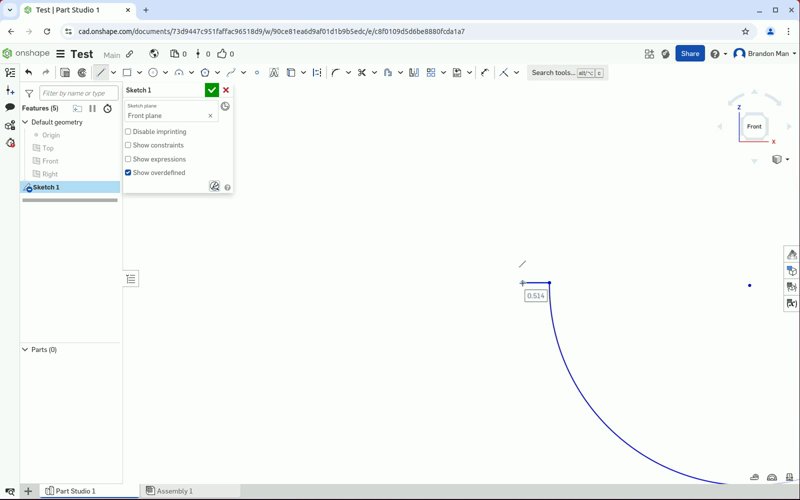
scroll(-6)
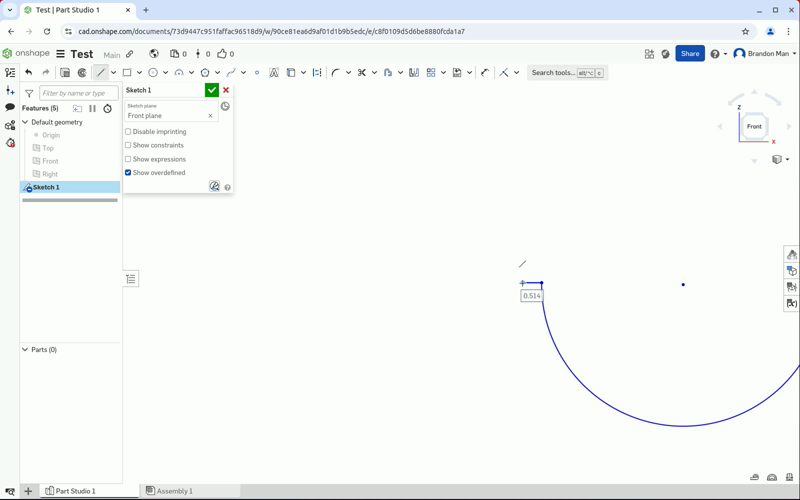
scroll(-6)
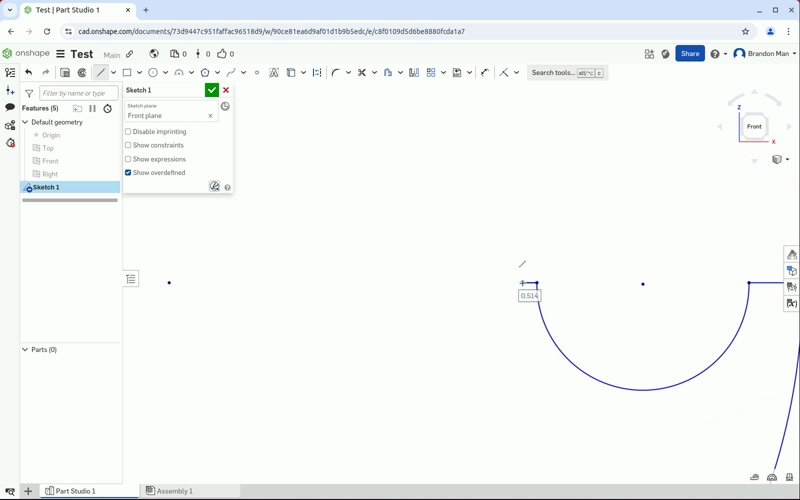
scroll(-6)
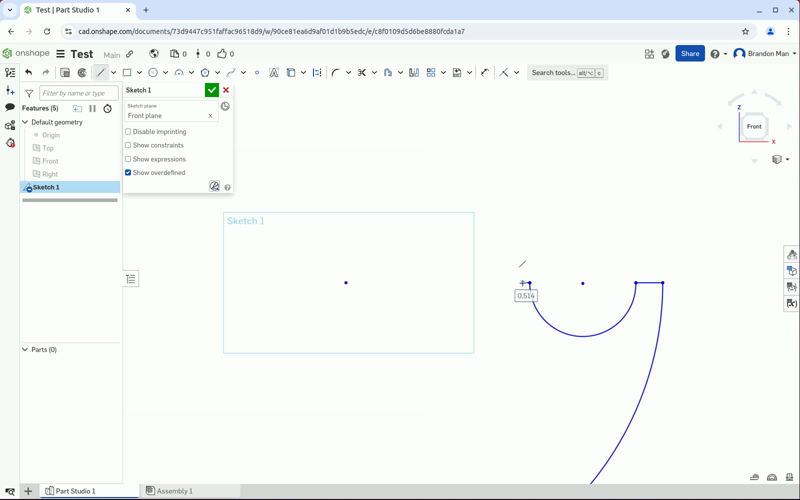
scroll(-6)
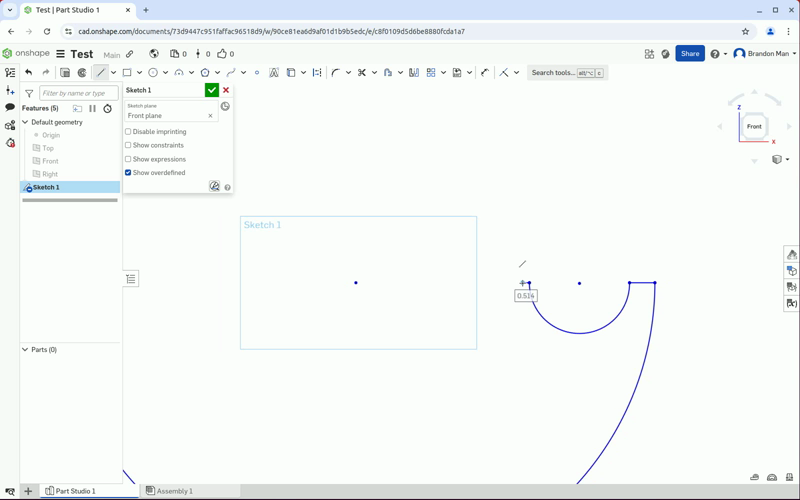
scroll(-6)
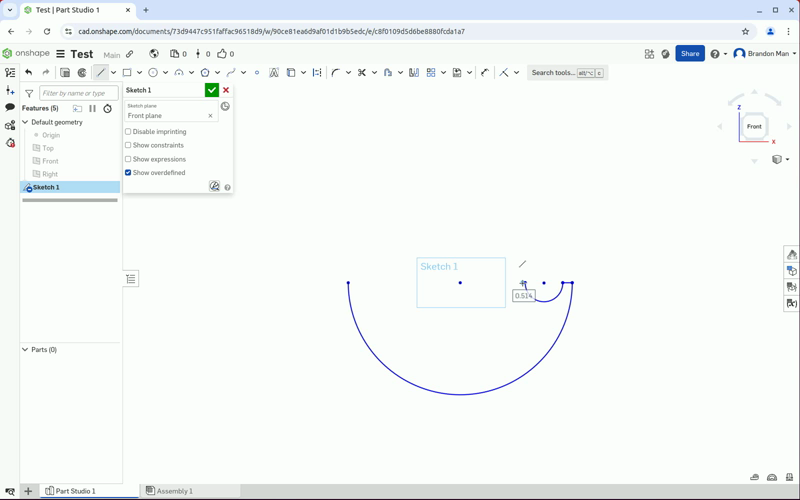
key_up(shift)
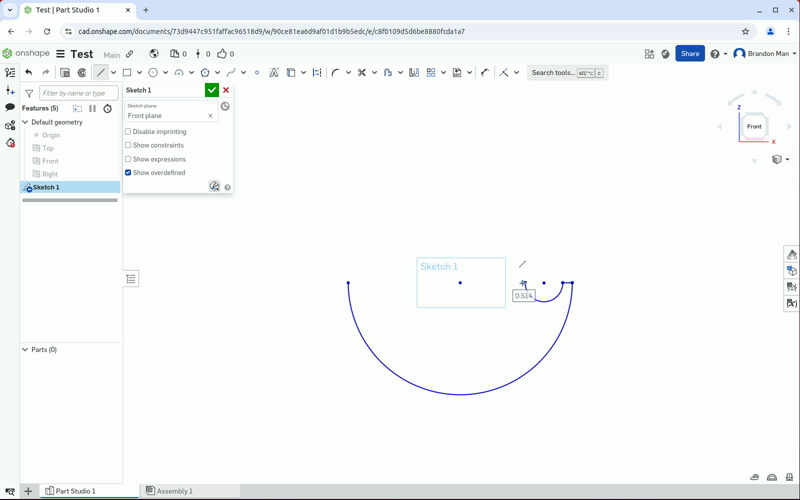
key_down(shift)
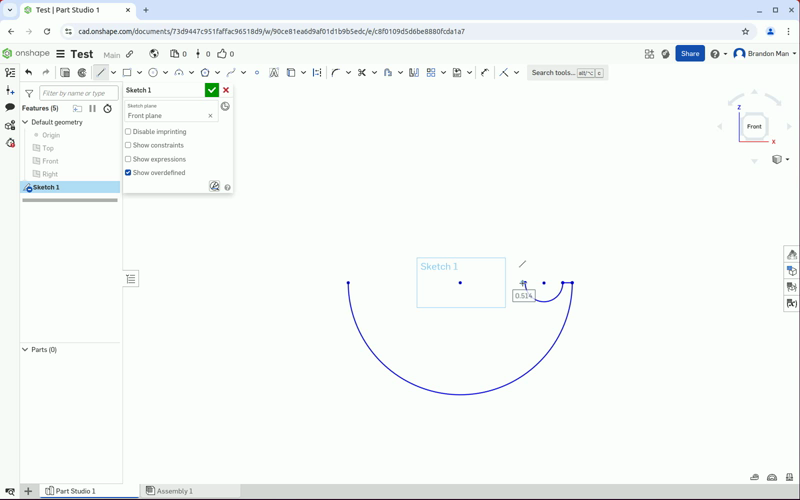
mouse_move(552, 282)
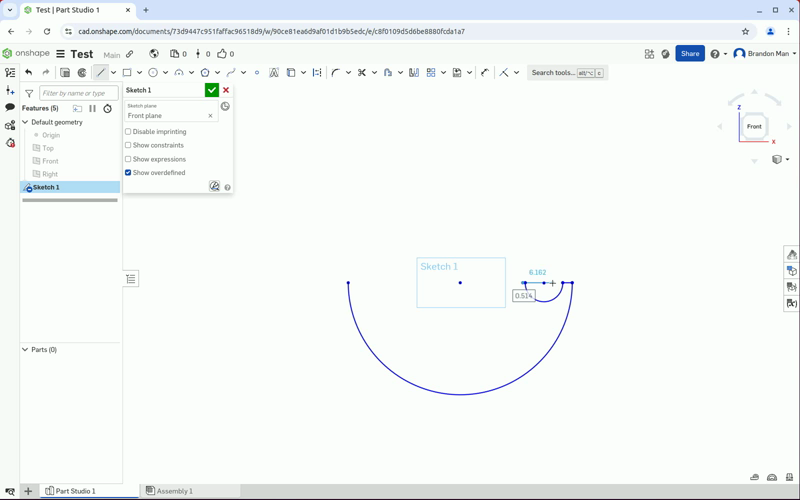
mouse_move(503, 282)
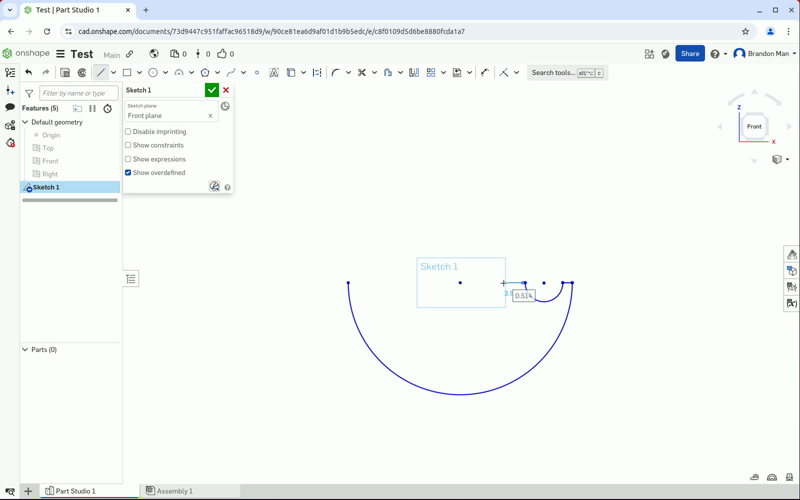
click(503, 282)
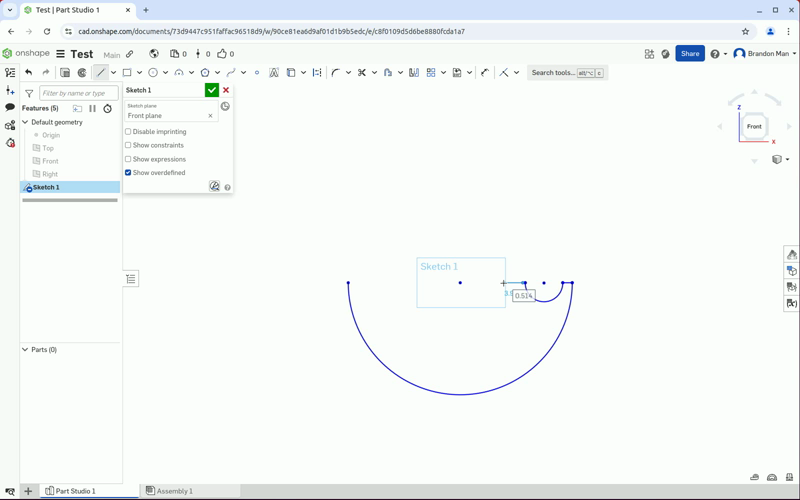
key_up(shift)
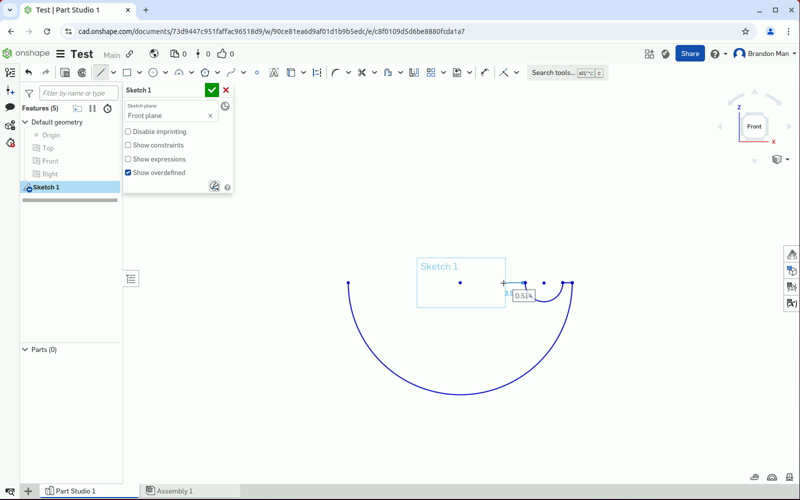
key_down(shift)
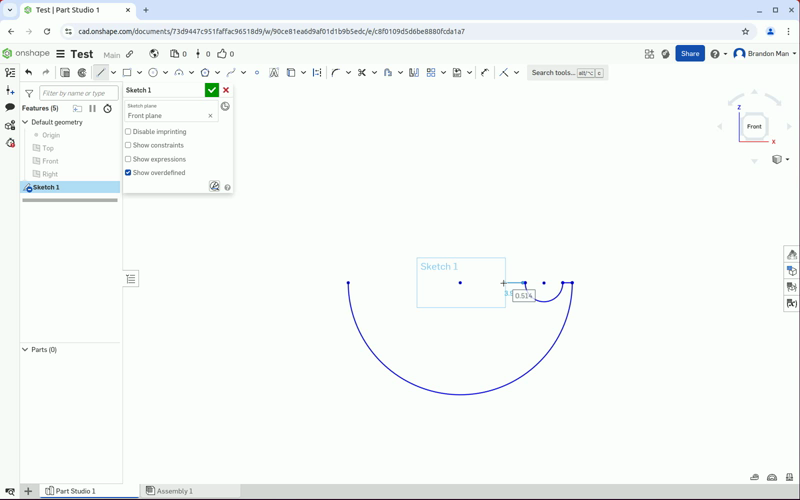
mouse_move(533, 282)
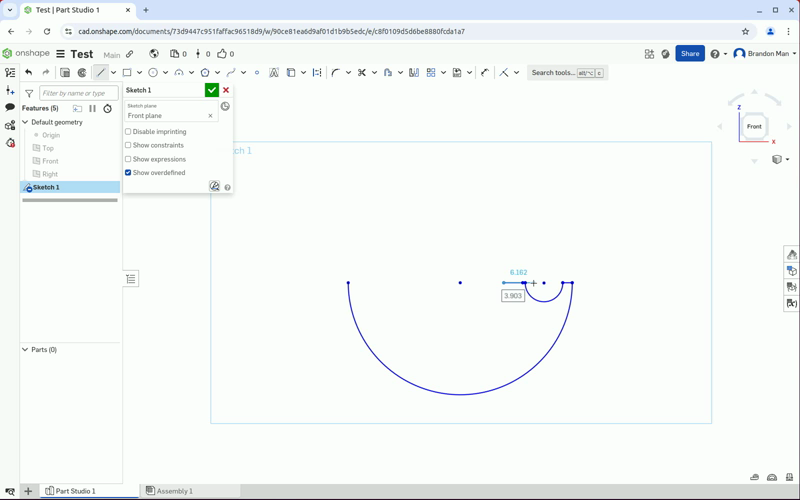
mouse_move(492, 282)
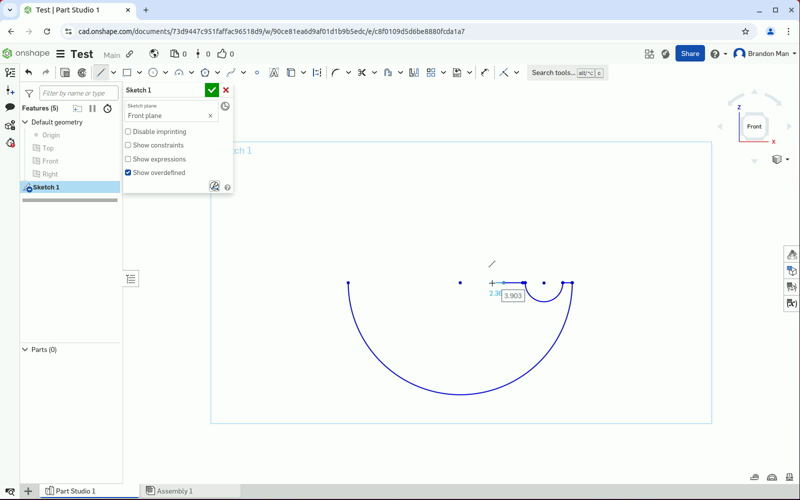
click(492, 282)
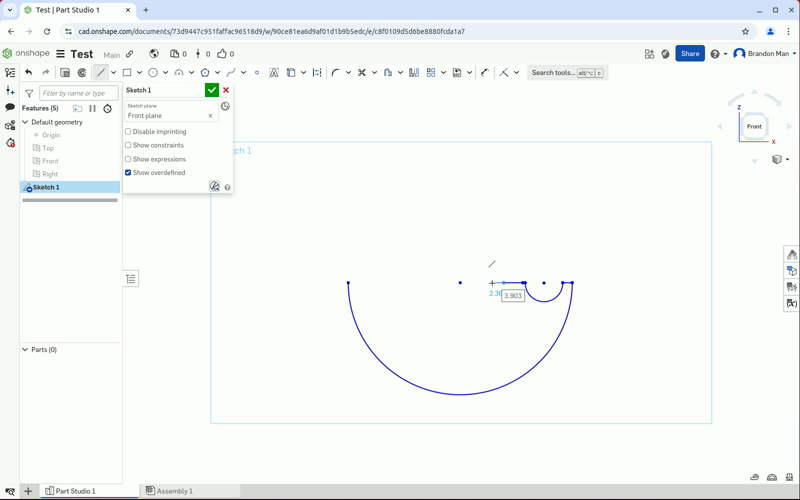
key_up(shift)
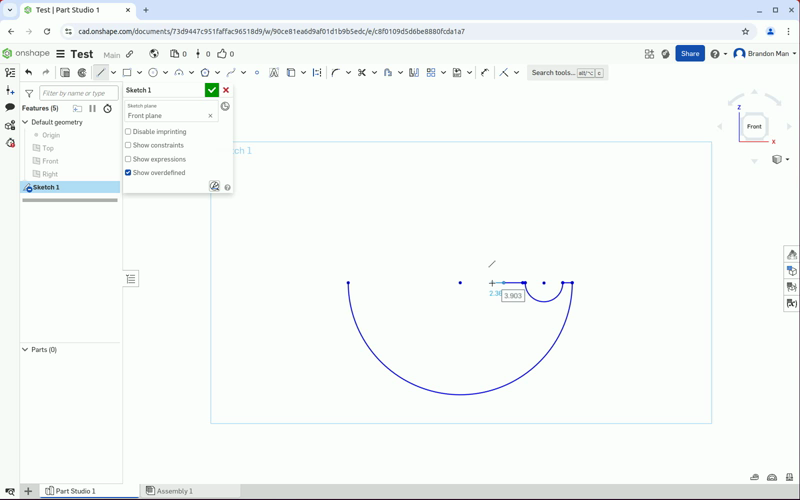
key(esc)
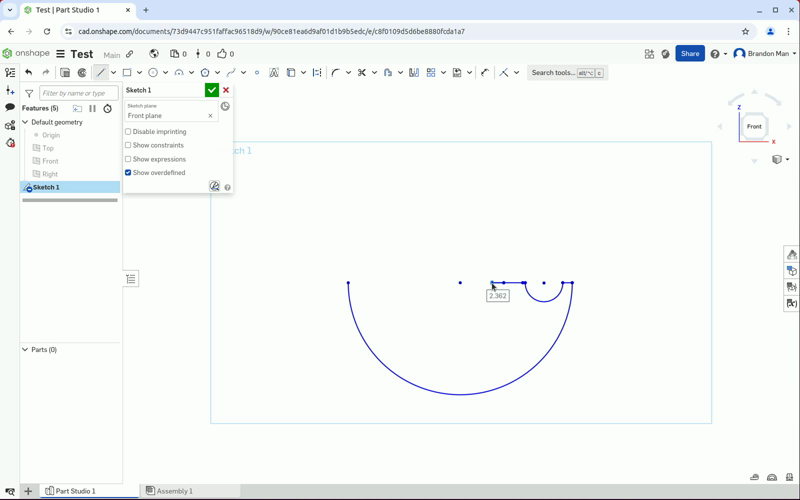
key(a)
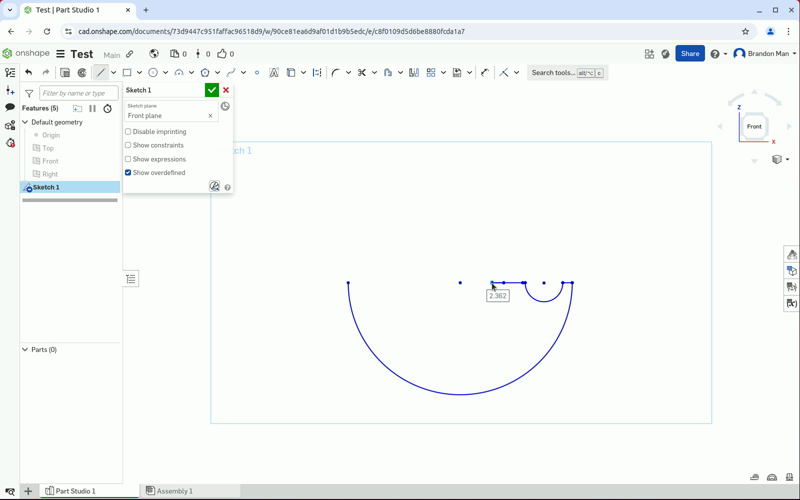
mouse_move(492, 282)
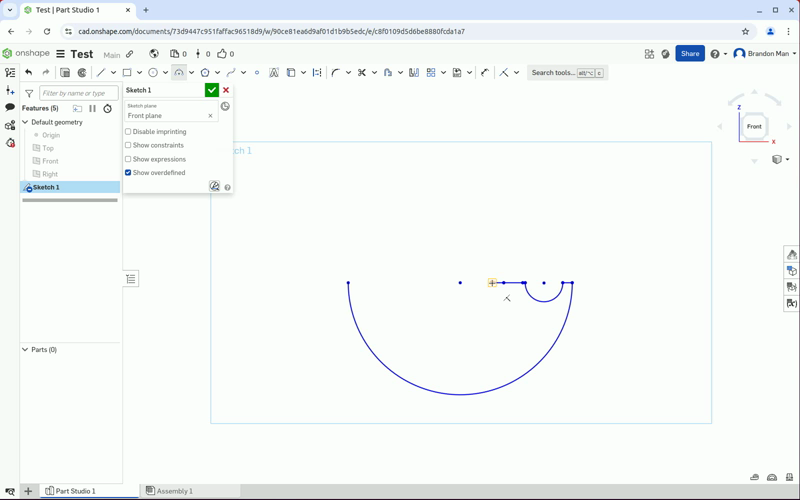
click(492, 282)
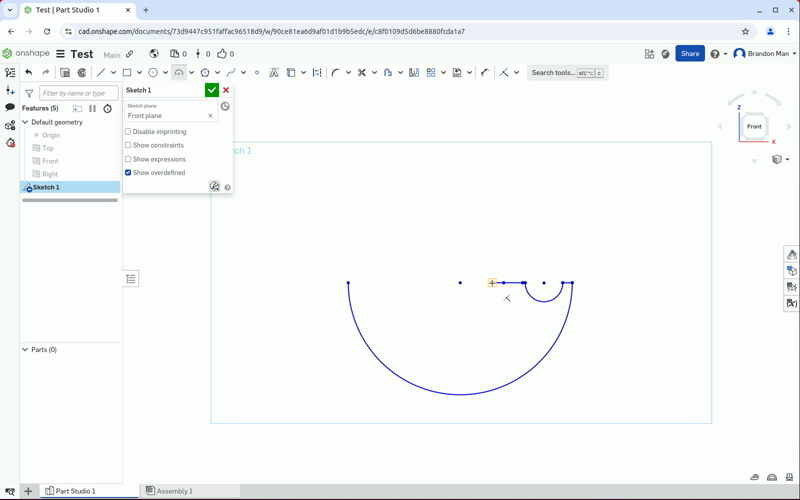
key_down(shift)
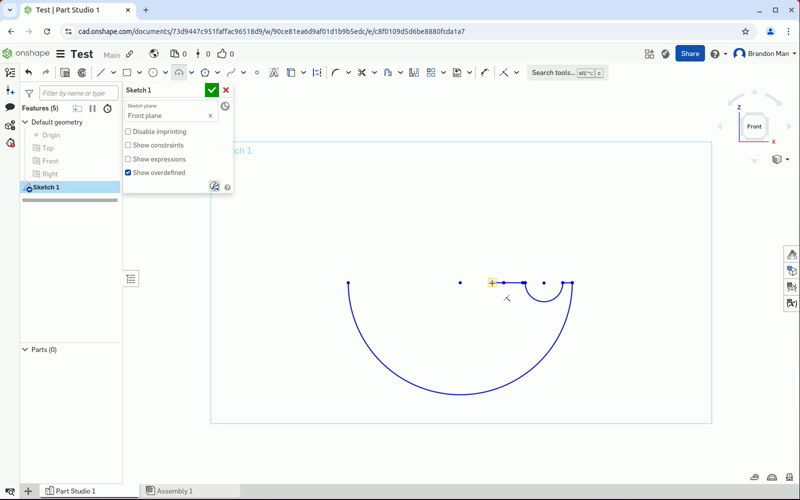
mouse_move(428, 282)
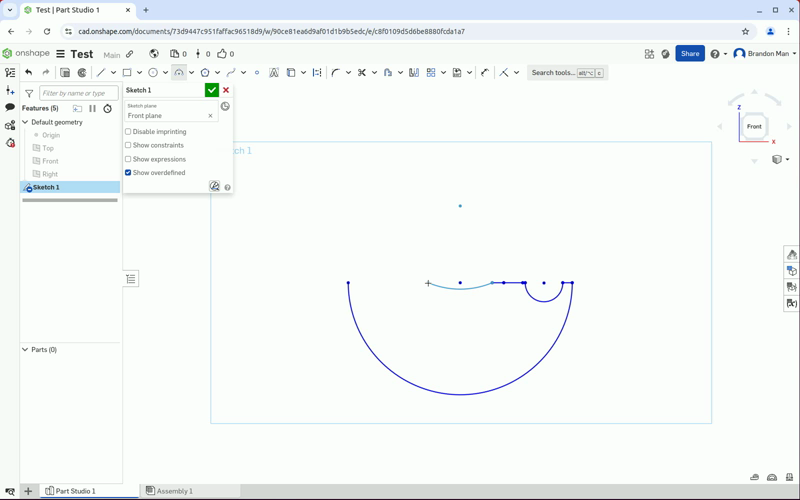
click(428, 282)
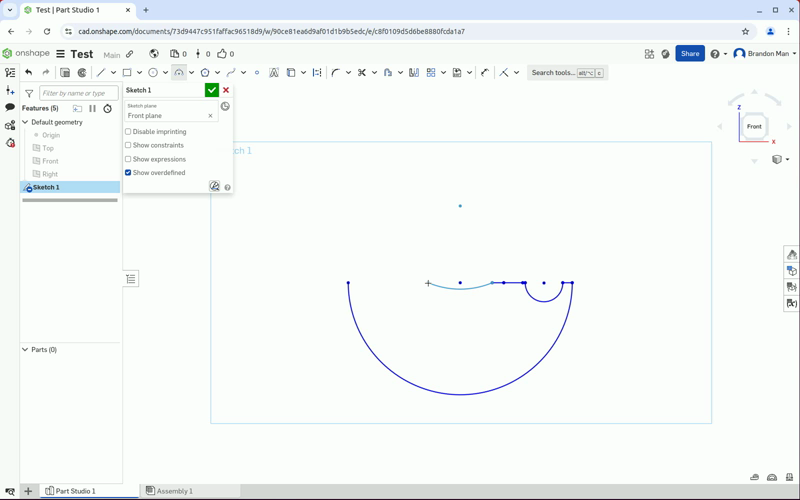
mouse_move(460, 314)
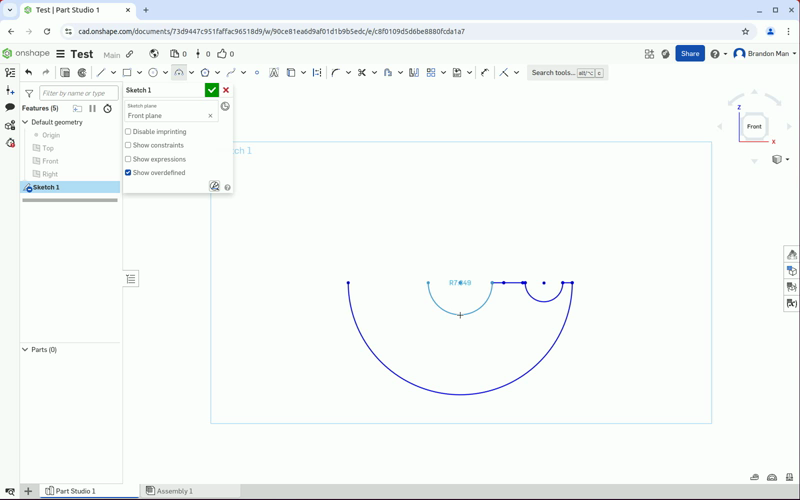
click(460, 314)
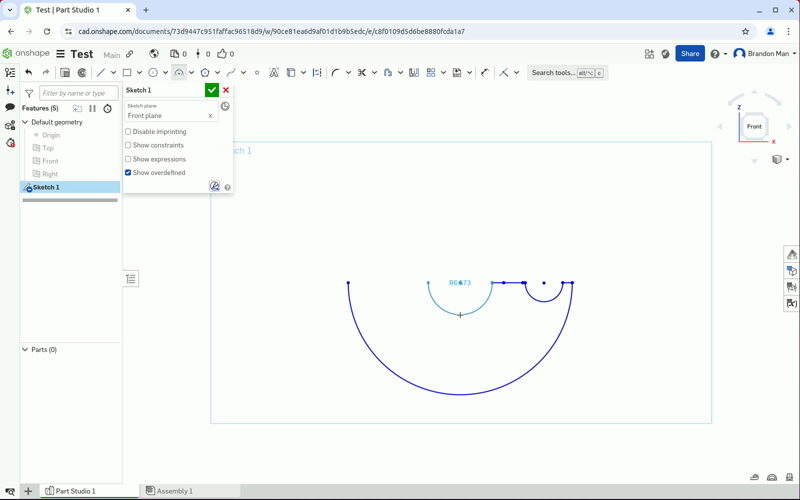
key_up(shift)
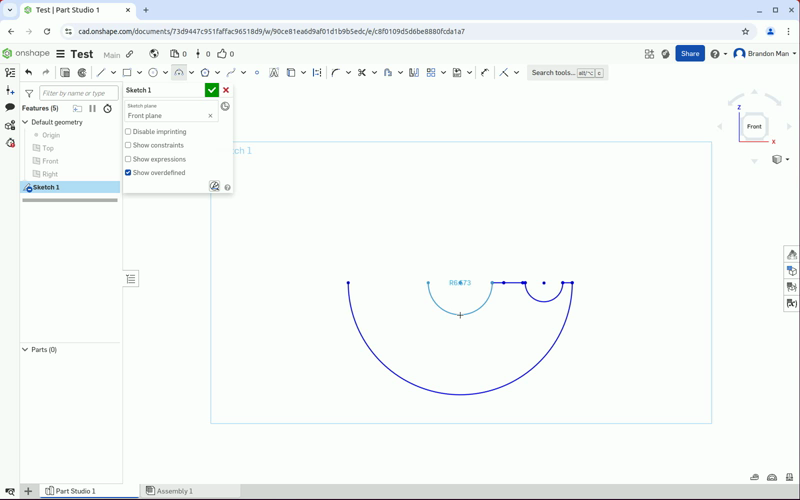
key(esc)
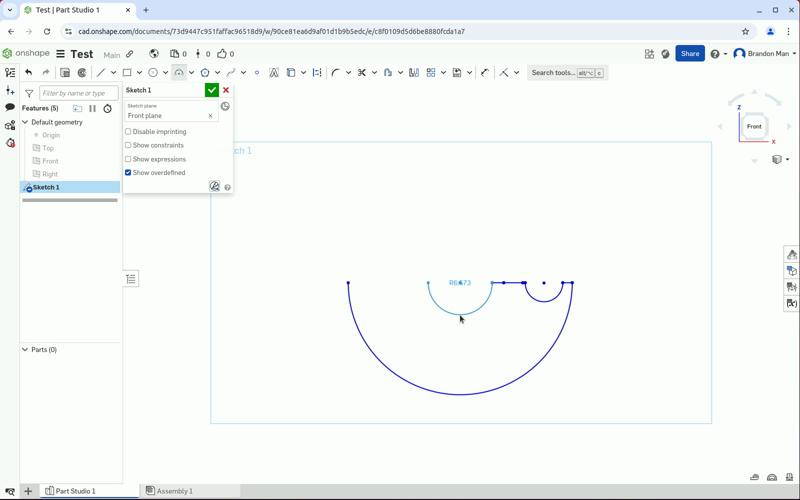
key(l)
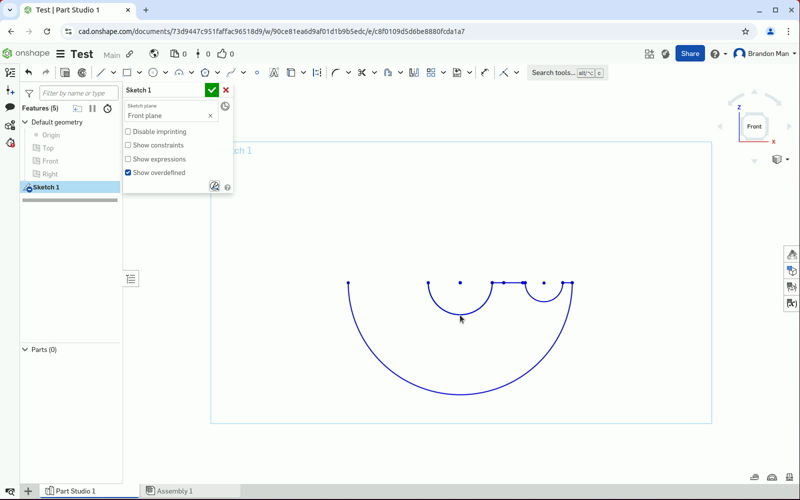
mouse_move(428, 282)
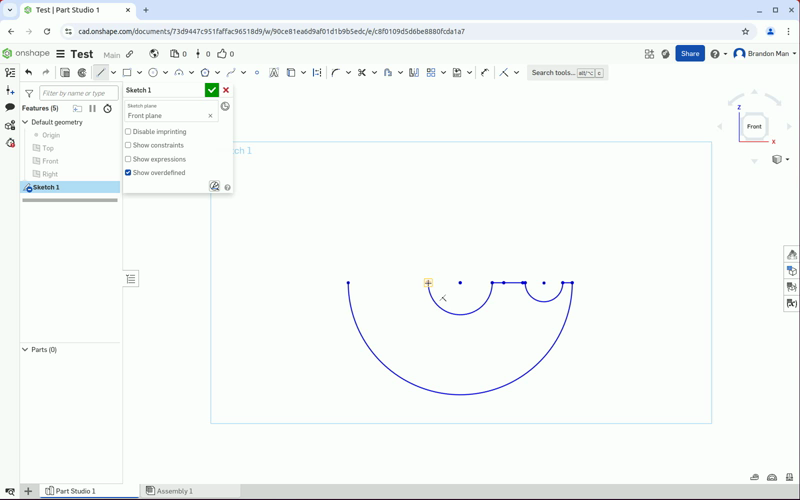
click(428, 282)
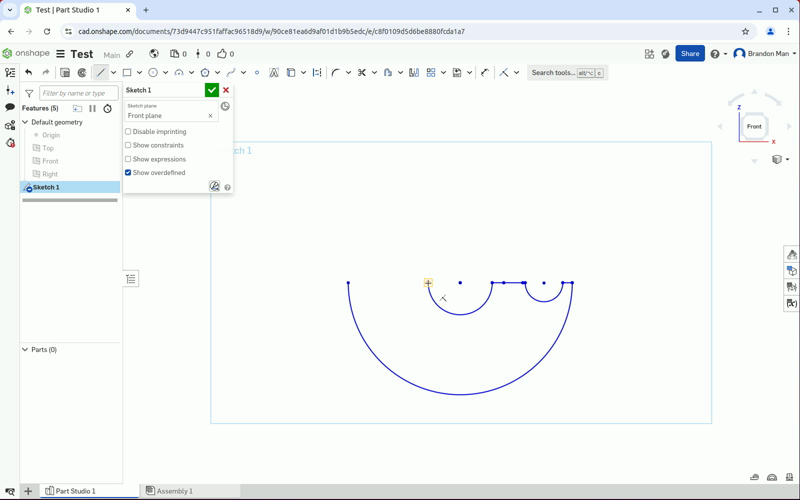
key_down(shift)
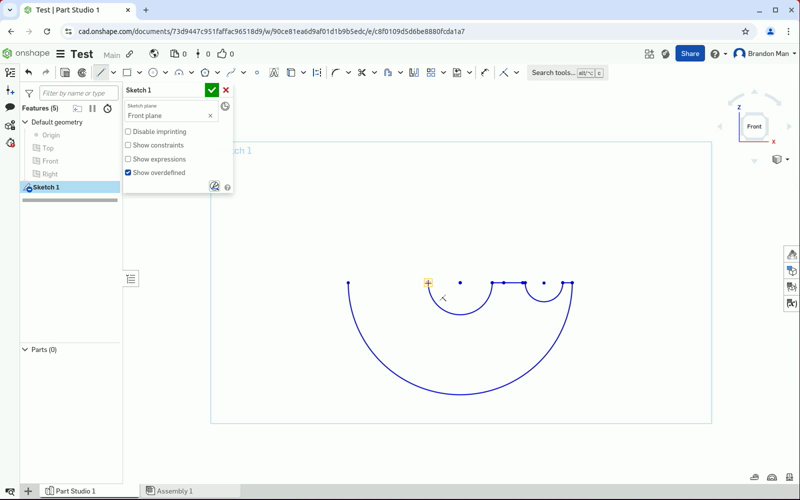
mouse_move(348, 282)
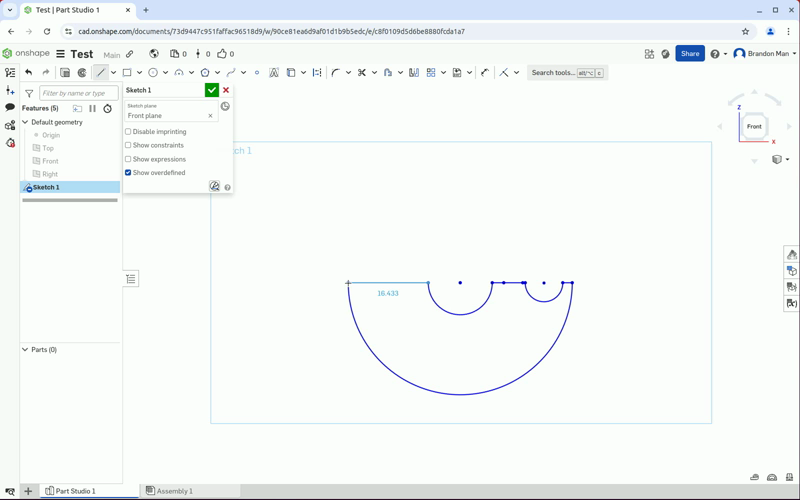
key_up(shift)
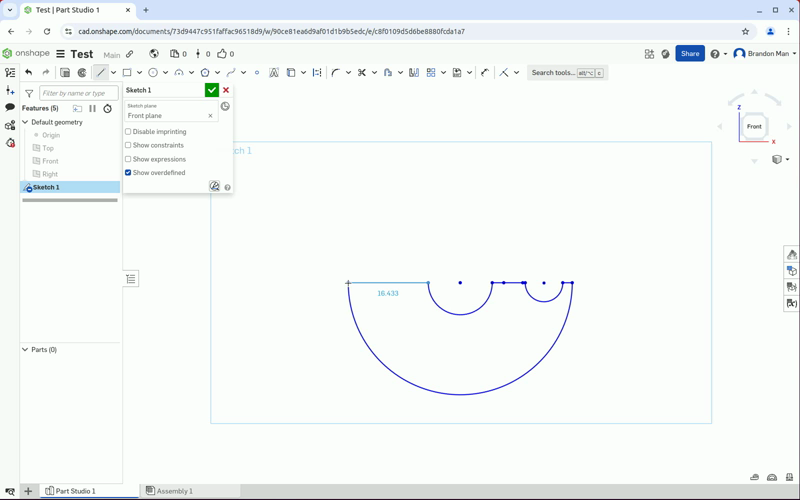
click(348, 282)
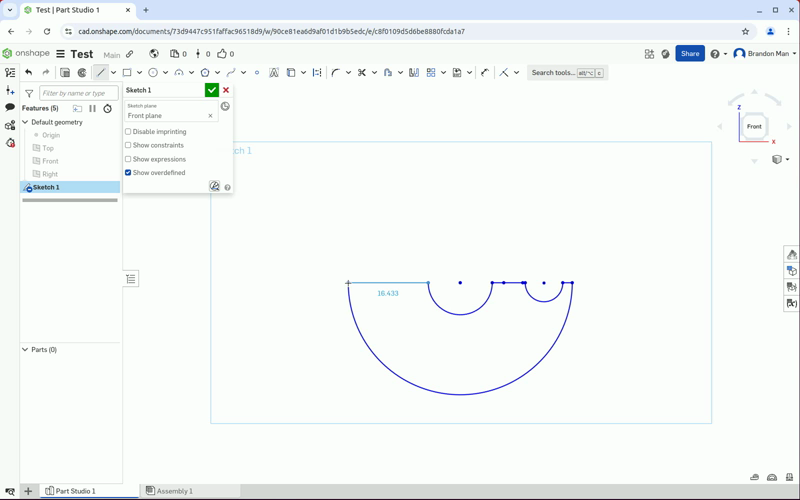
key(esc)
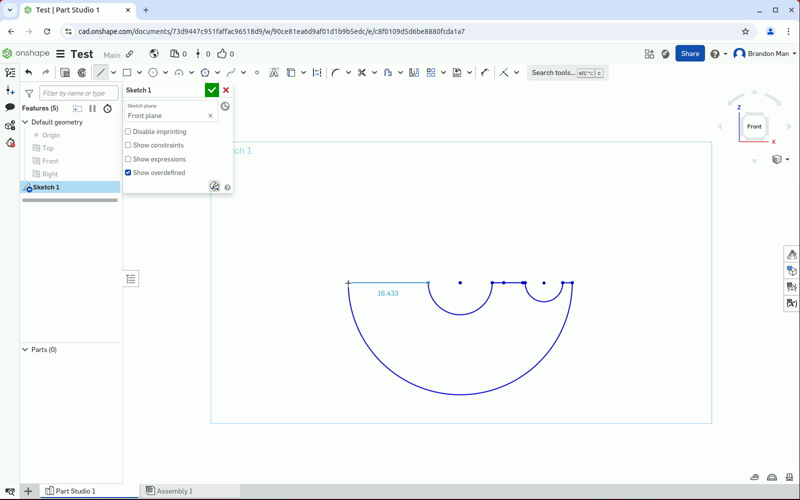
key(c)
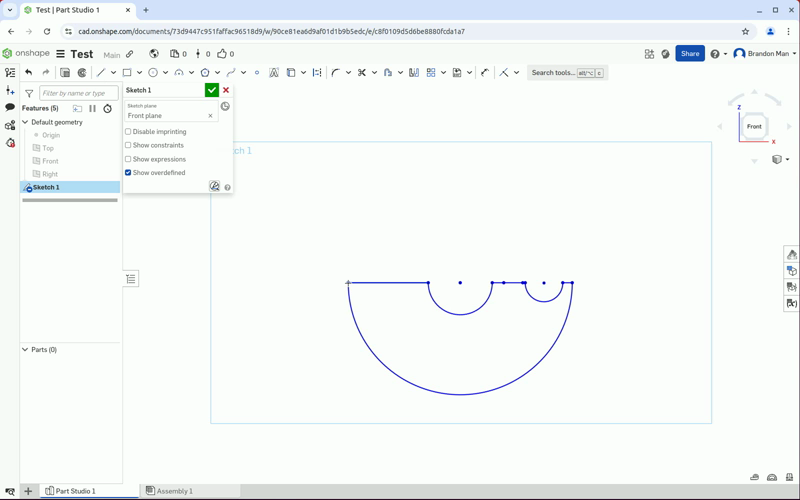
key_down(shift)
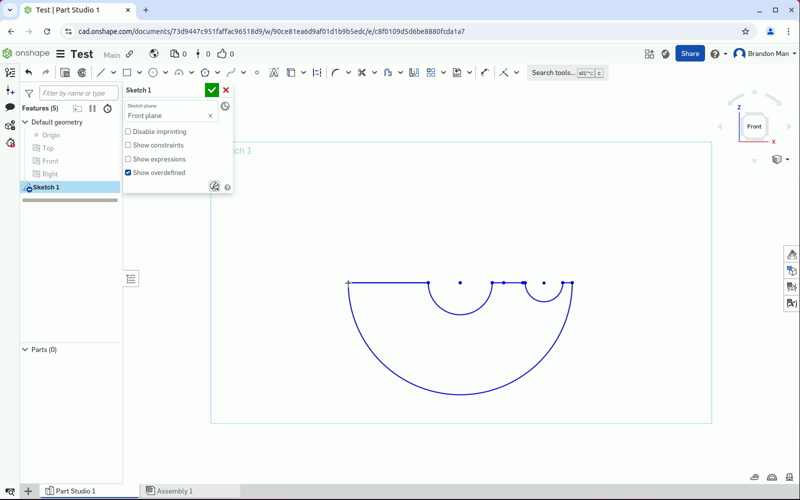
mouse_move(411, 355)
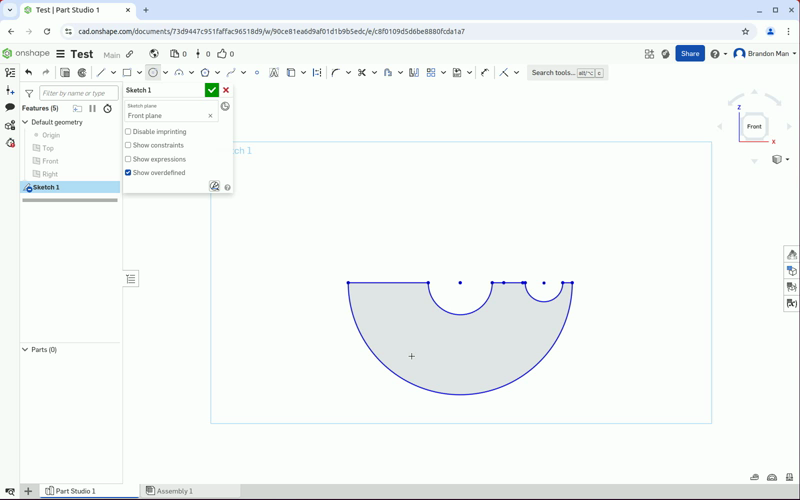
click(411, 355)
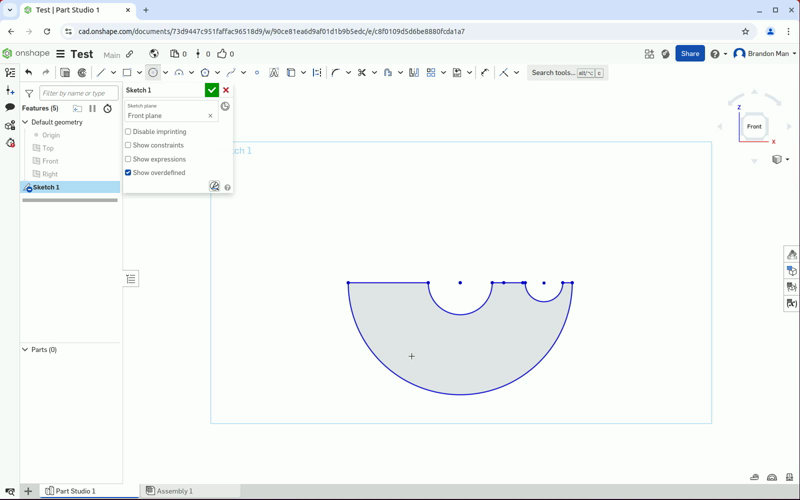
key_up(shift)
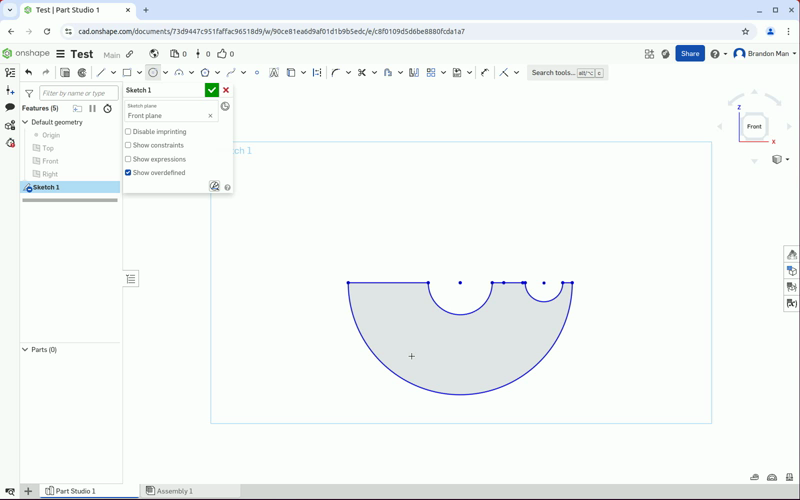
mouse_move(430, 355)
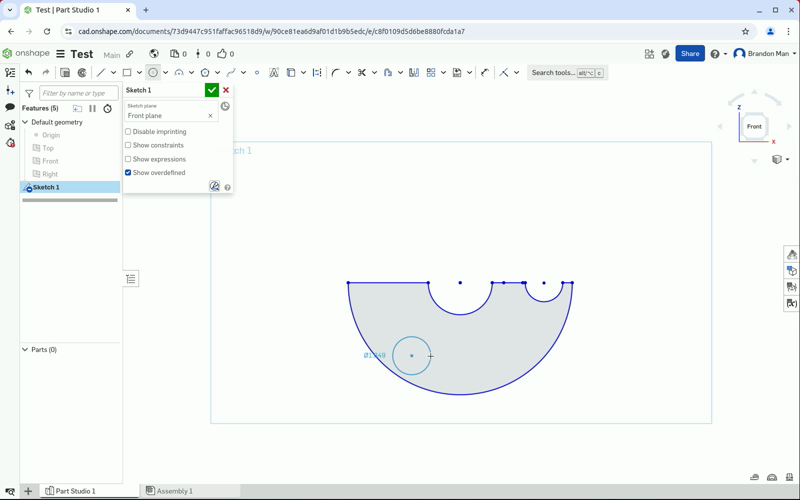
click(430, 355)
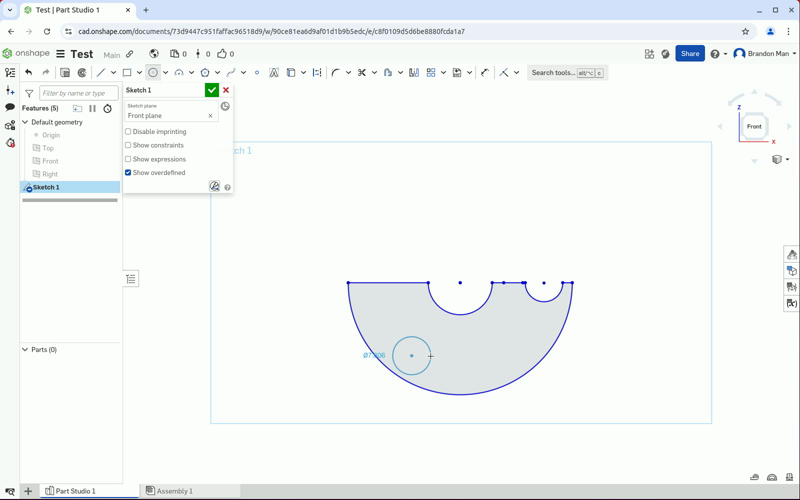
key(esc)
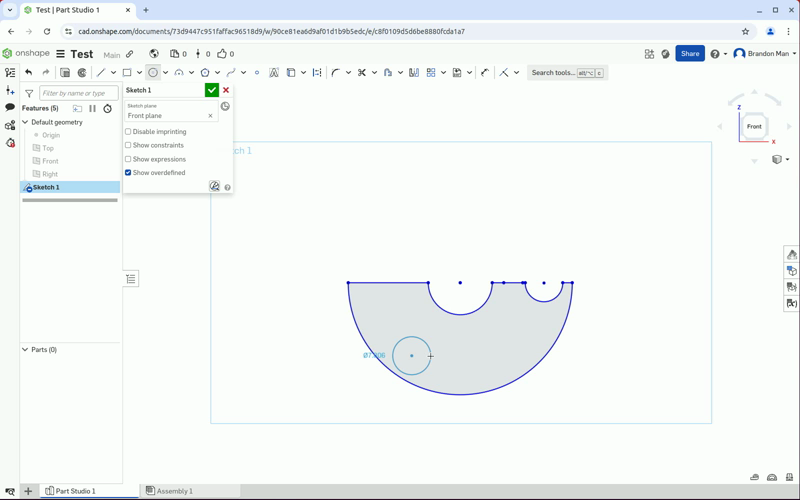
mouse_move(539, 326)
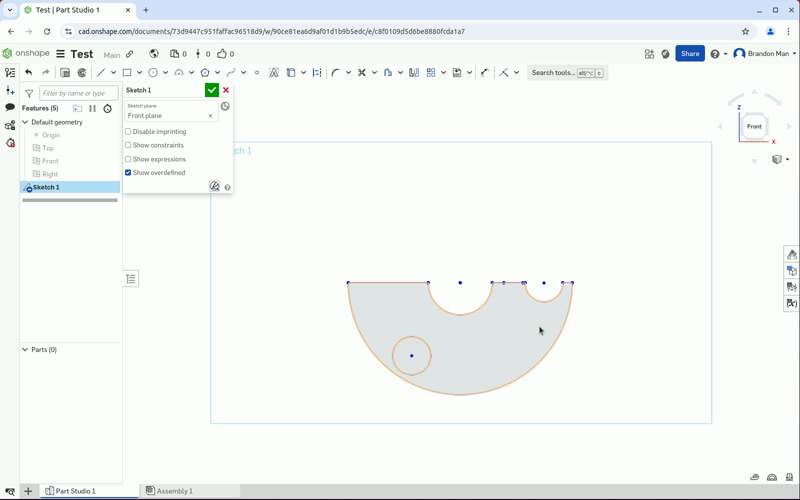
click(539, 326)
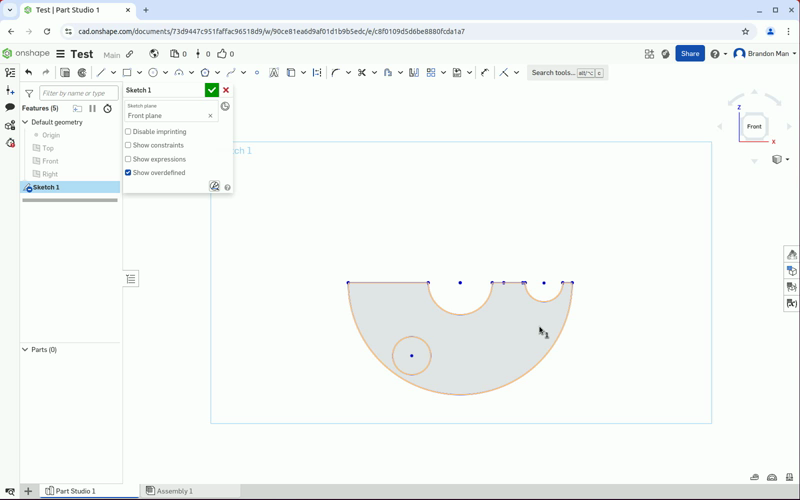
mouse_move(73, 352)
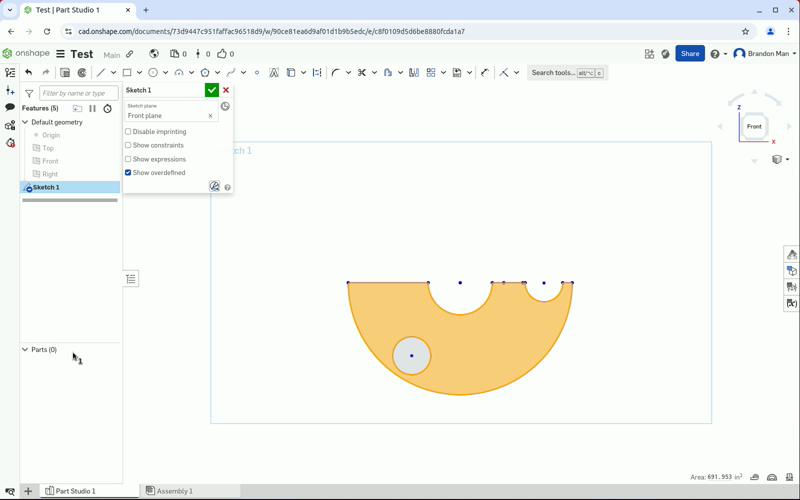
key(shift+y)
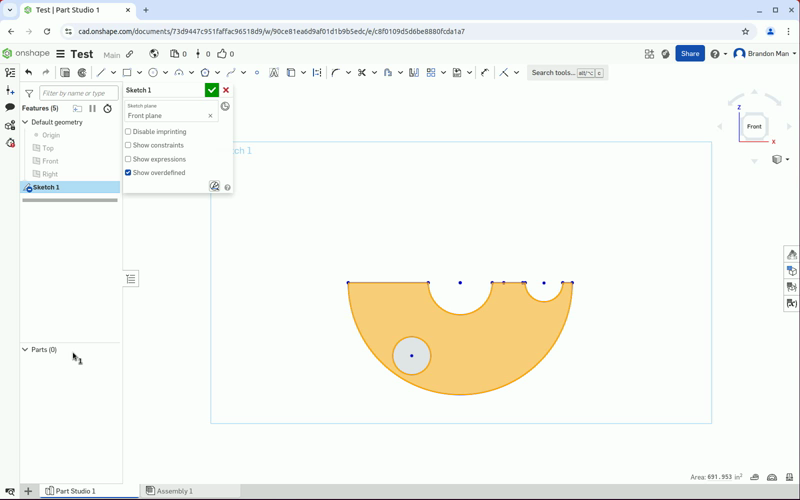
key(shift+e)
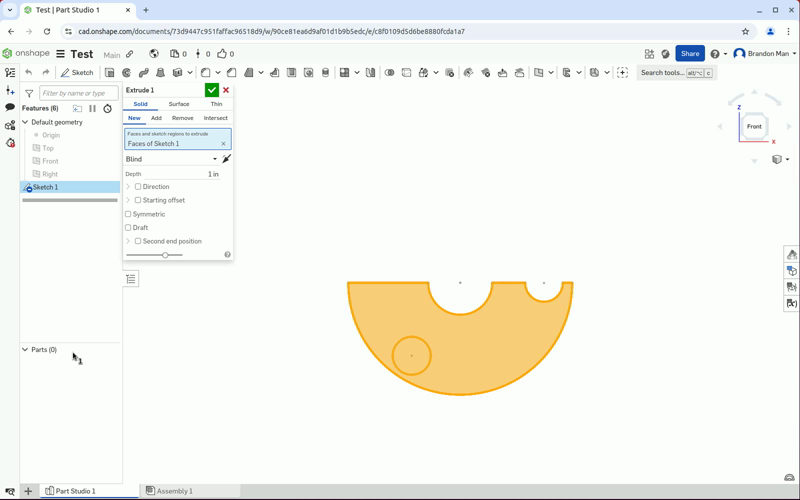
mouse_move(143, 106)
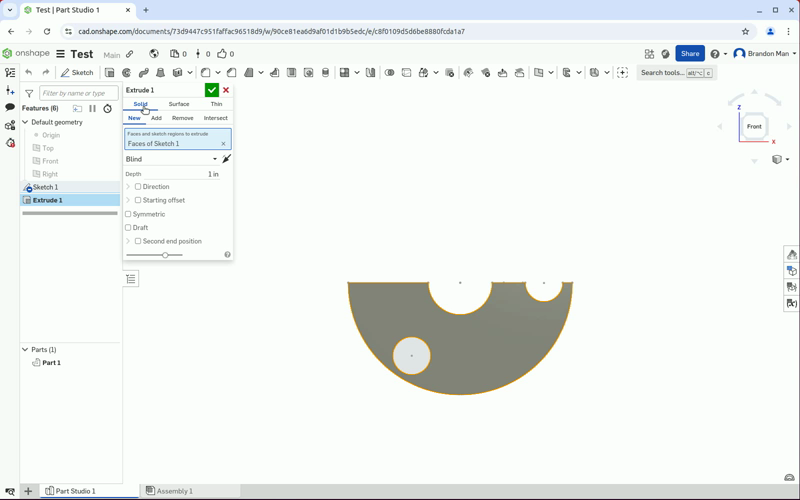
click(143, 106)
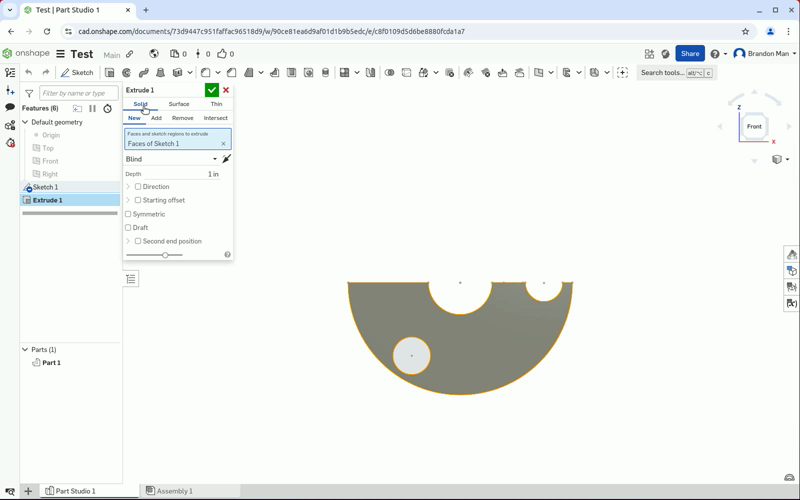
mouse_move(137, 120)
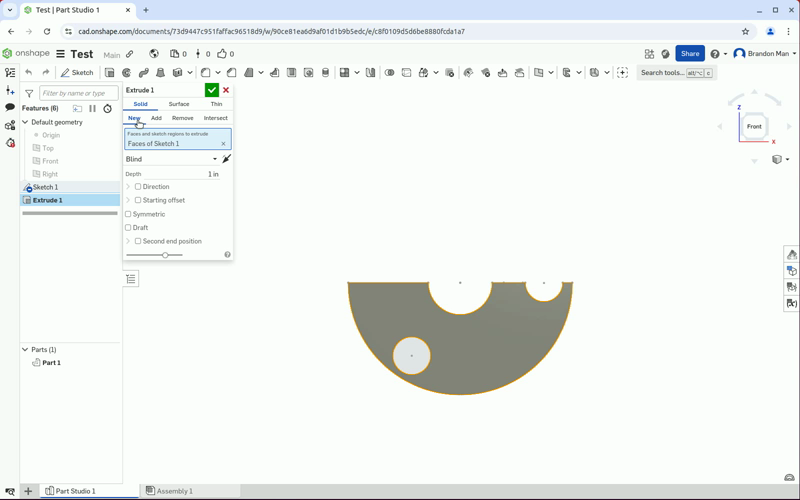
click(137, 120)
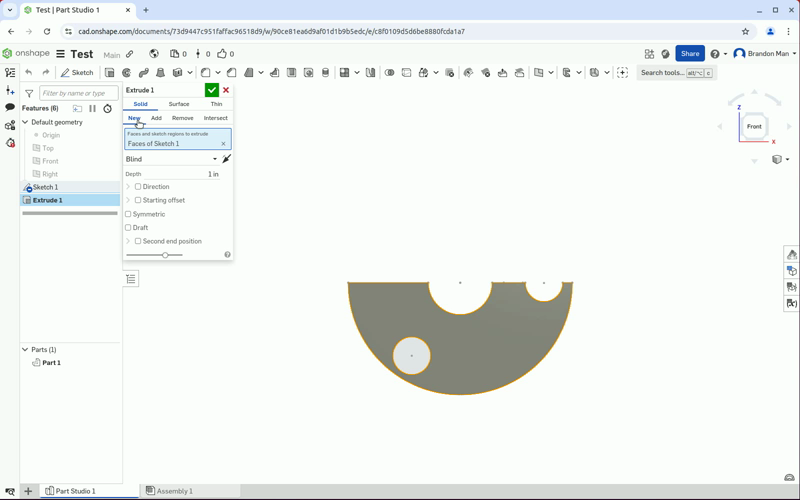
key(tab, 4)
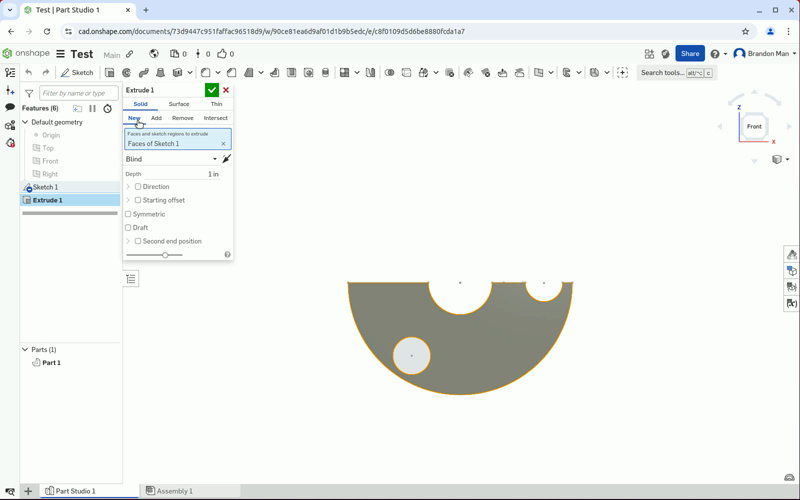
text(4.814)
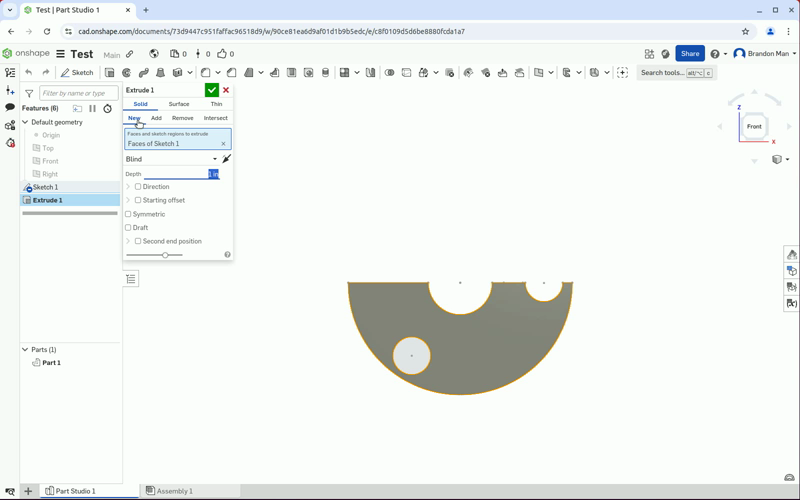
key(tab, 3)
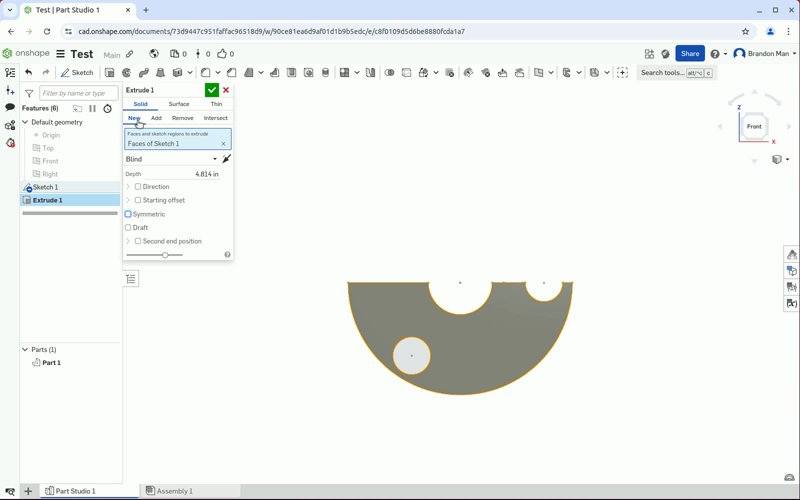
key(space)
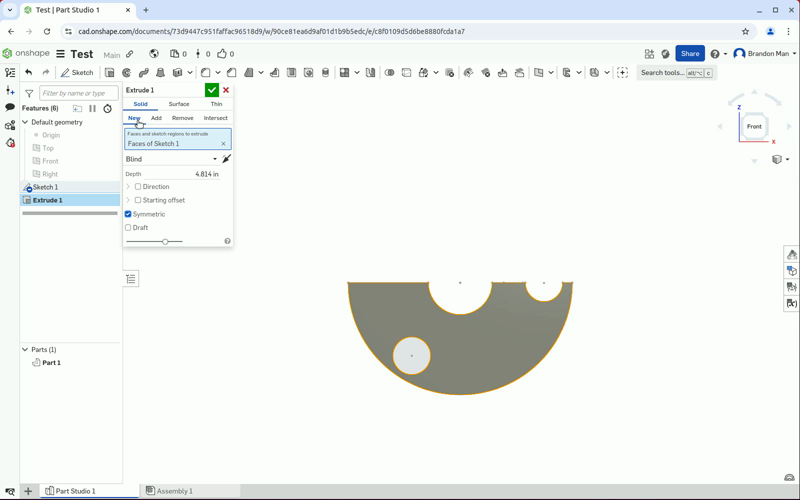
key(enter)
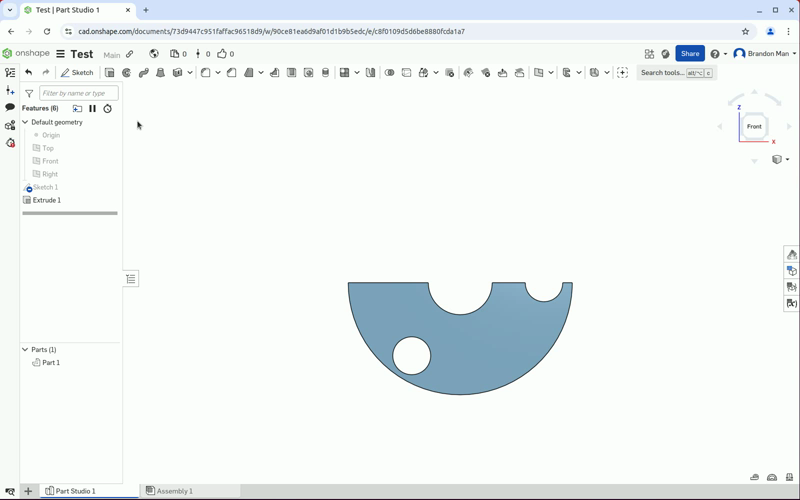
key(shift+h)
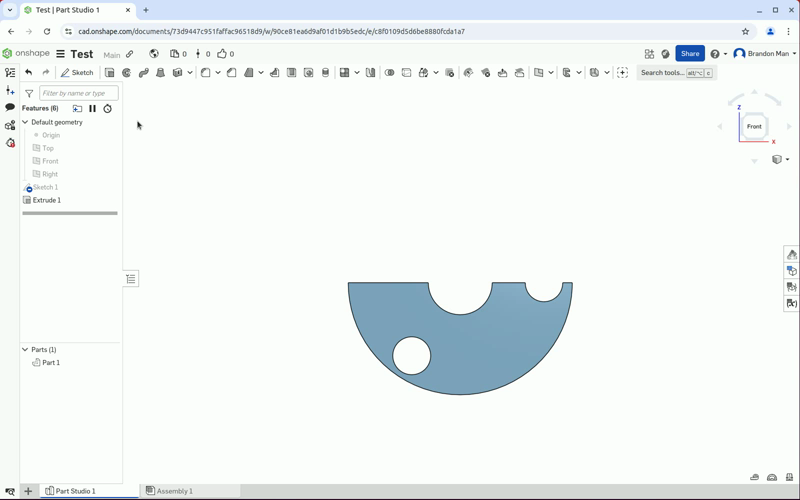
key(shift+h)
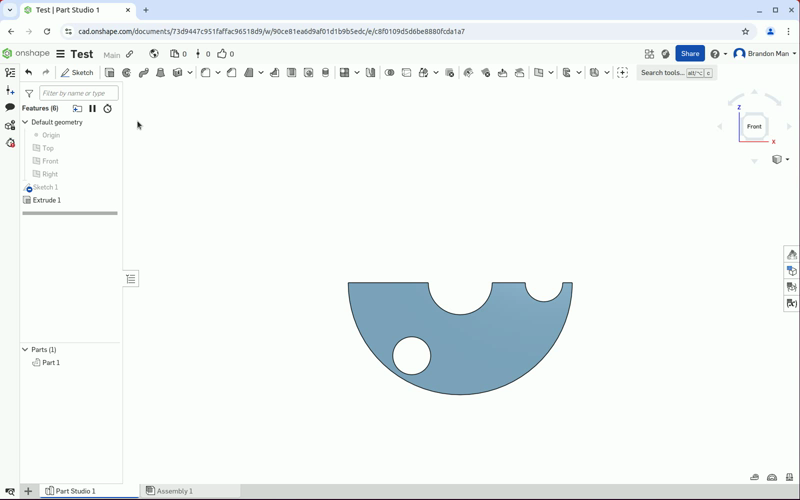
mouse_move(73, 189)
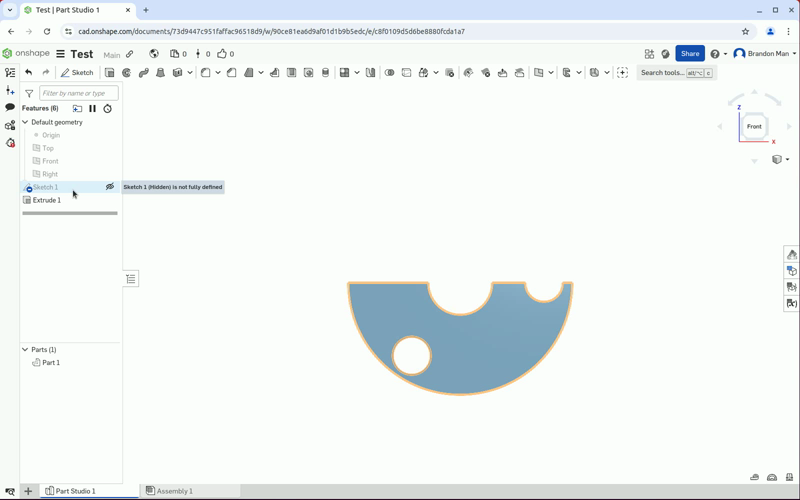
click(73, 189)
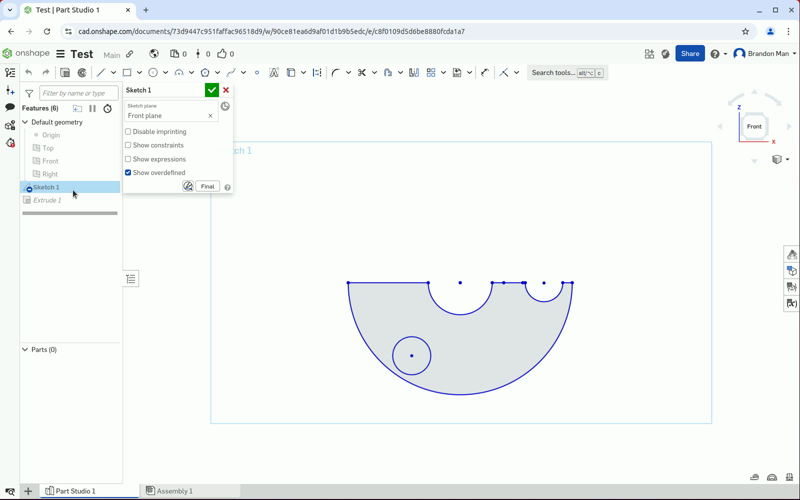
mouse_move(229, 92)
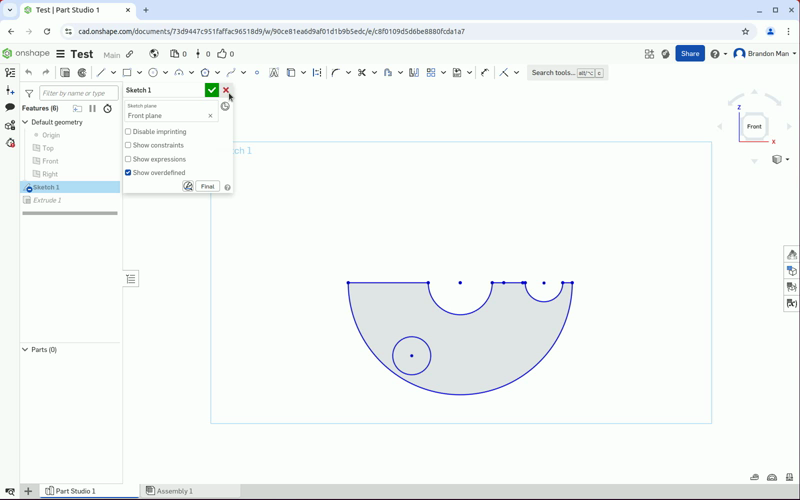
click(229, 92)
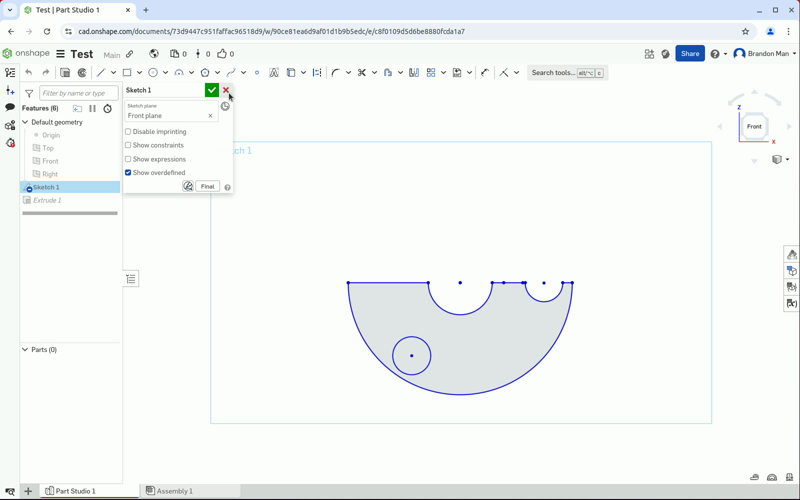
key(shift+s)
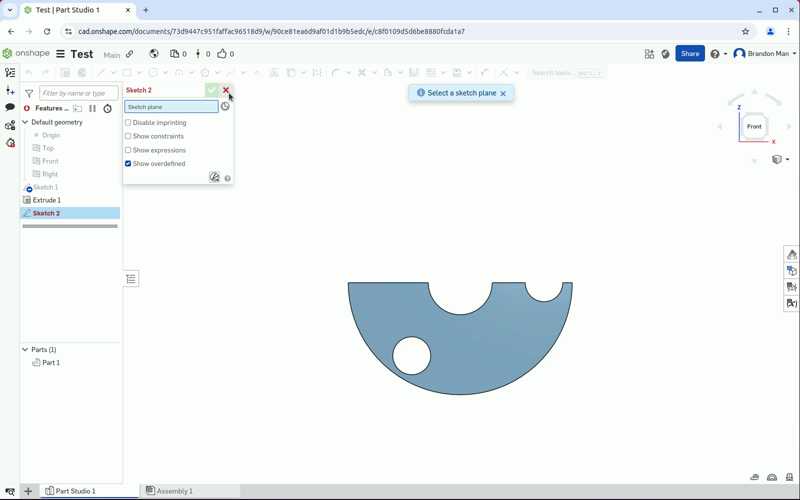
mouse_move(73, 163)
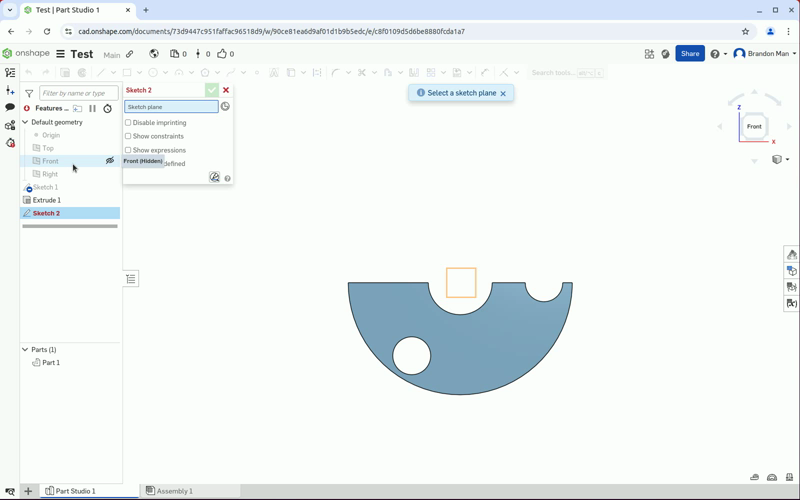
click(73, 163)
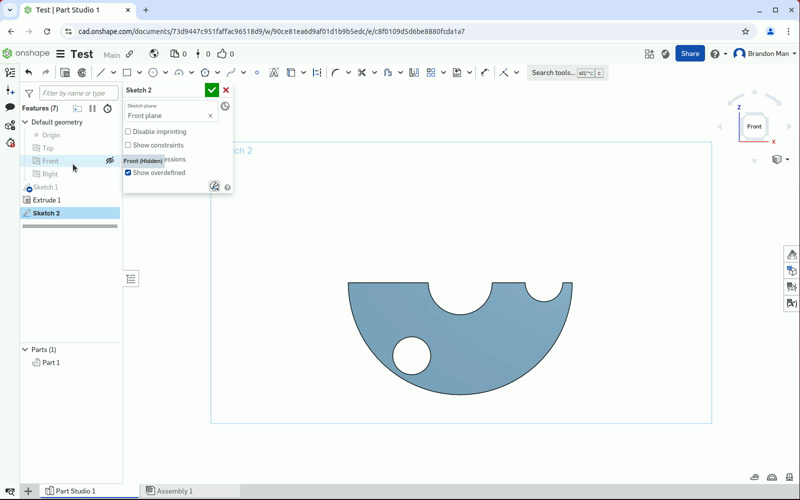
mouse_move(73, 352)
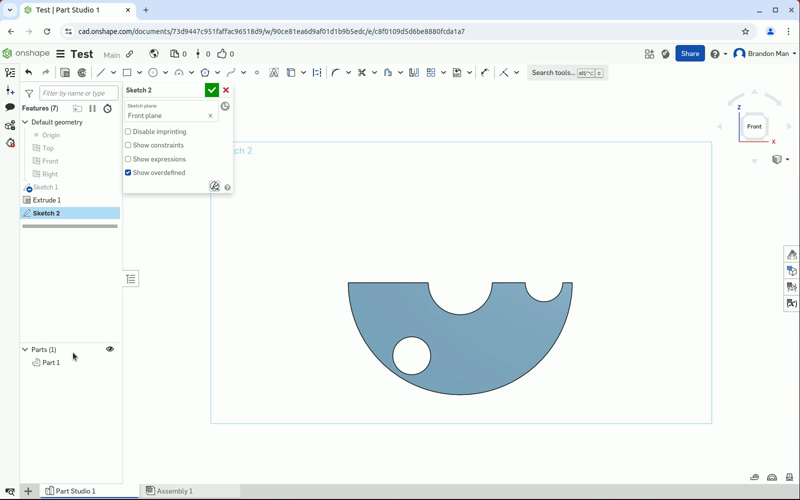
key(y)
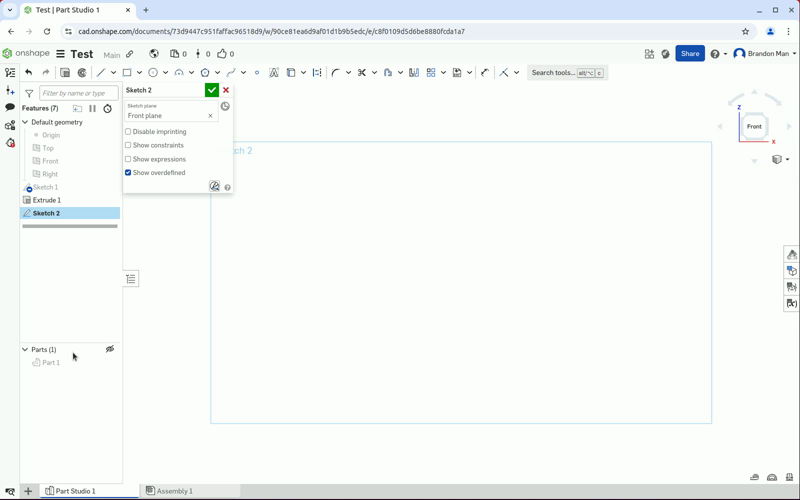
key(l)
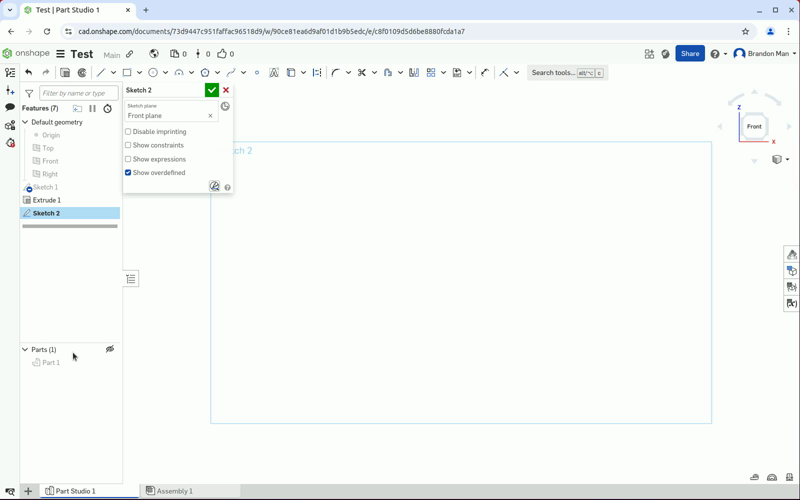
key_down(shift)
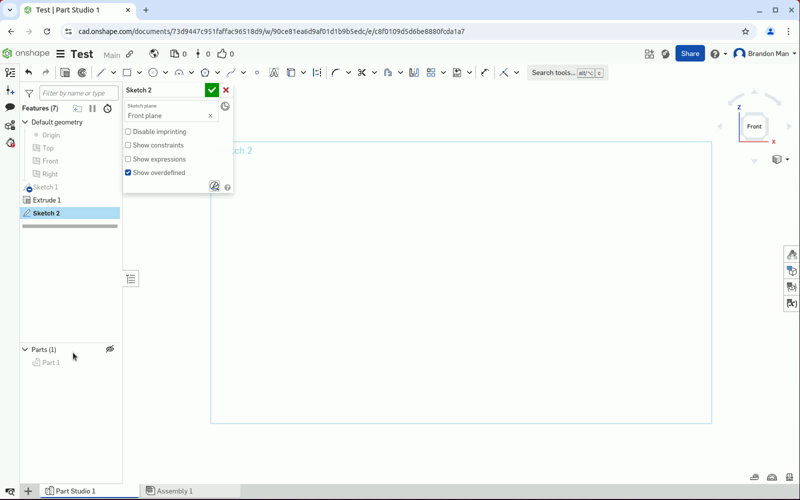
mouse_move(348, 282)
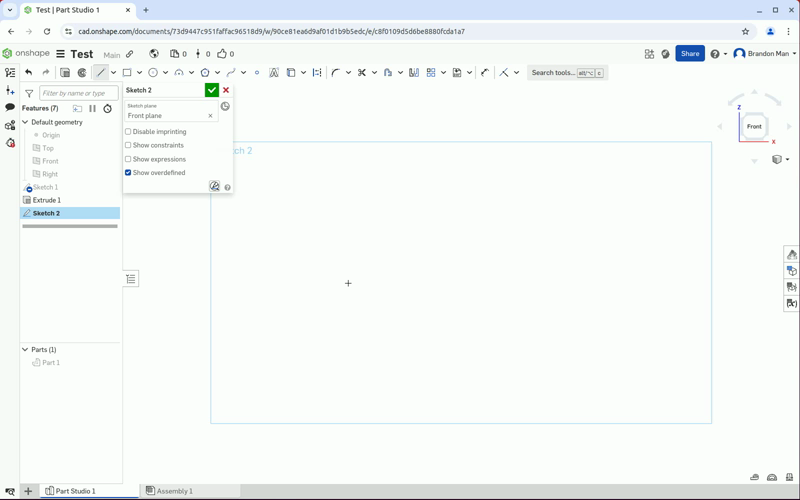
click(348, 282)
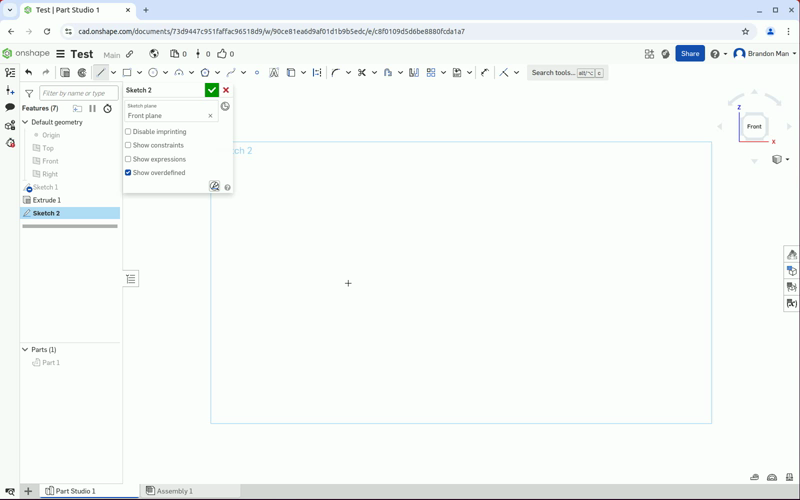
key_up(shift)
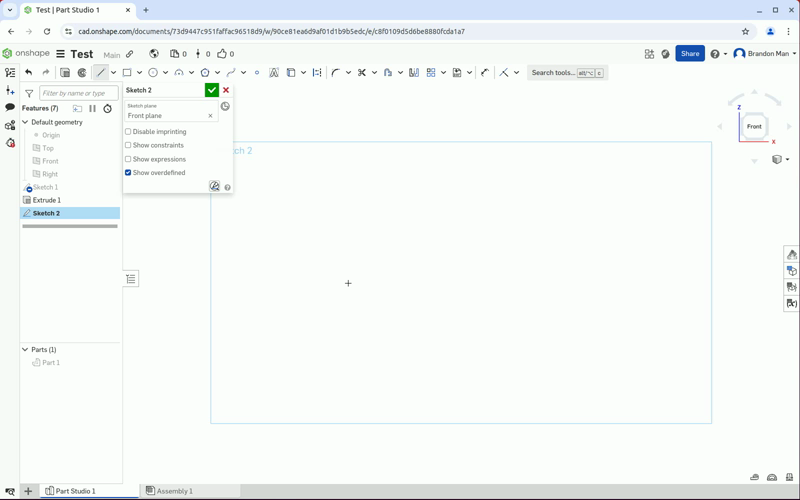
key_down(shift)
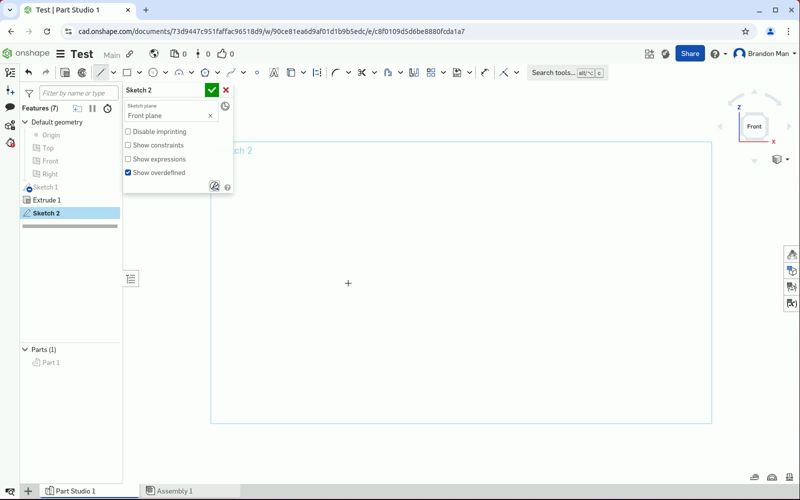
mouse_move(428, 282)
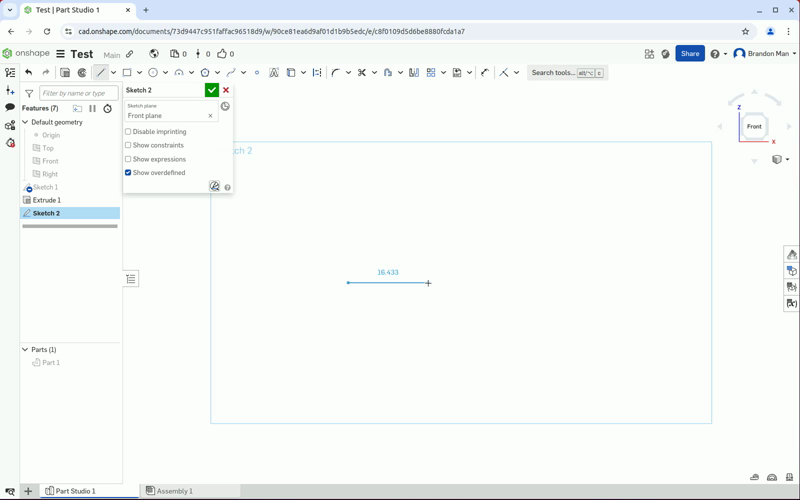
click(428, 282)
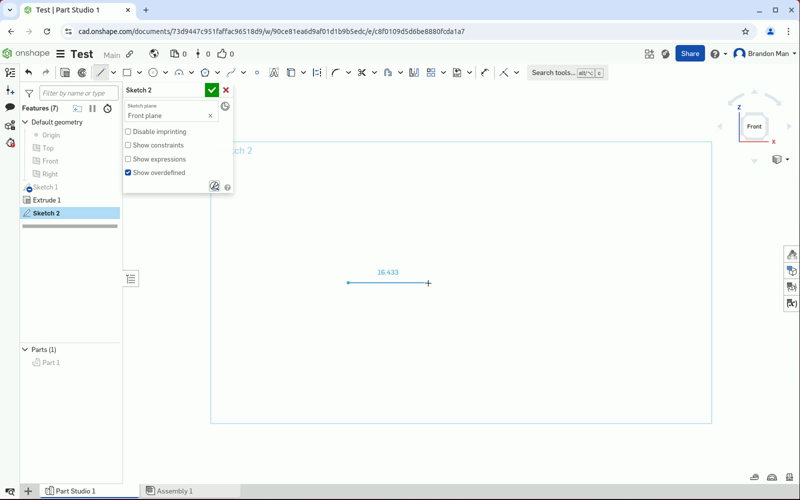
key_up(shift)
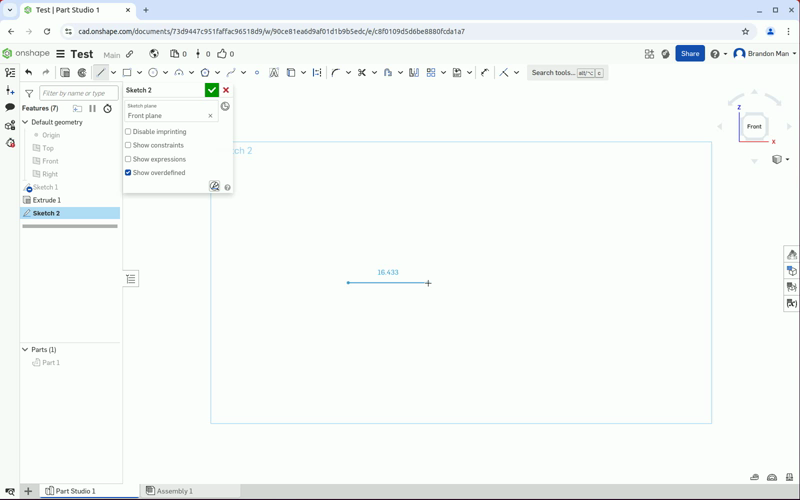
key(esc)
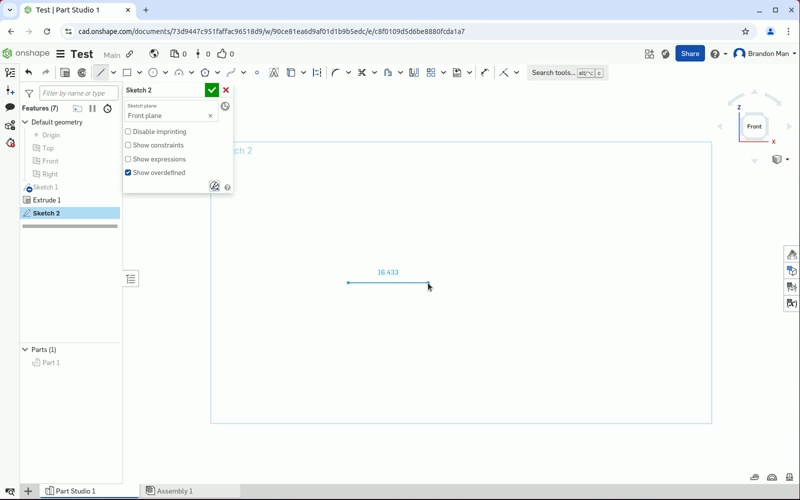
key(a)
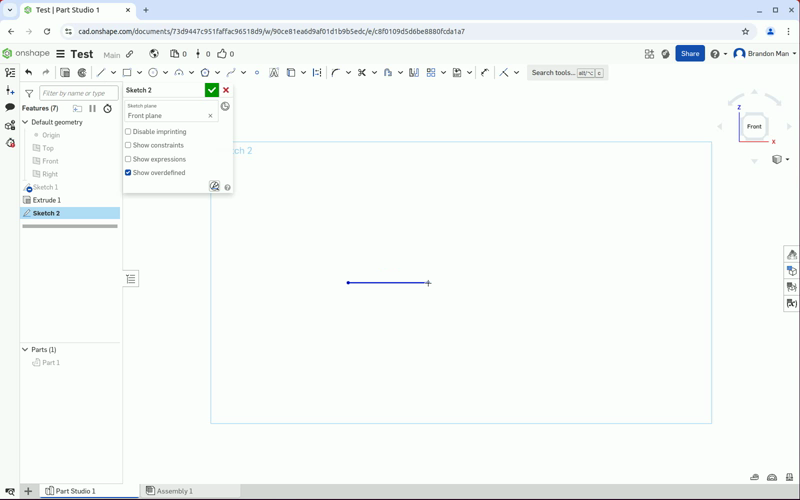
mouse_move(428, 282)
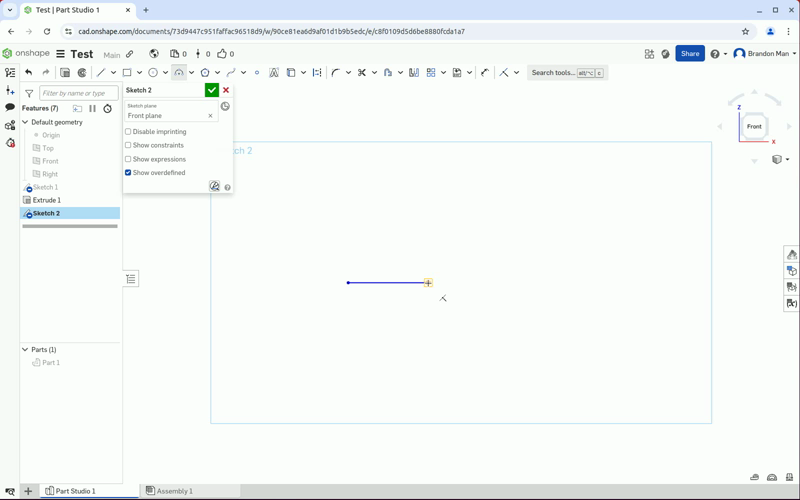
click(428, 282)
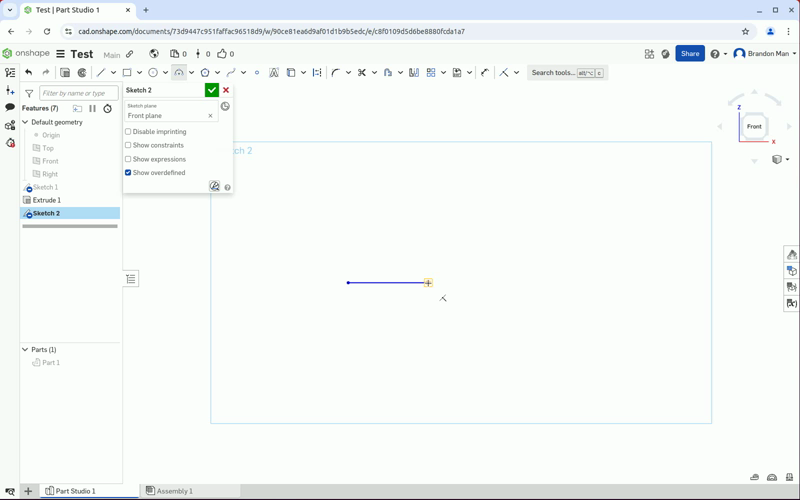
key_down(shift)
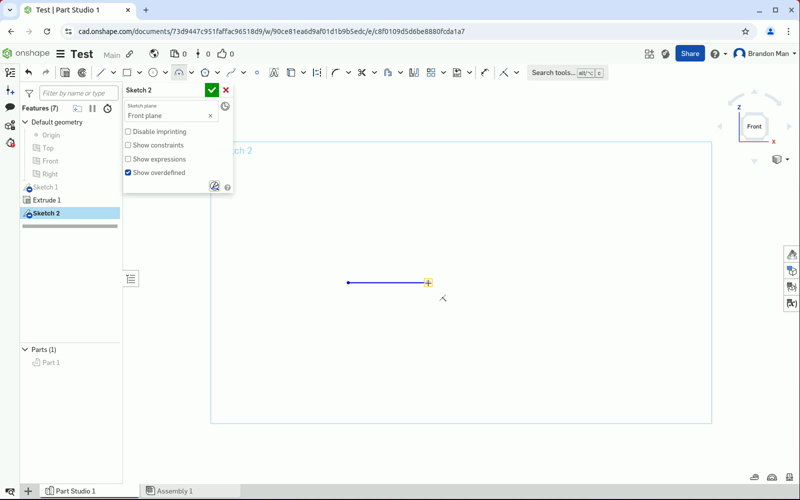
mouse_move(492, 282)
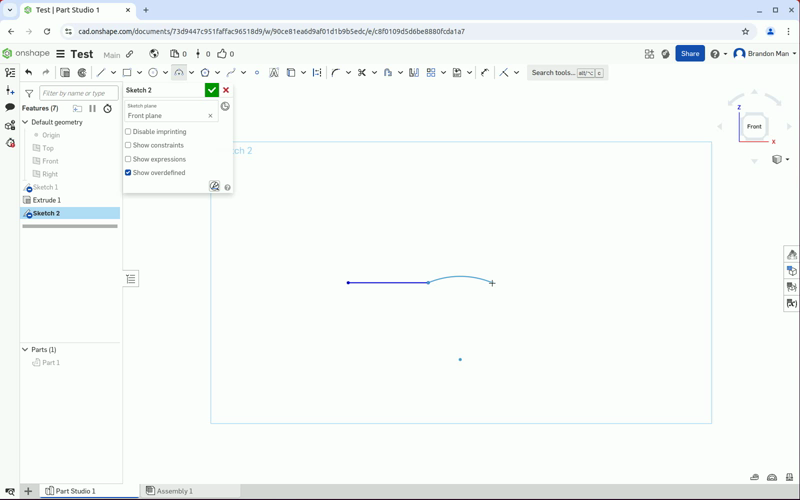
click(492, 282)
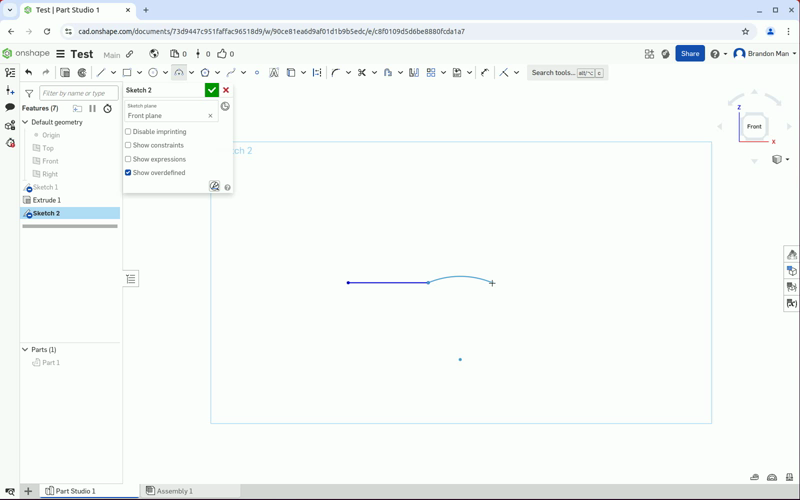
mouse_move(460, 251)
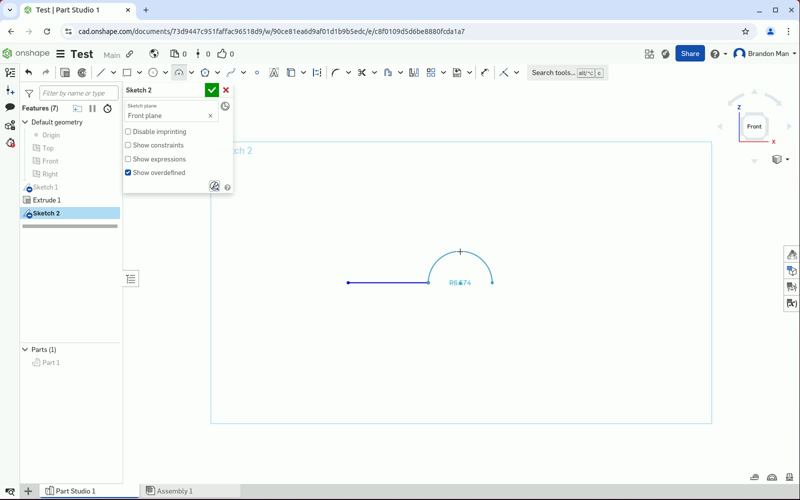
click(460, 251)
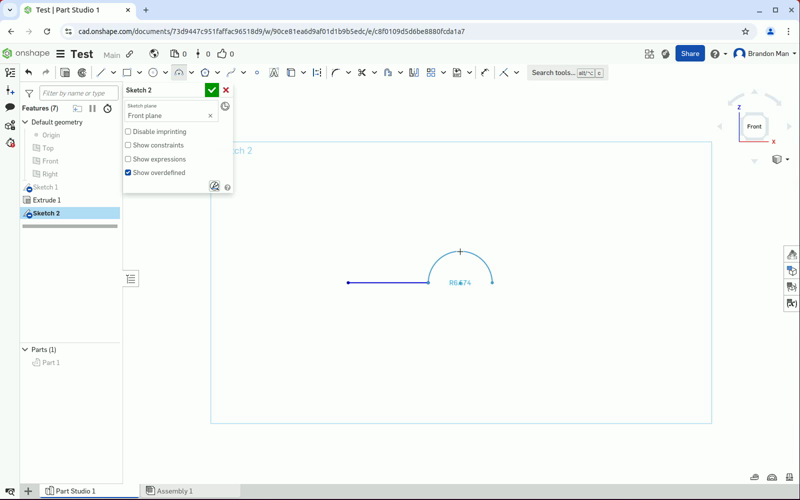
key_up(shift)
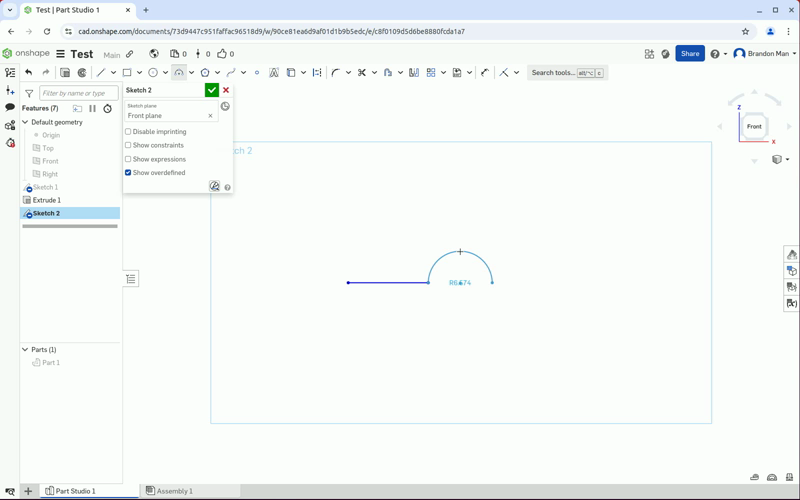
key(esc)
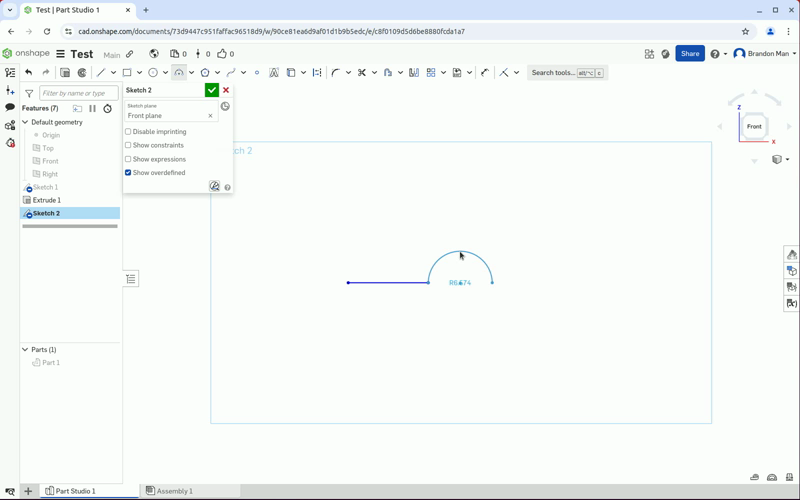
key(l)
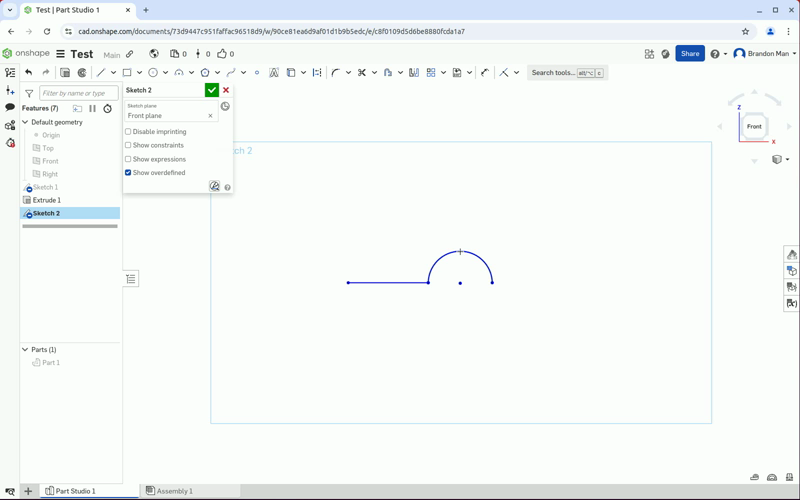
mouse_move(492, 282)
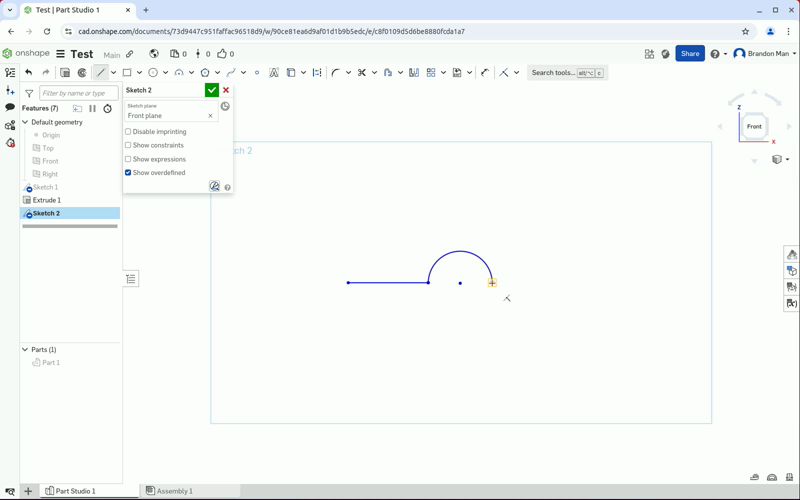
click(492, 282)
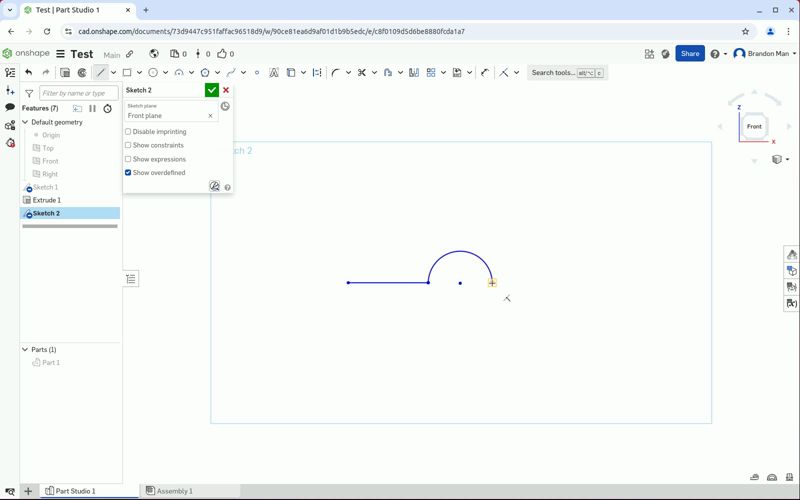
key_down(shift)
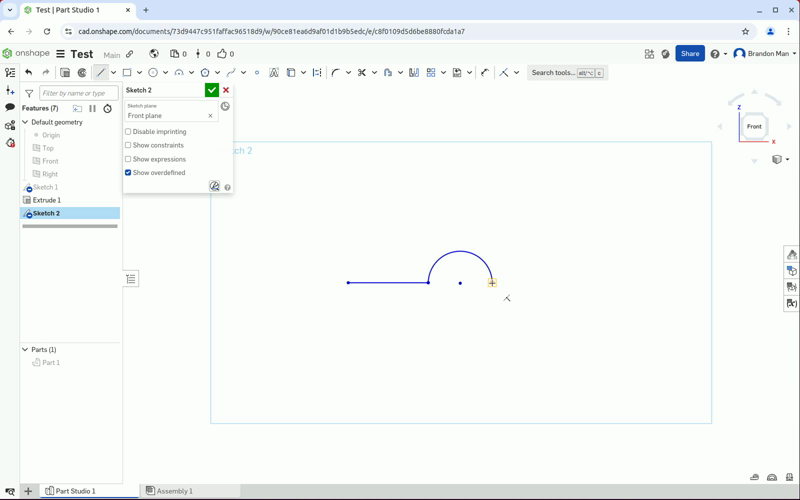
mouse_move(522, 282)
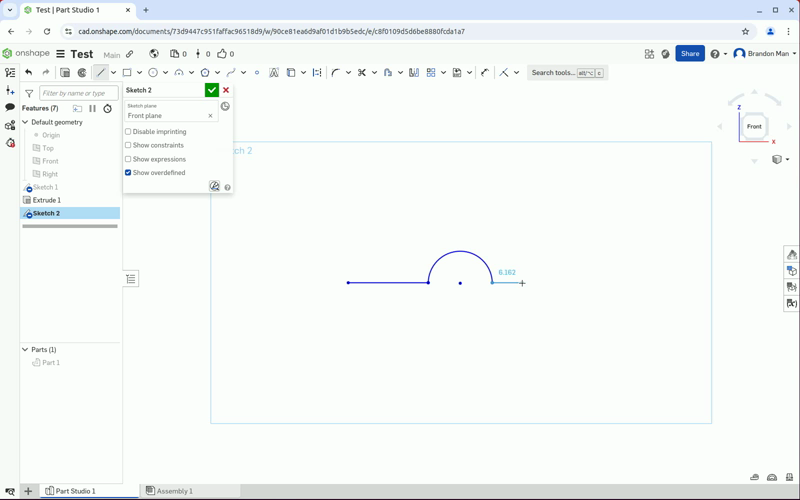
mouse_move(503, 282)
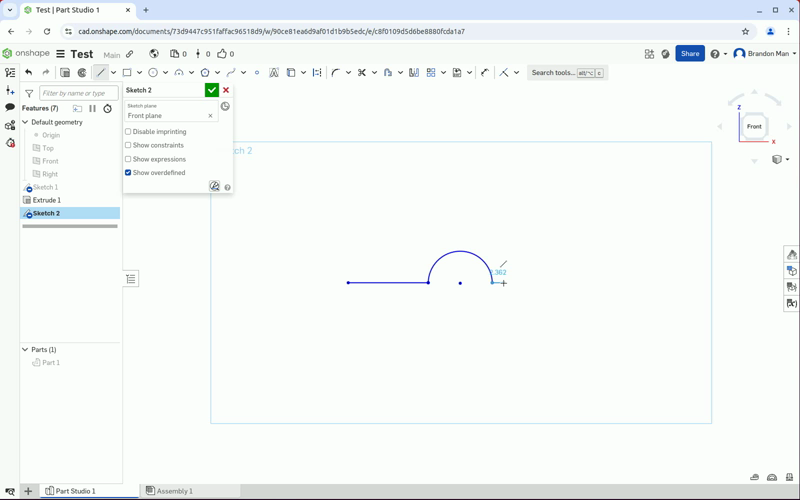
click(503, 282)
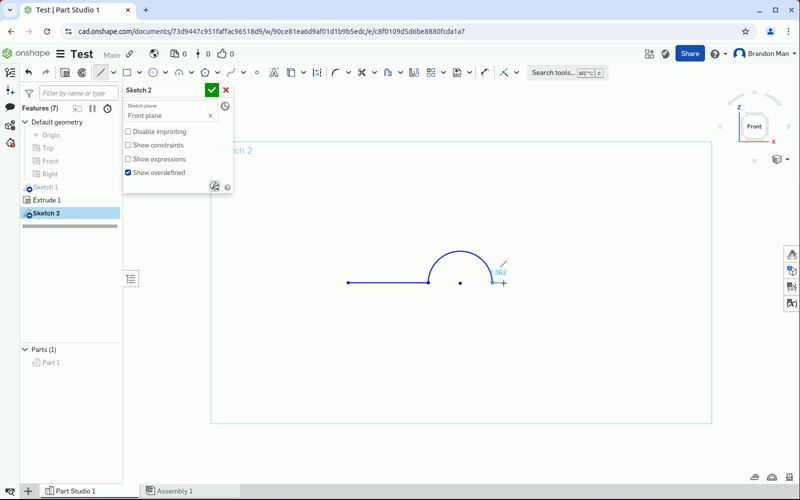
key_up(shift)
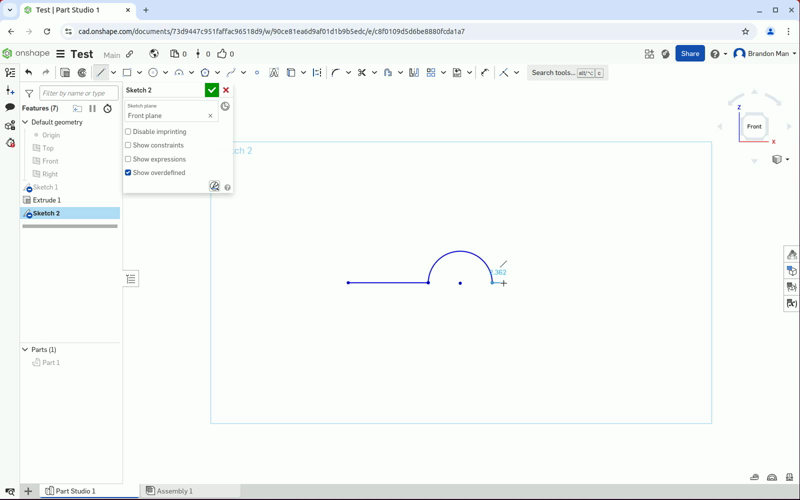
key_down(shift)
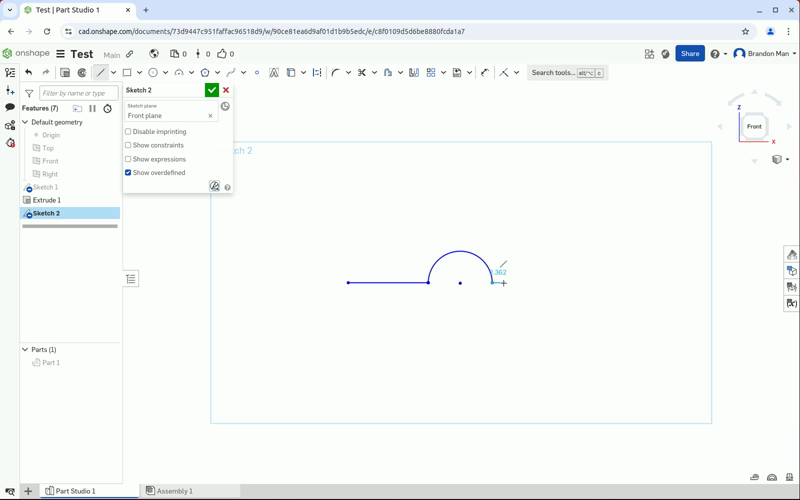
mouse_move(533, 282)
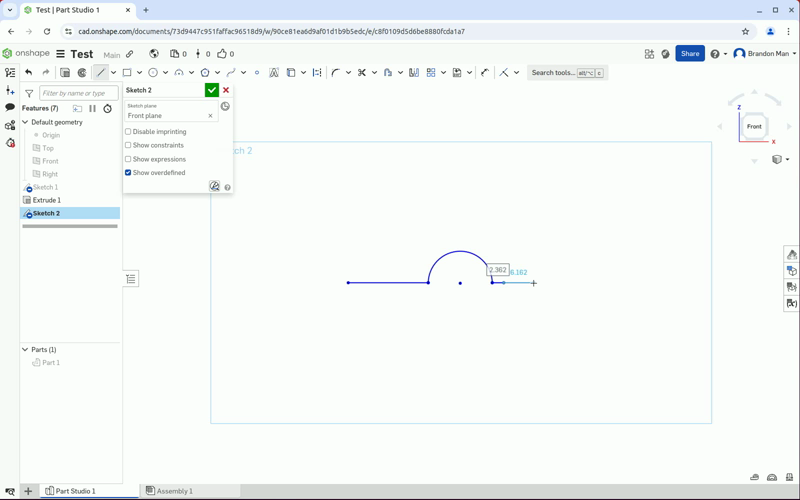
mouse_move(522, 282)
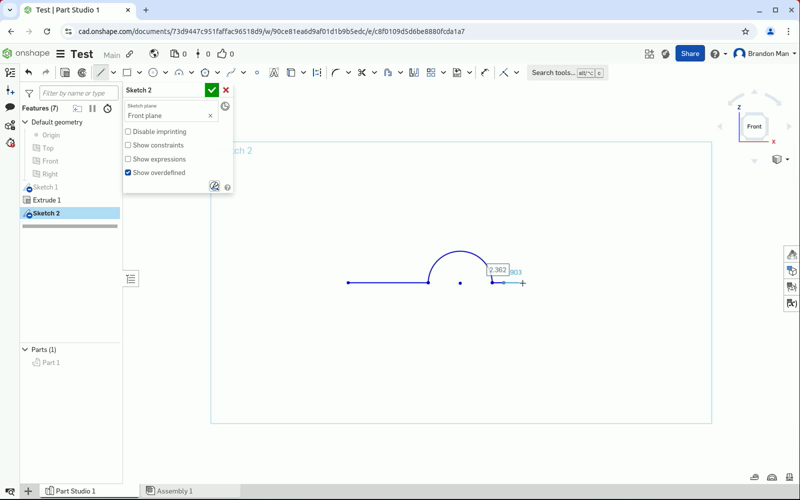
click(522, 282)
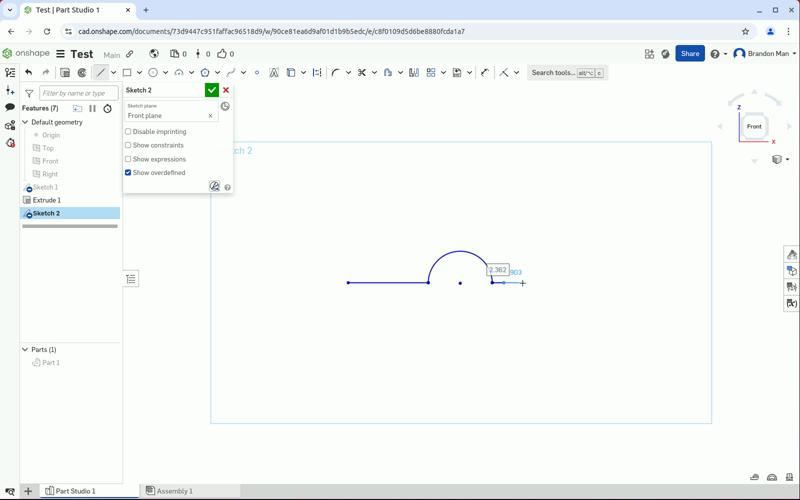
key_up(shift)
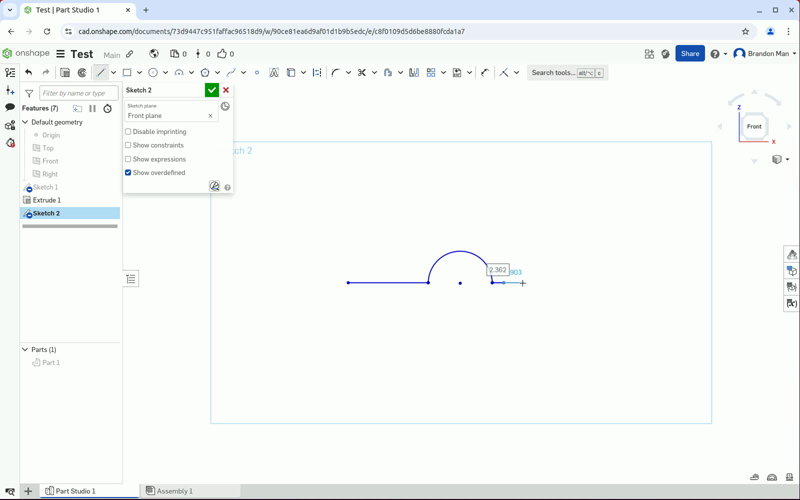
key_down(shift)
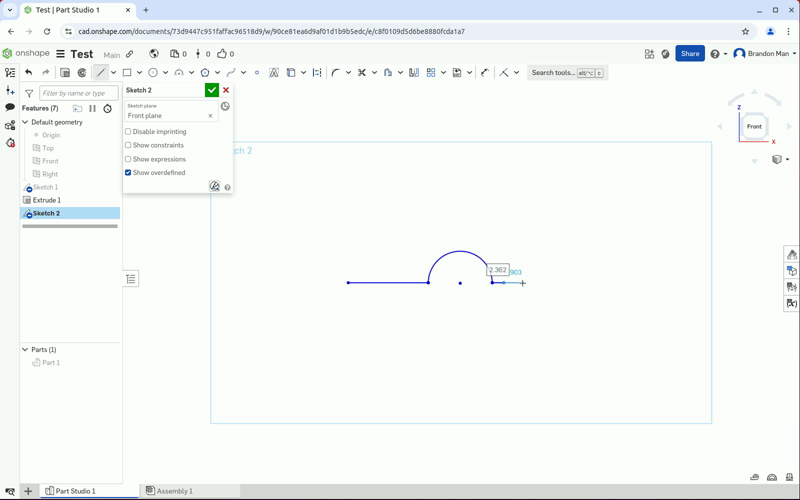
mouse_move(552, 282)
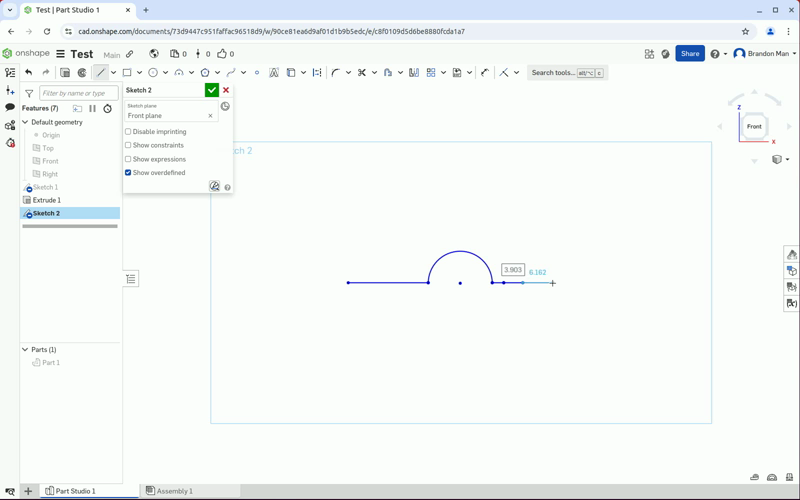
mouse_move(525, 282)
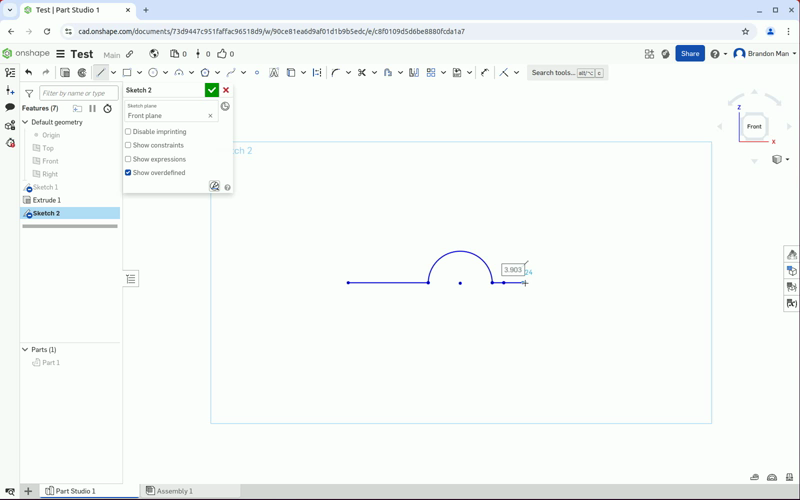
scroll(6)
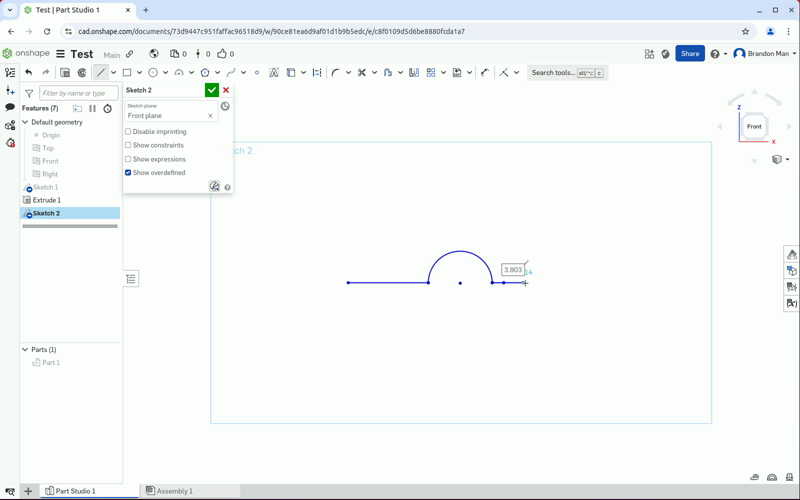
scroll(6)
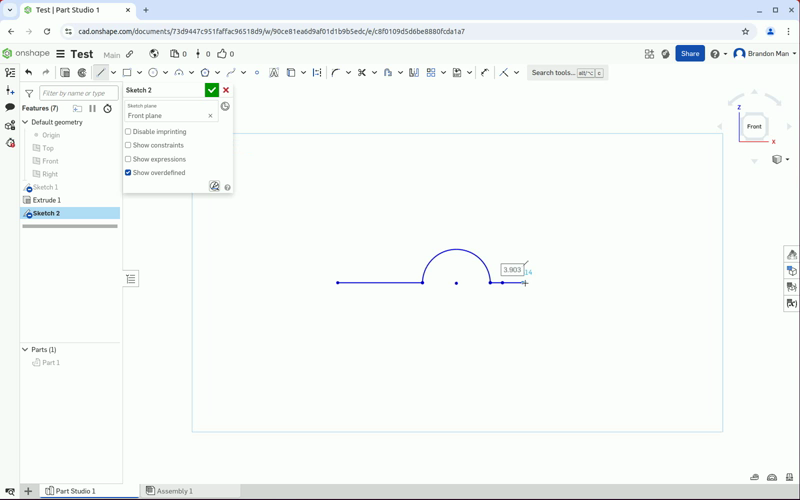
scroll(6)
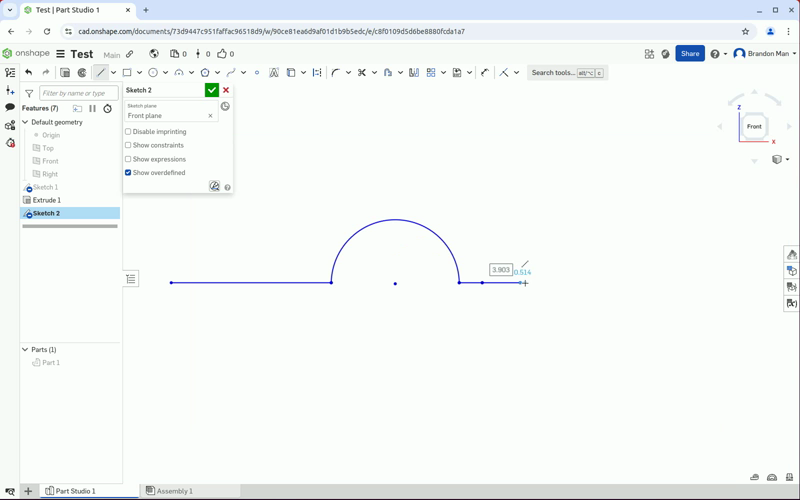
scroll(6)
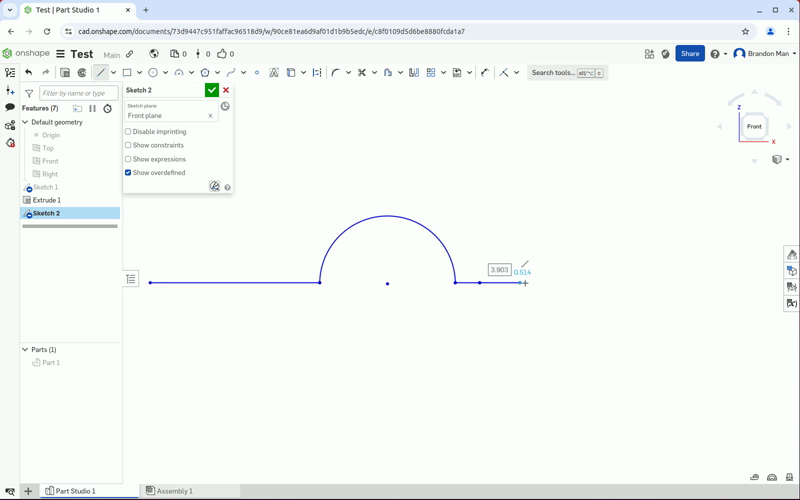
scroll(6)
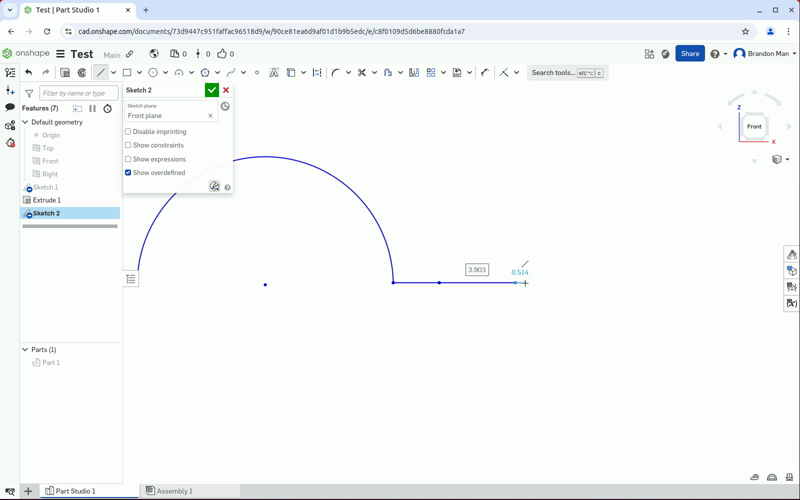
scroll(6)
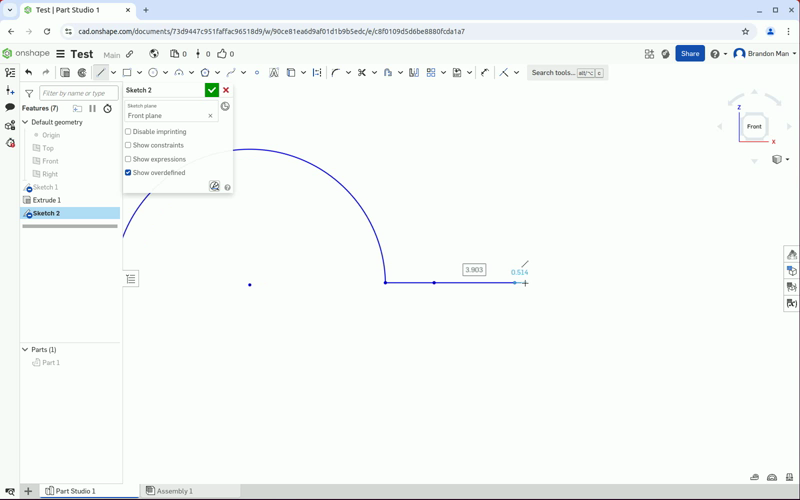
scroll(6)
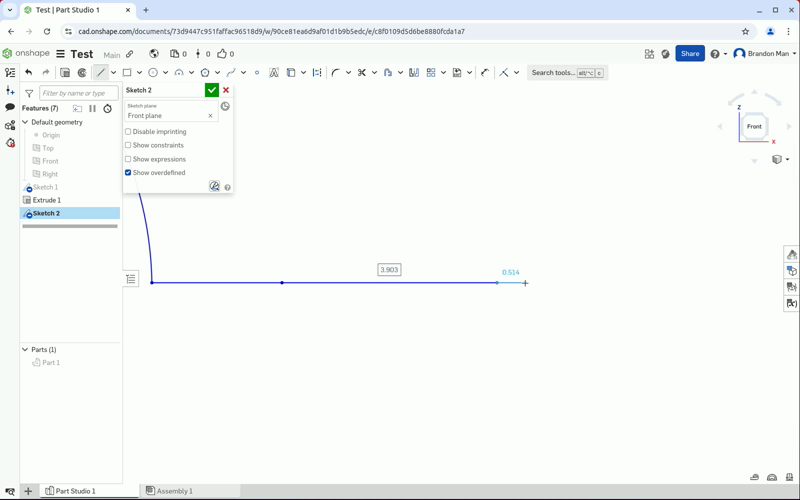
click(525, 282)
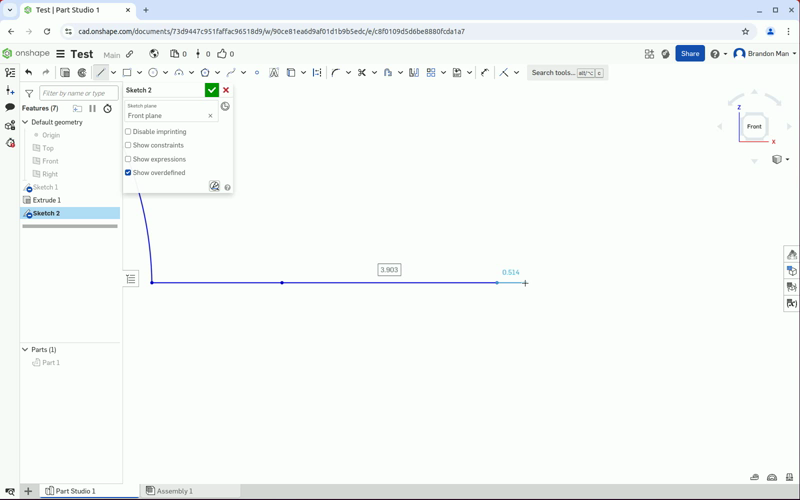
scroll(-6)
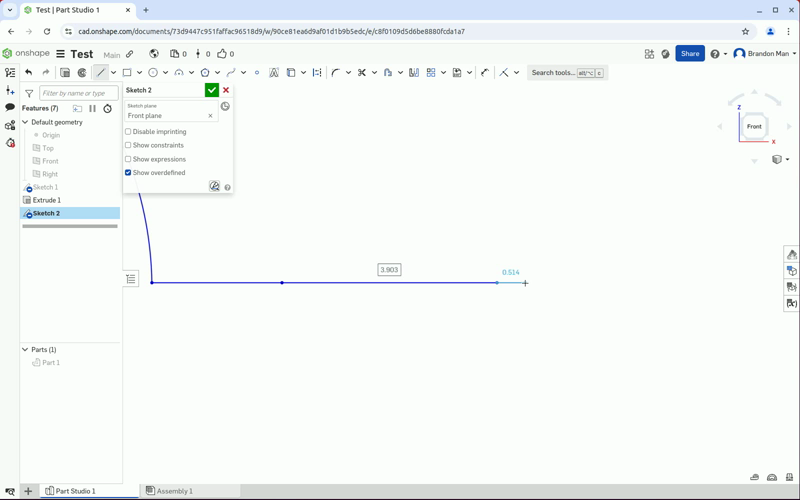
scroll(-6)
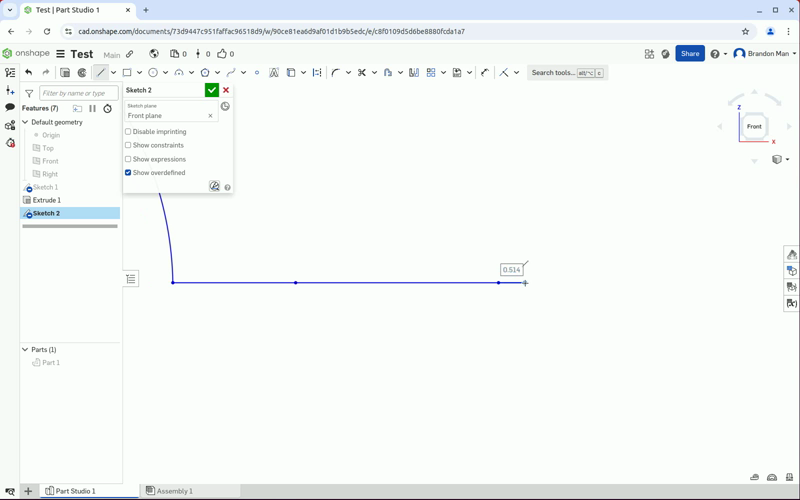
scroll(-6)
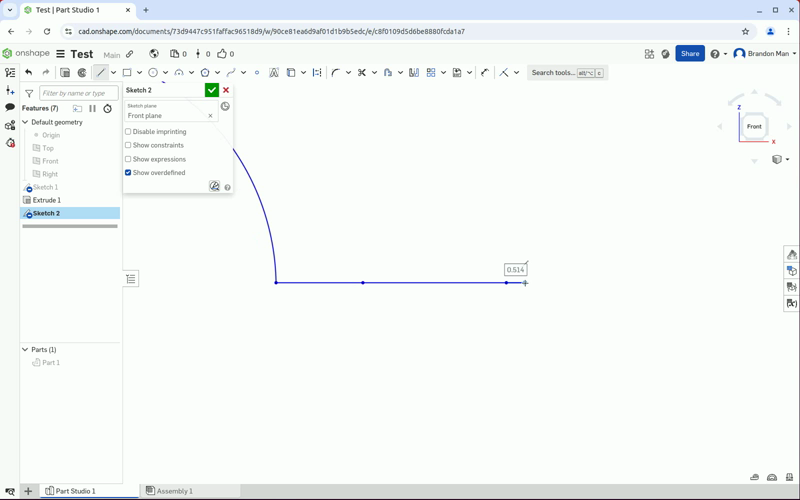
scroll(-6)
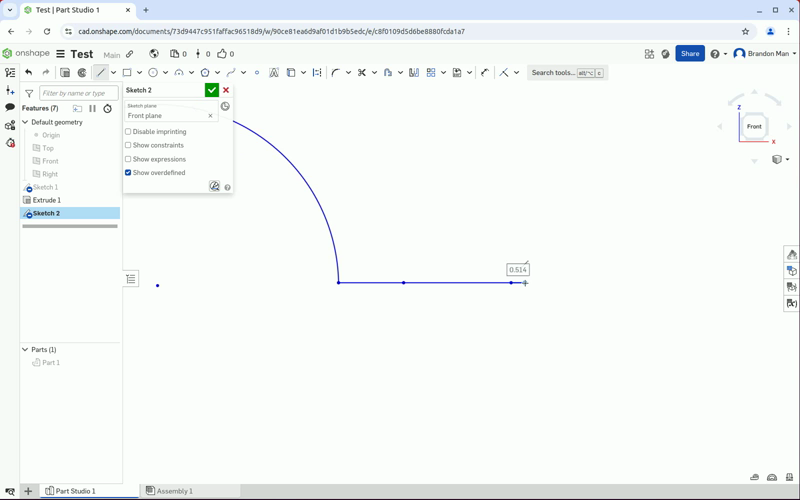
scroll(-6)
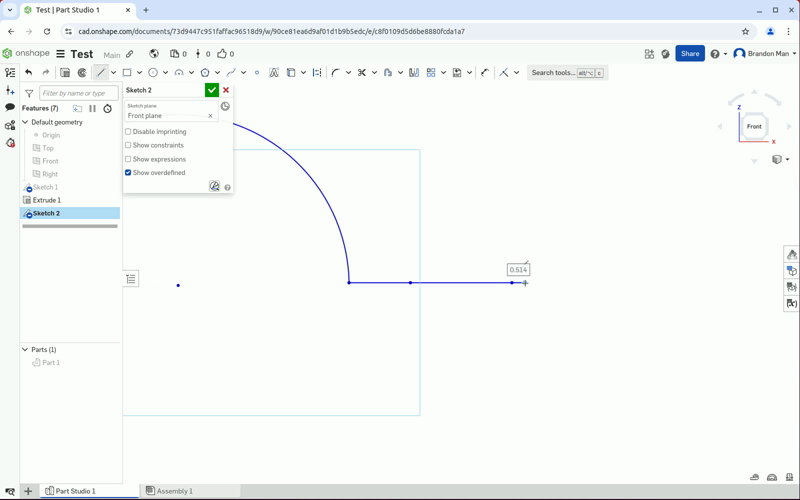
scroll(-6)
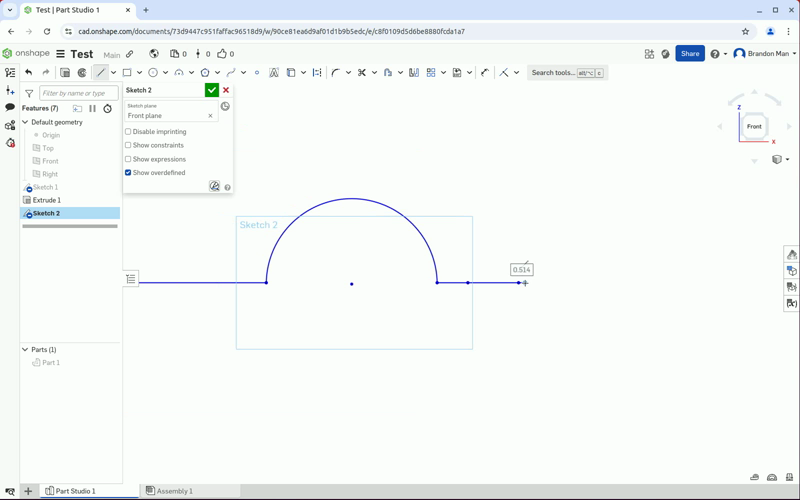
scroll(-6)
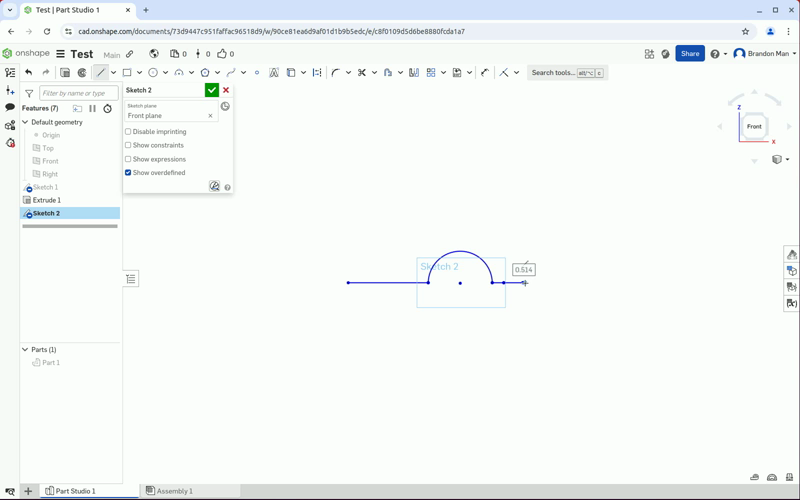
key_up(shift)
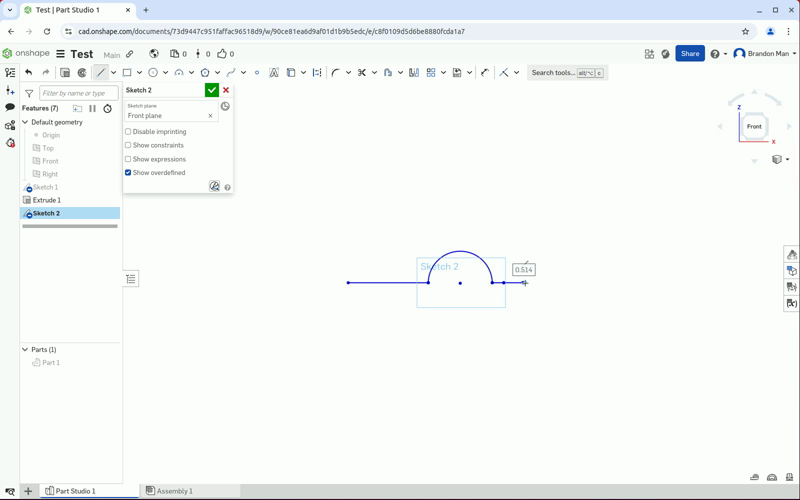
key(esc)
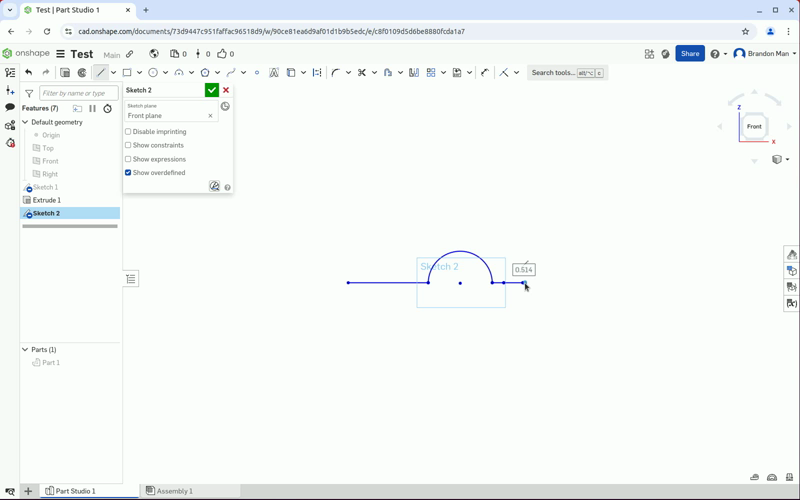
key(a)
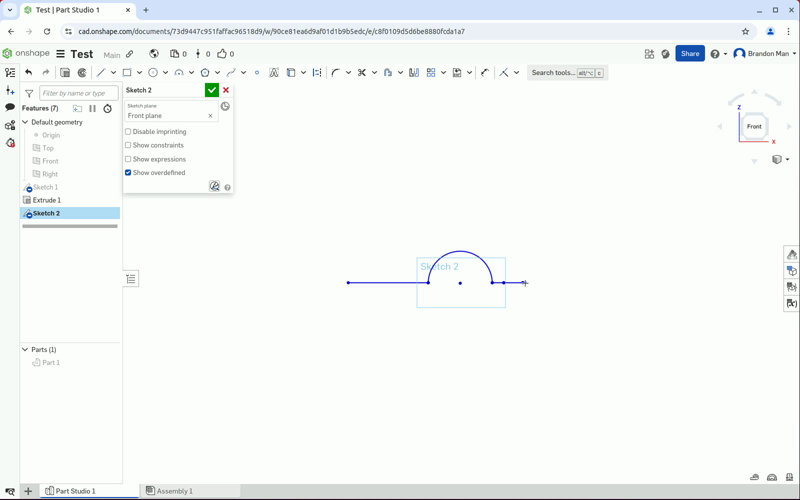
mouse_move(525, 282)
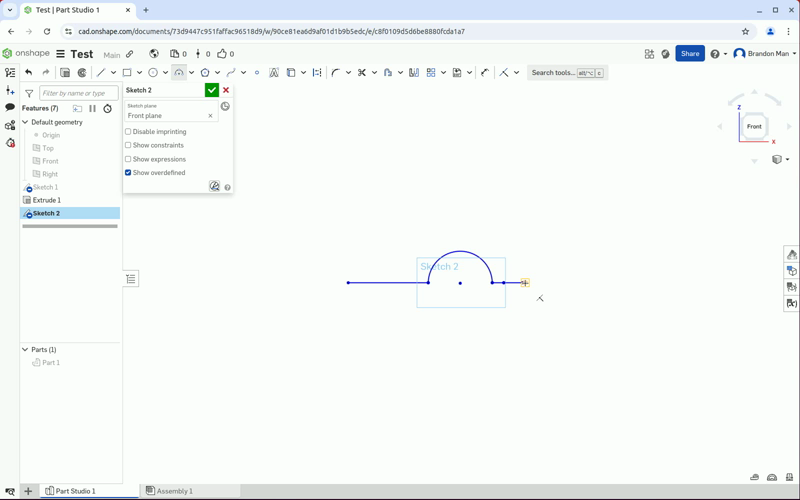
scroll(6)
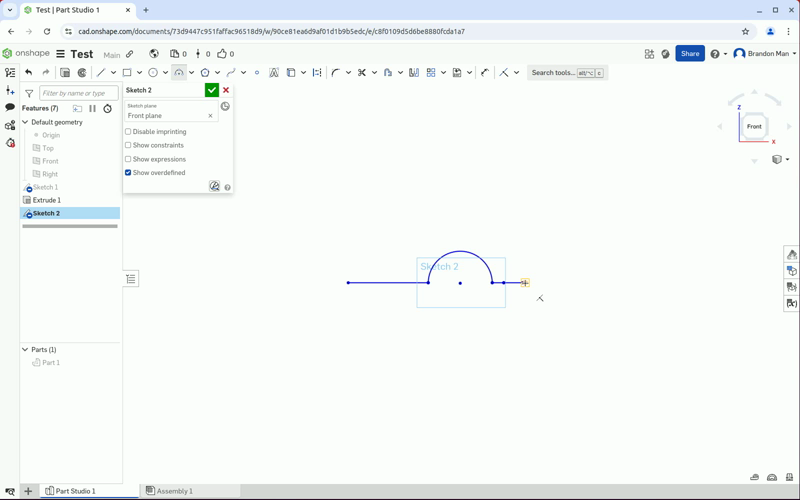
scroll(6)
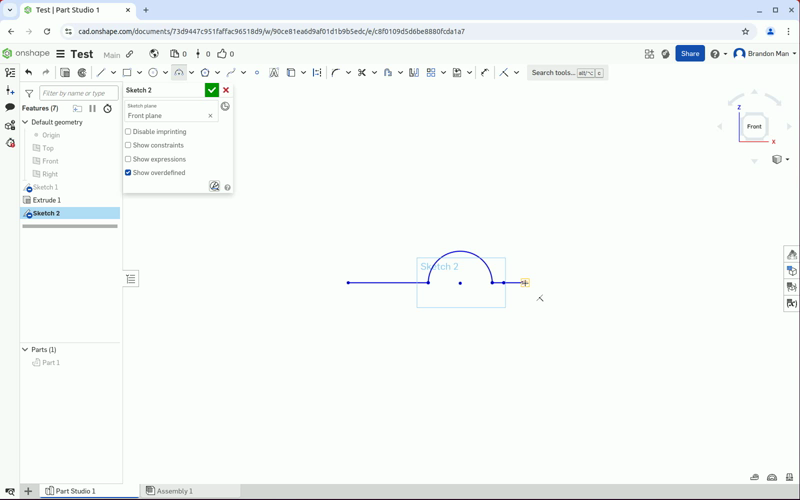
scroll(6)
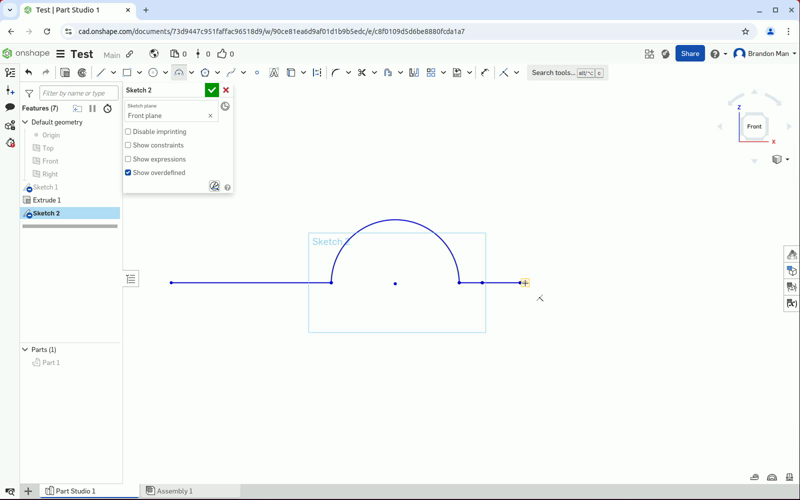
scroll(6)
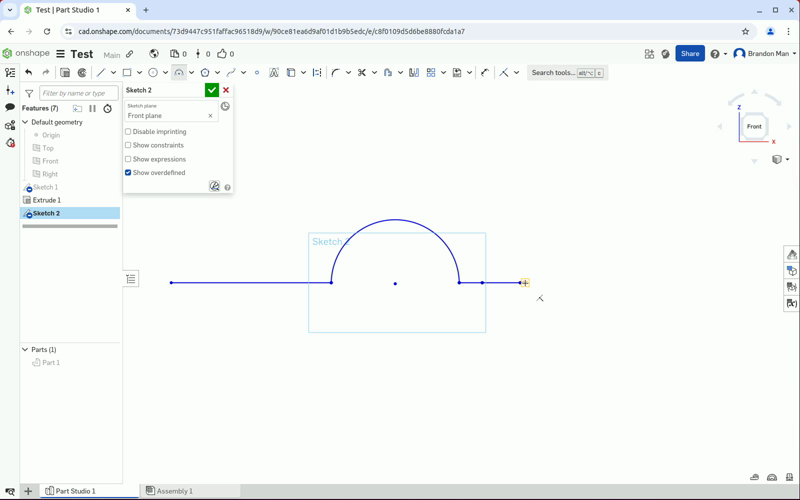
scroll(6)
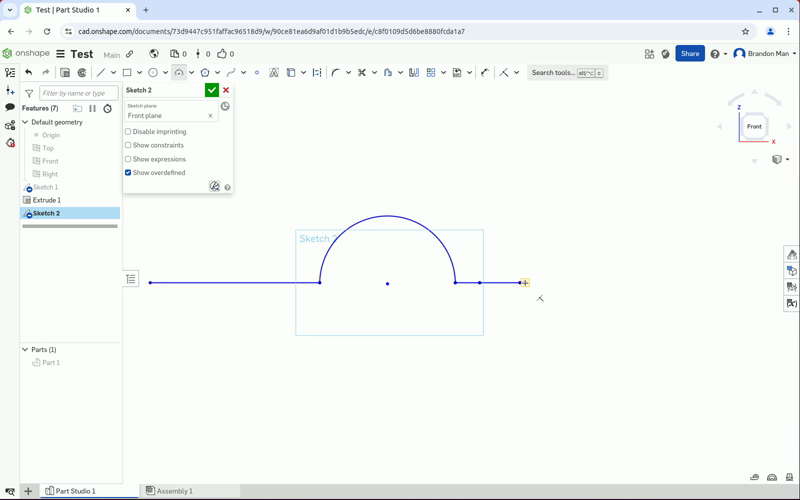
scroll(6)
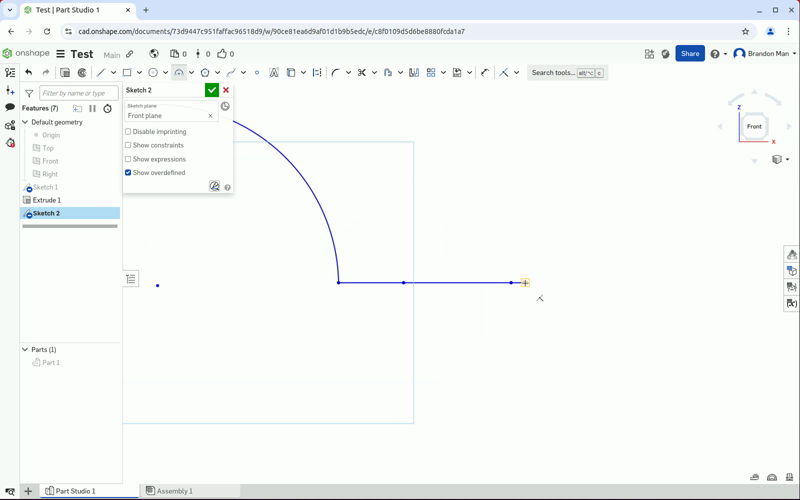
scroll(6)
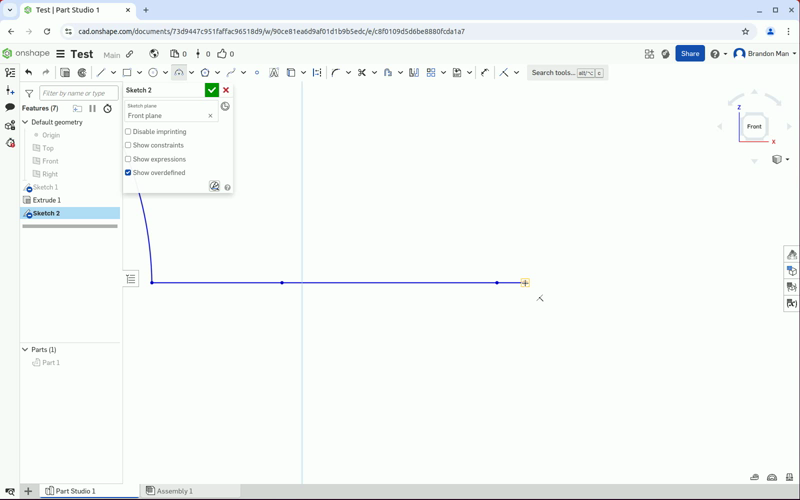
click(525, 282)
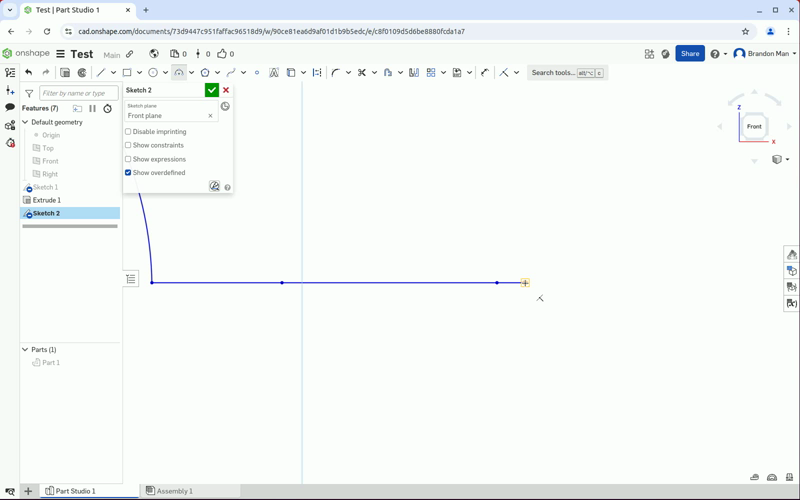
scroll(-6)
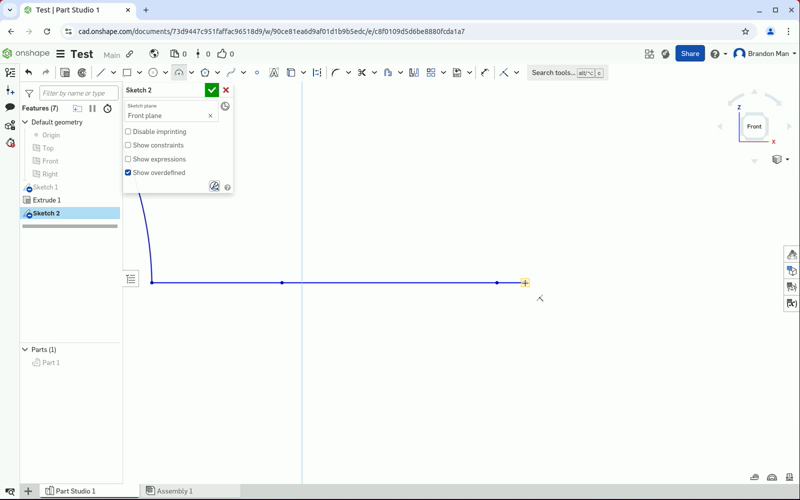
scroll(-6)
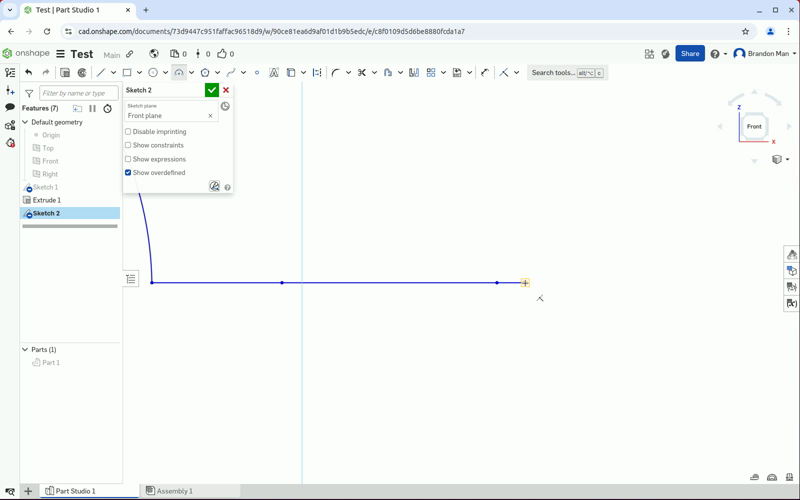
scroll(-6)
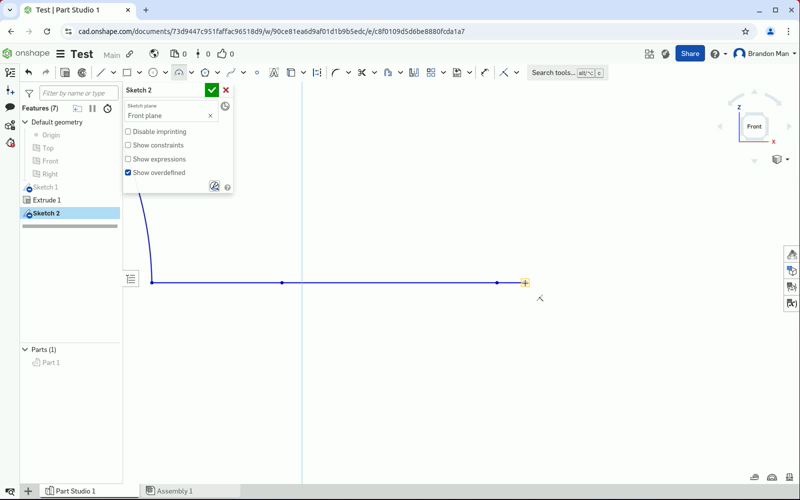
scroll(-6)
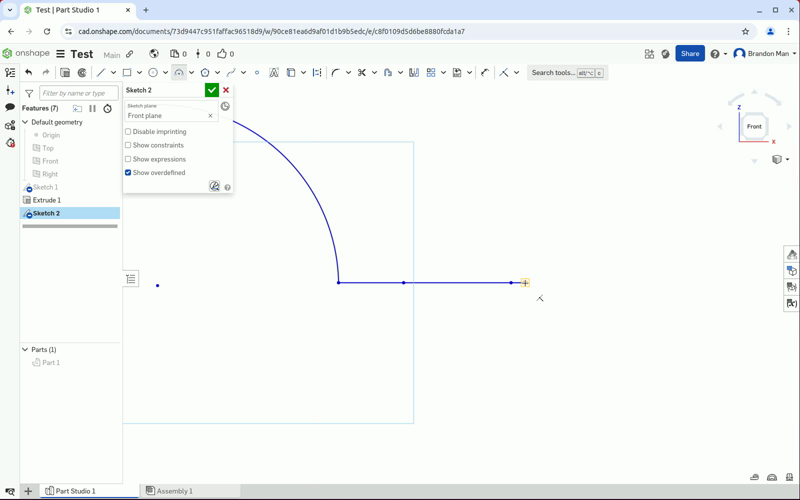
scroll(-6)
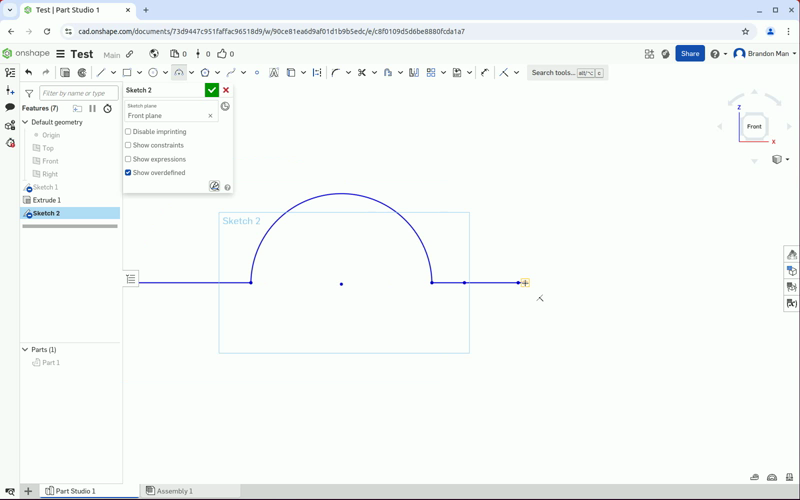
scroll(-6)
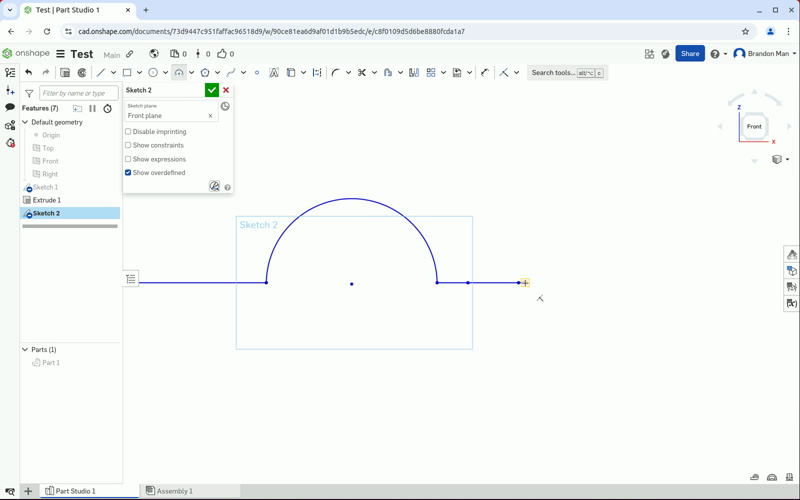
scroll(-6)
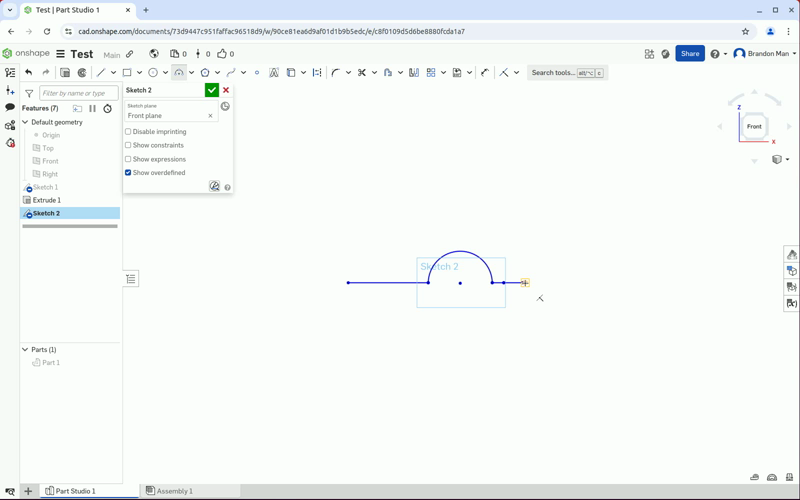
key_down(shift)
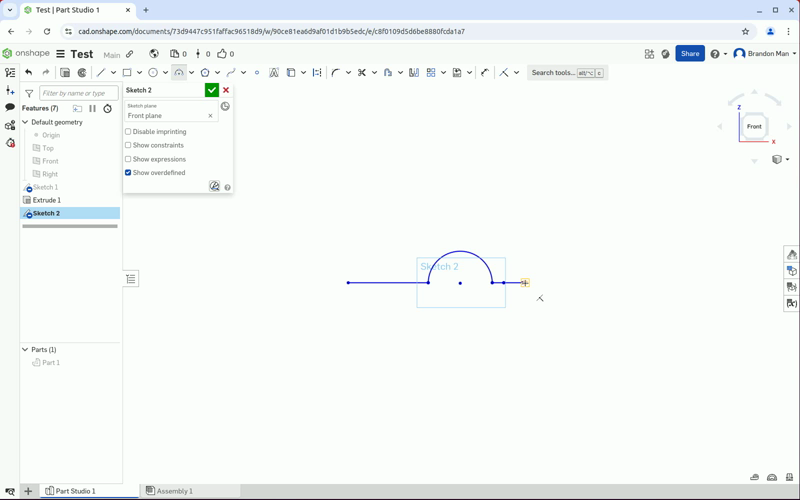
mouse_move(562, 282)
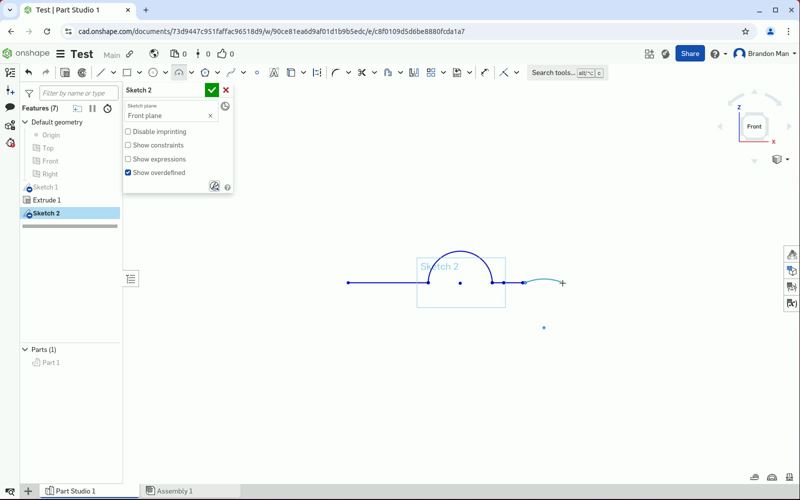
click(562, 282)
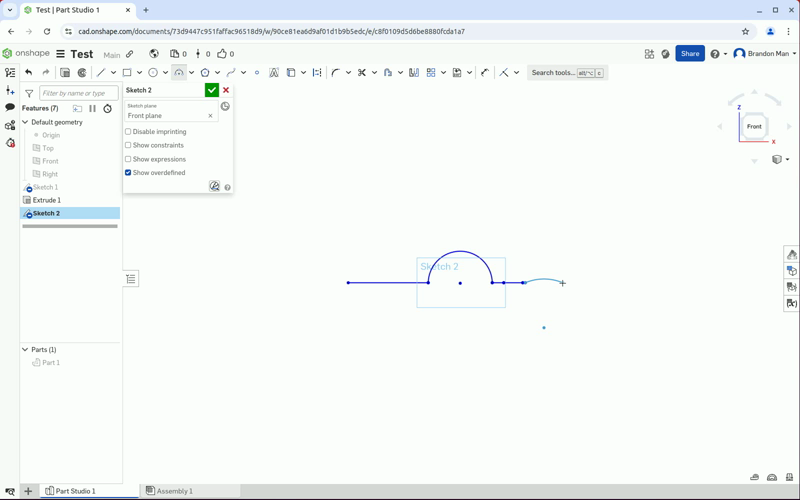
mouse_move(543, 264)
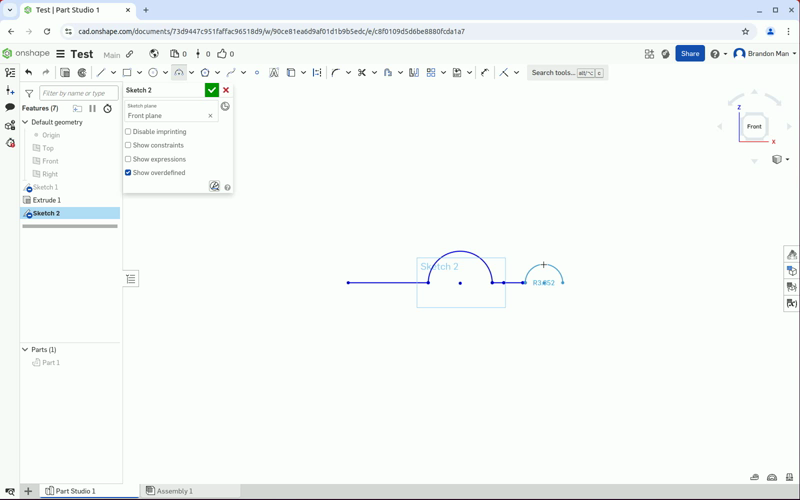
click(543, 264)
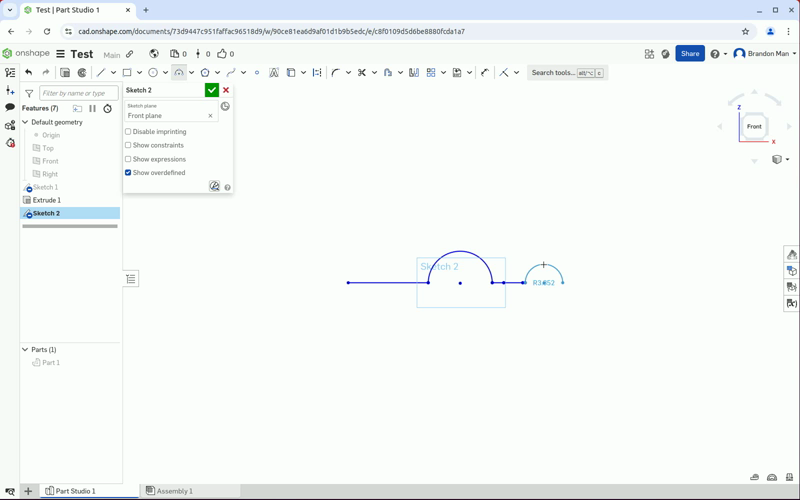
key_up(shift)
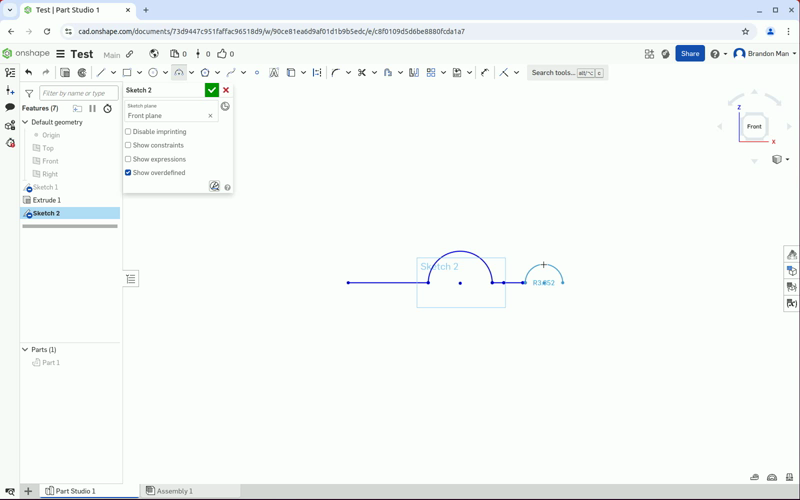
key(esc)
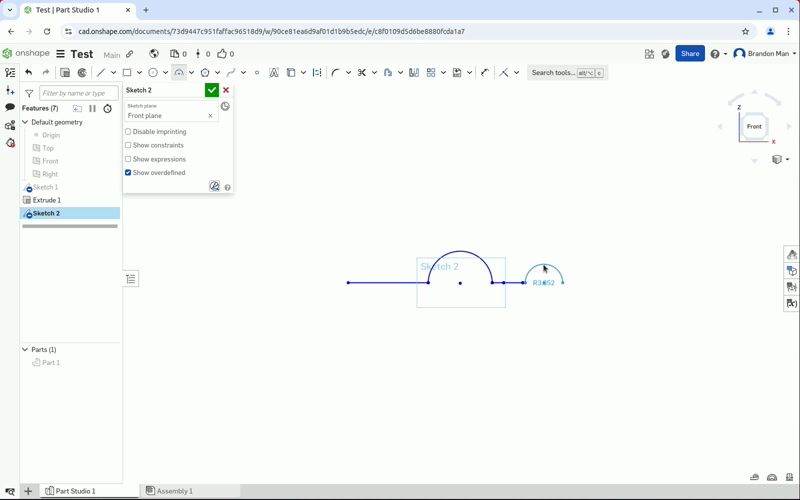
key(l)
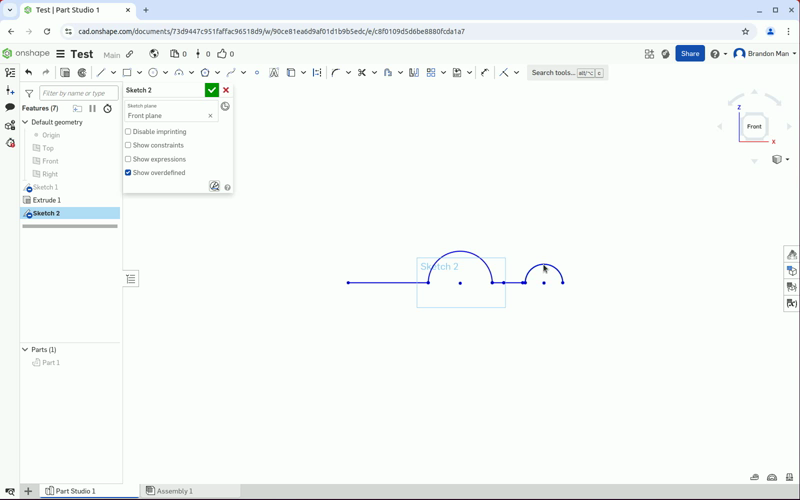
mouse_move(562, 282)
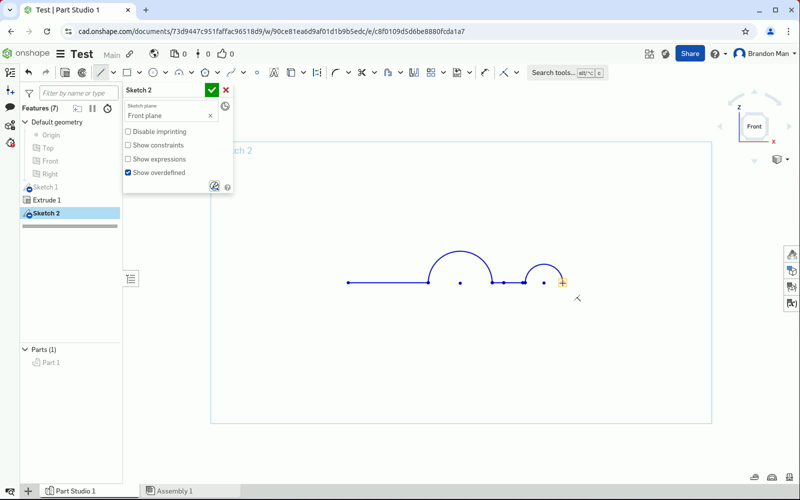
click(562, 282)
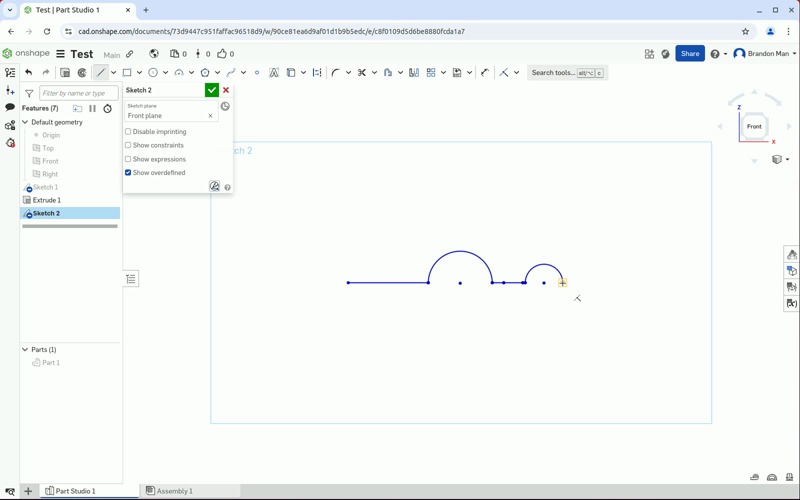
key_down(shift)
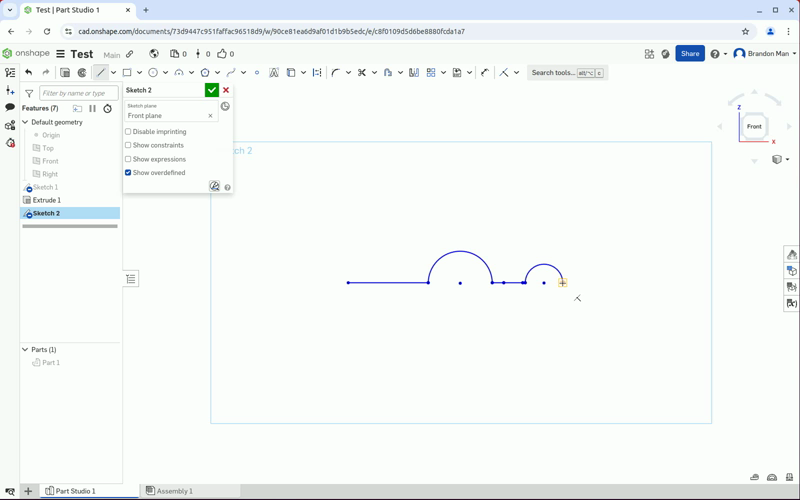
mouse_move(589, 282)
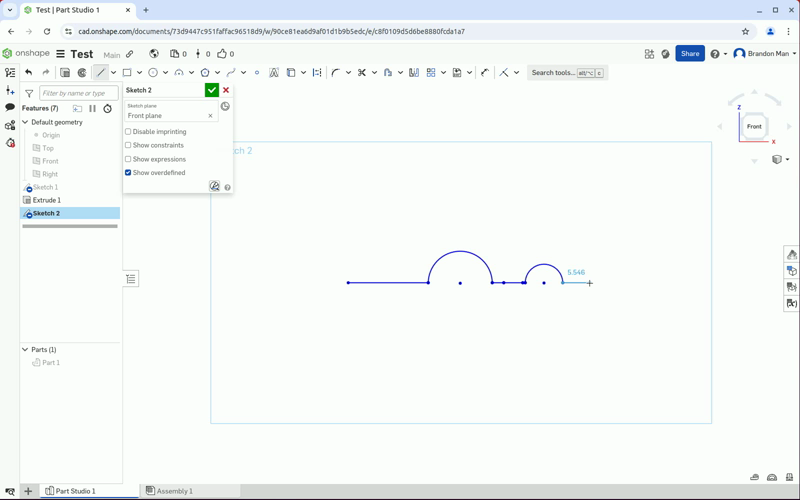
mouse_move(572, 282)
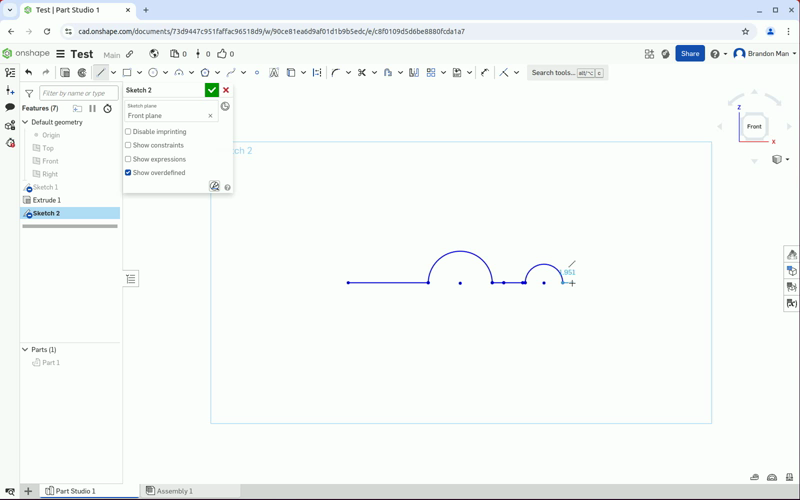
click(572, 282)
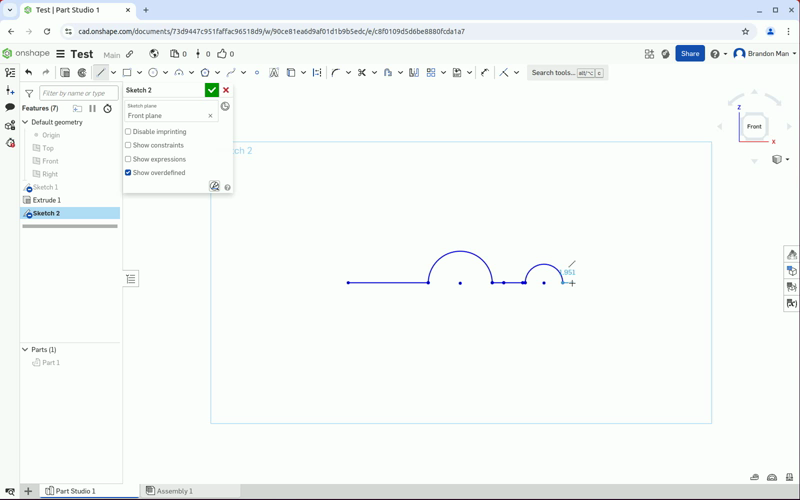
key_up(shift)
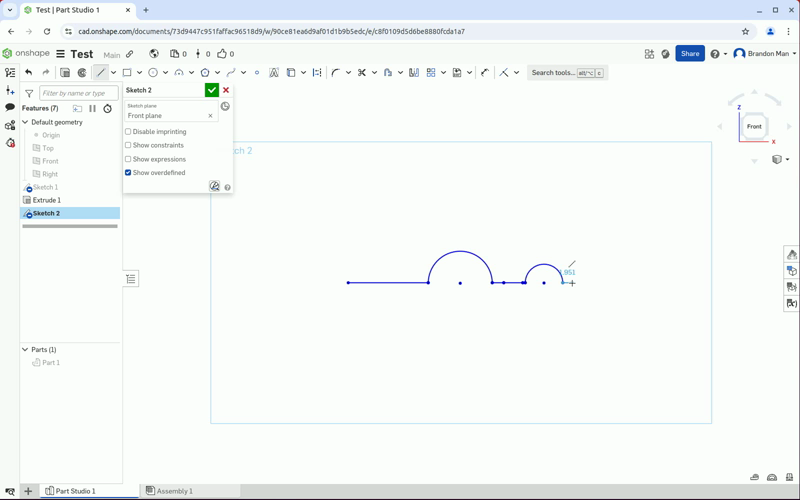
key(esc)
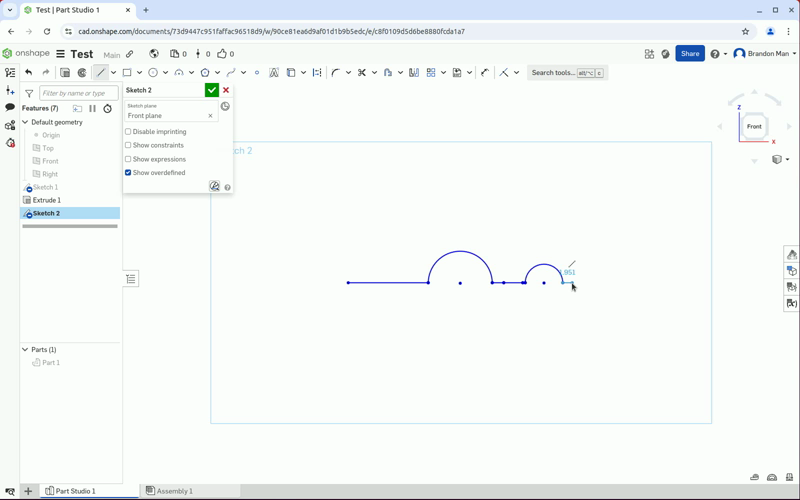
key(a)
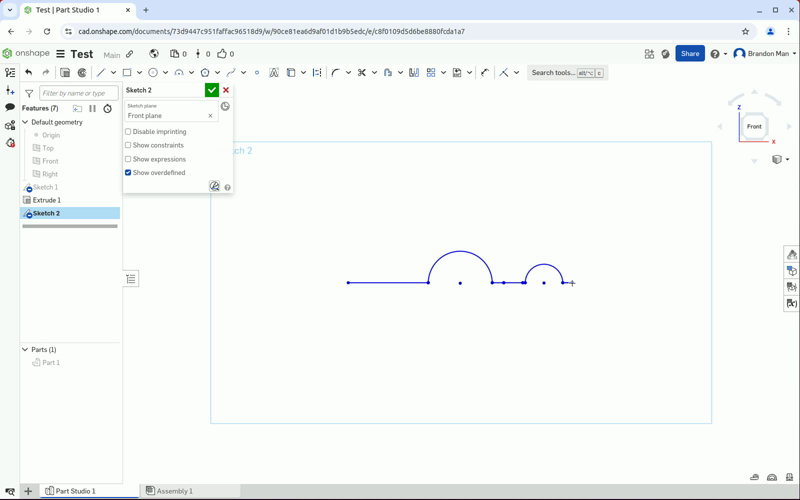
mouse_move(572, 282)
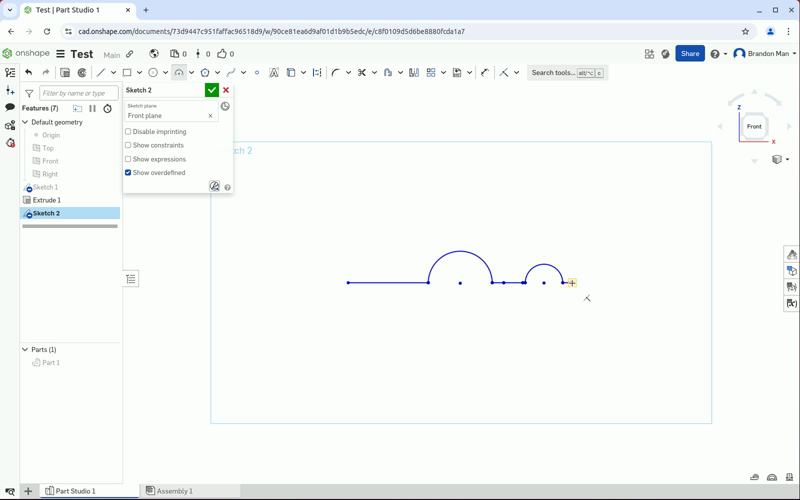
click(572, 282)
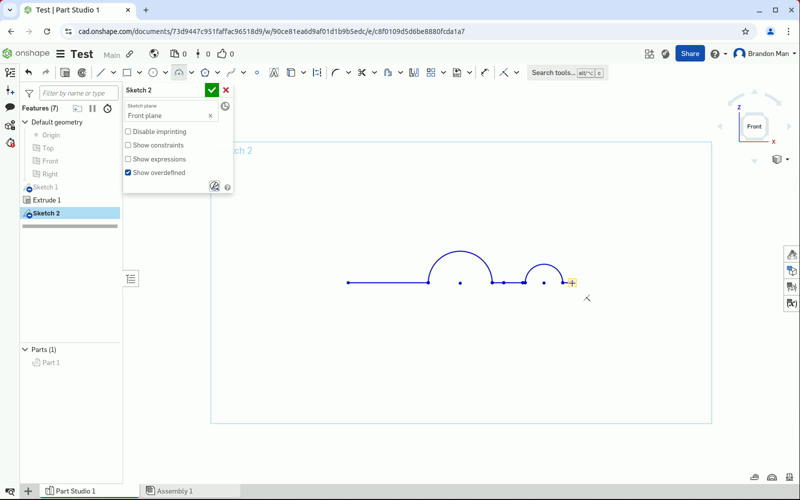
mouse_move(348, 282)
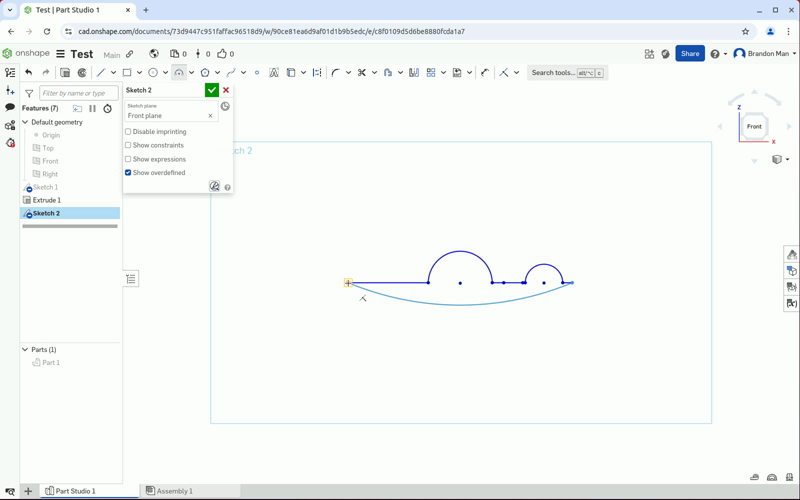
click(348, 282)
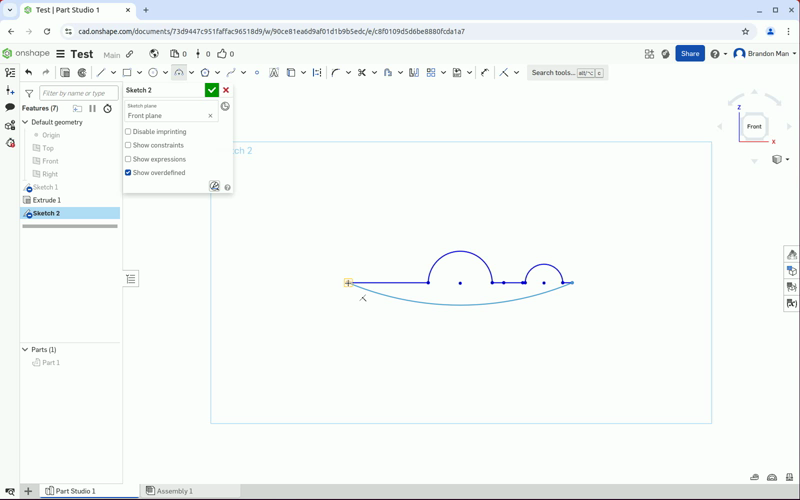
key_down(shift)
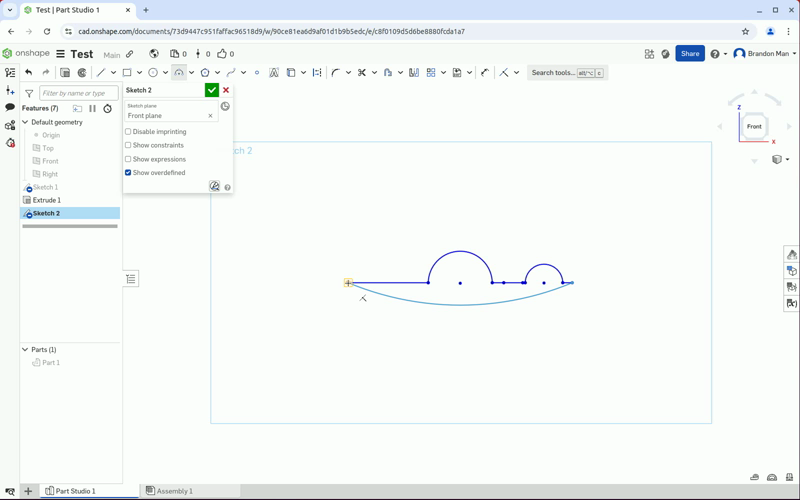
mouse_move(460, 170)
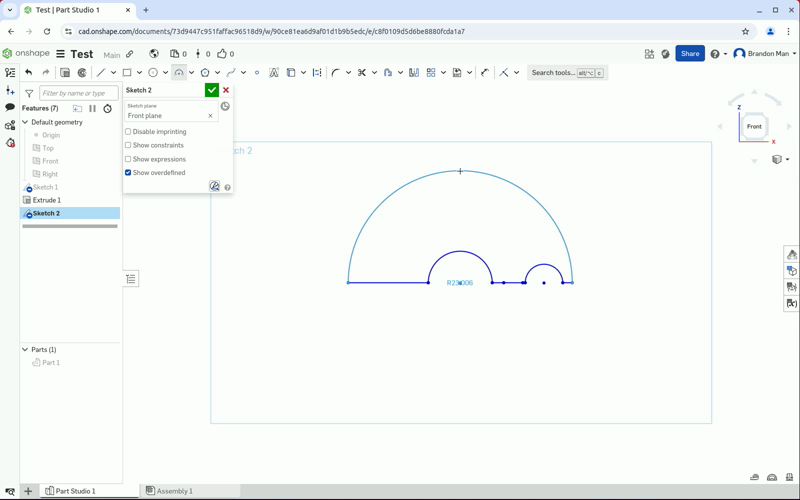
click(460, 170)
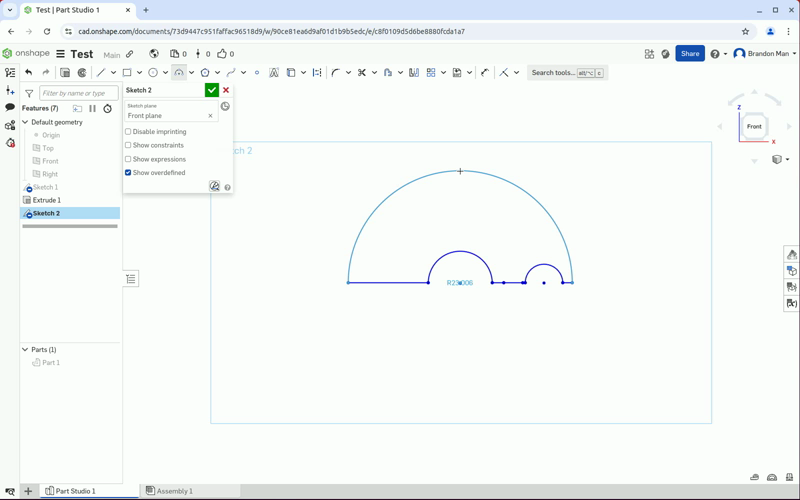
key_up(shift)
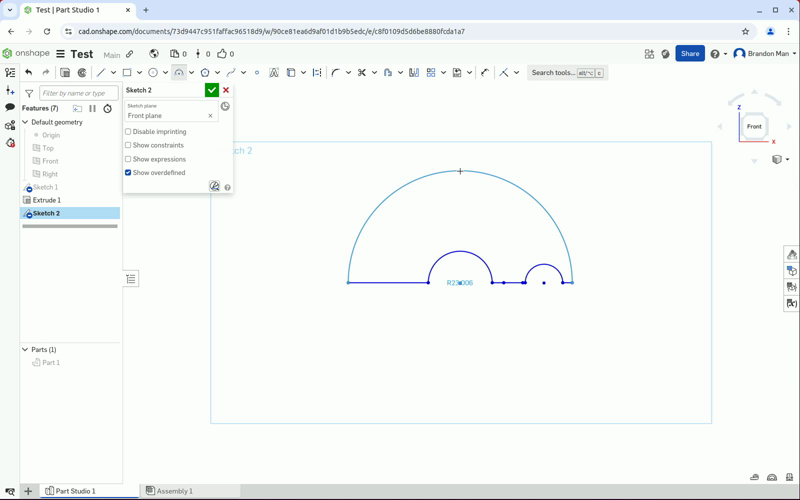
key(esc)
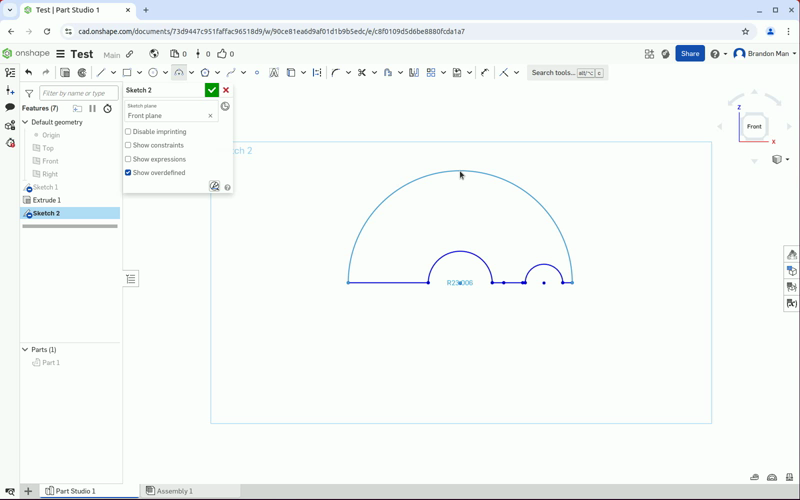
key(c)
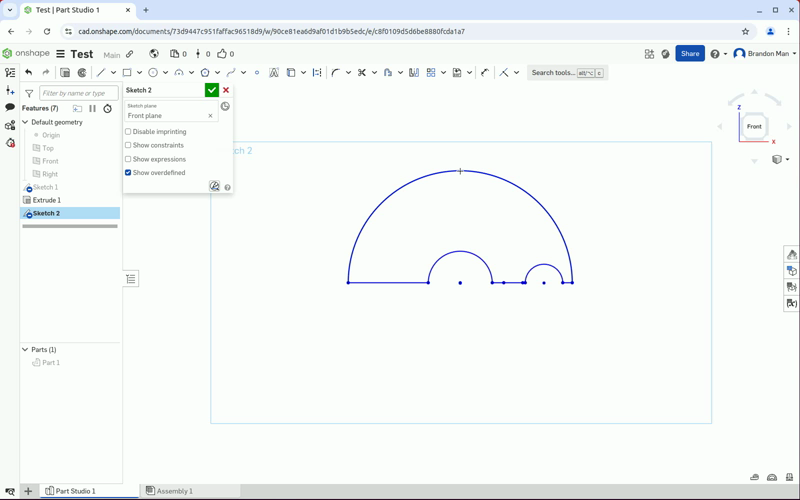
key_down(shift)
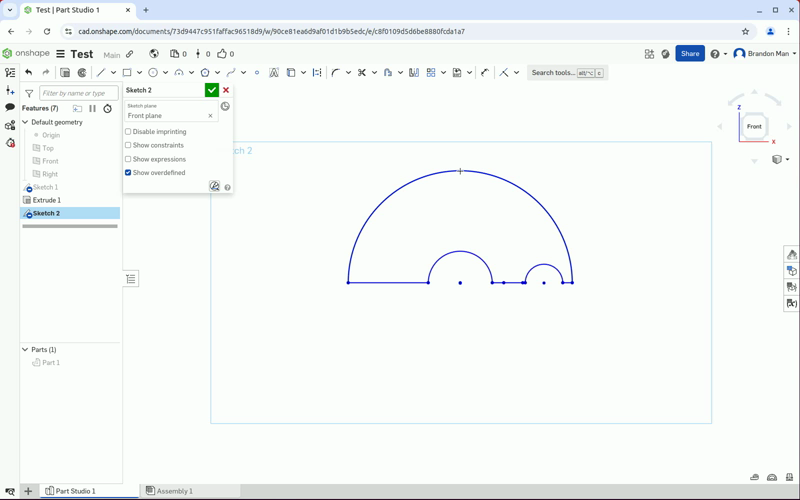
mouse_move(411, 209)
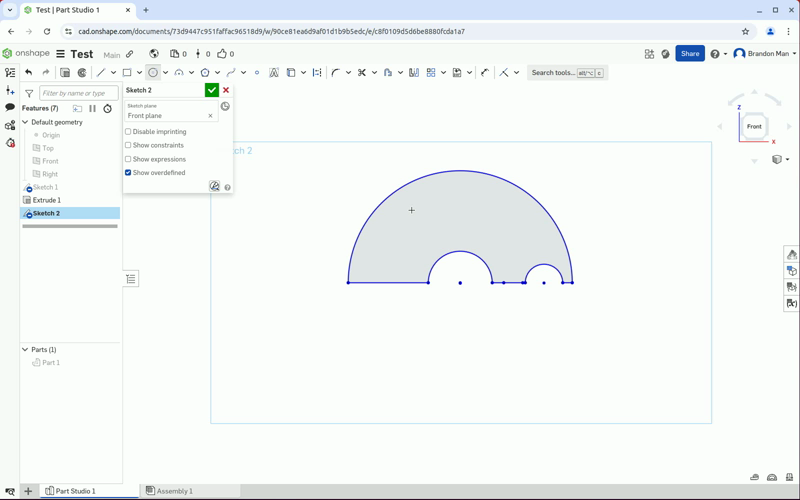
click(411, 209)
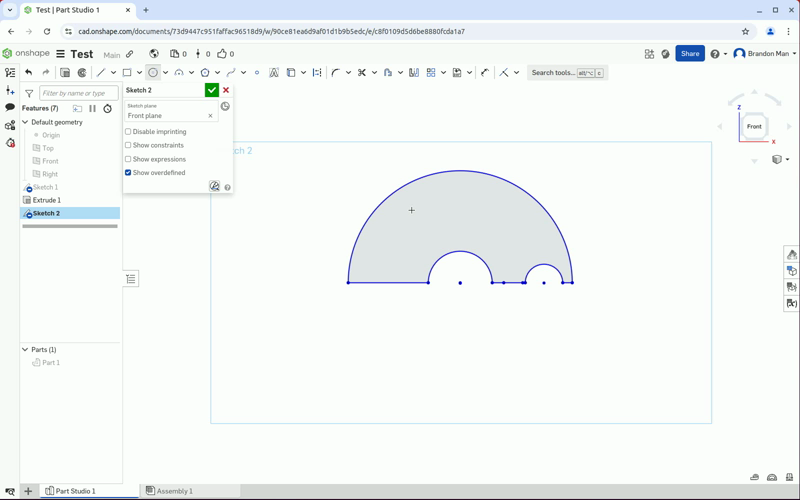
key_up(shift)
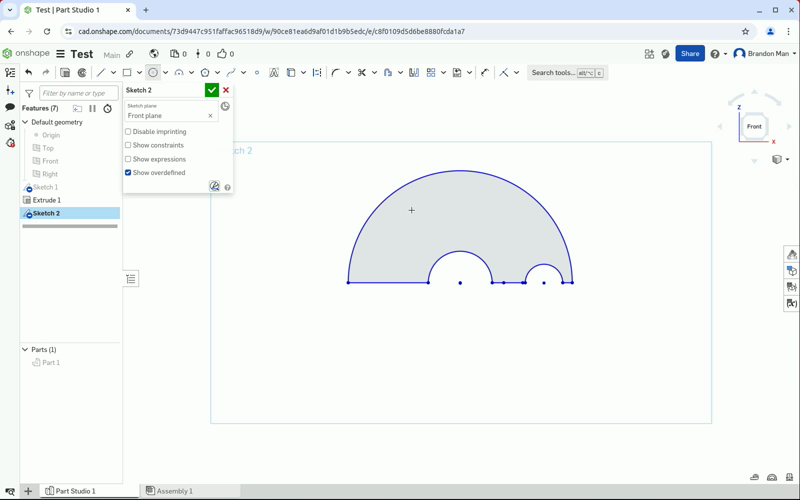
mouse_move(430, 209)
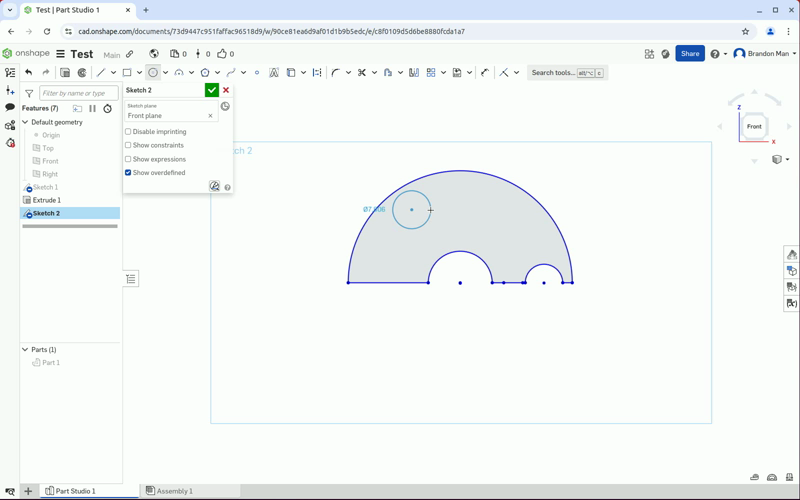
click(430, 209)
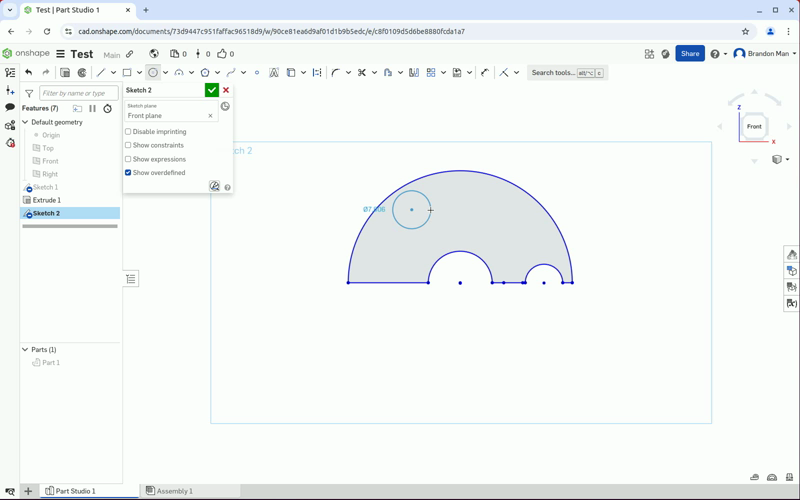
key(esc)
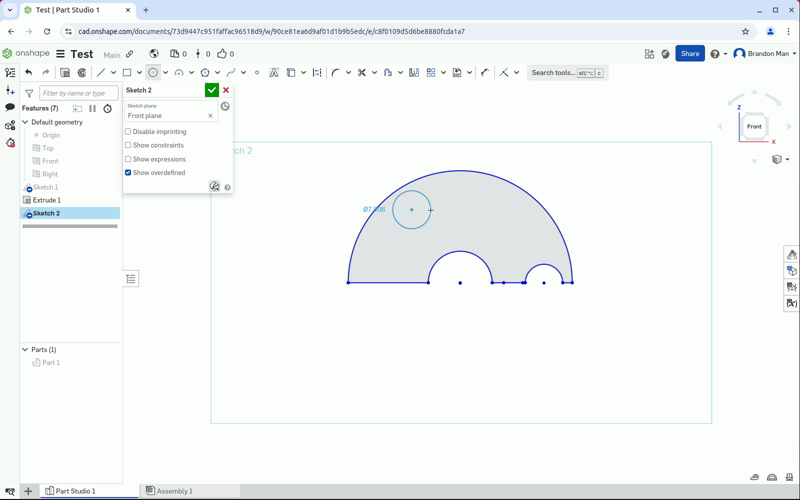
mouse_move(541, 266)
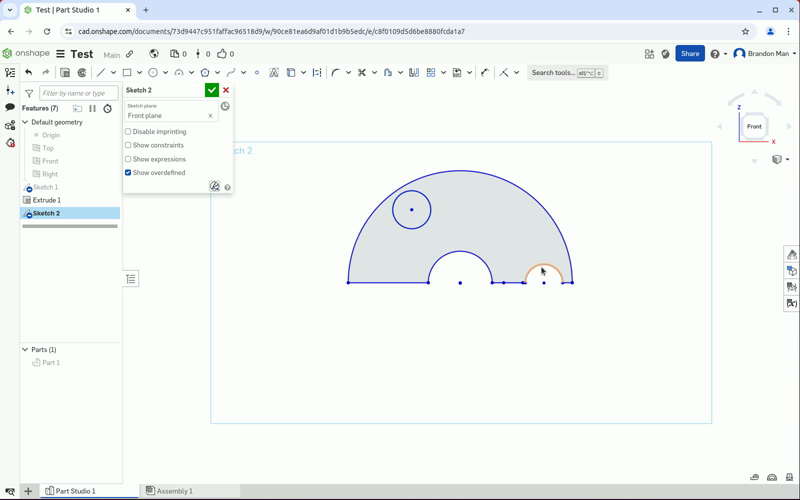
click(541, 266)
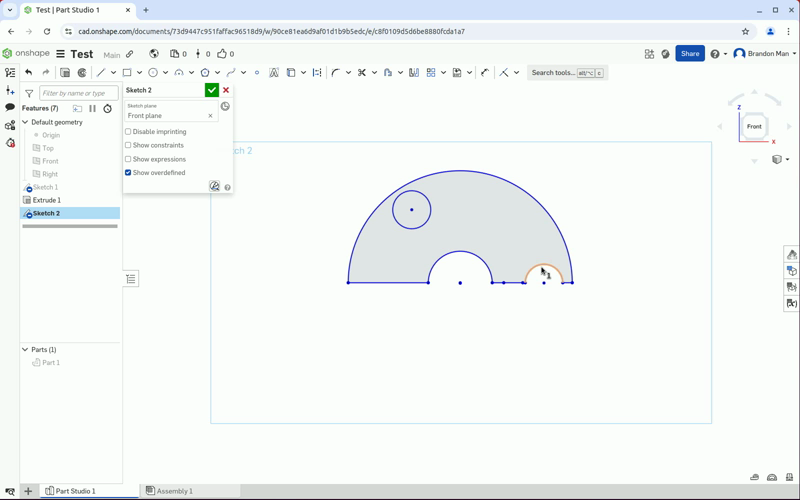
mouse_move(73, 352)
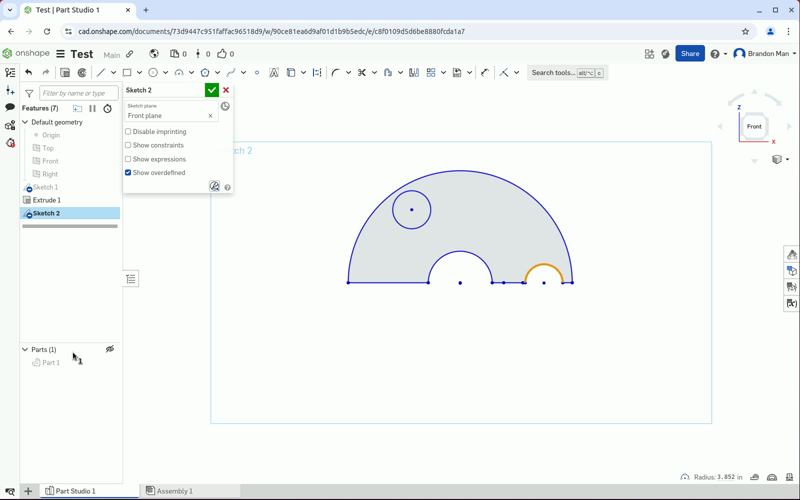
key(shift+y)
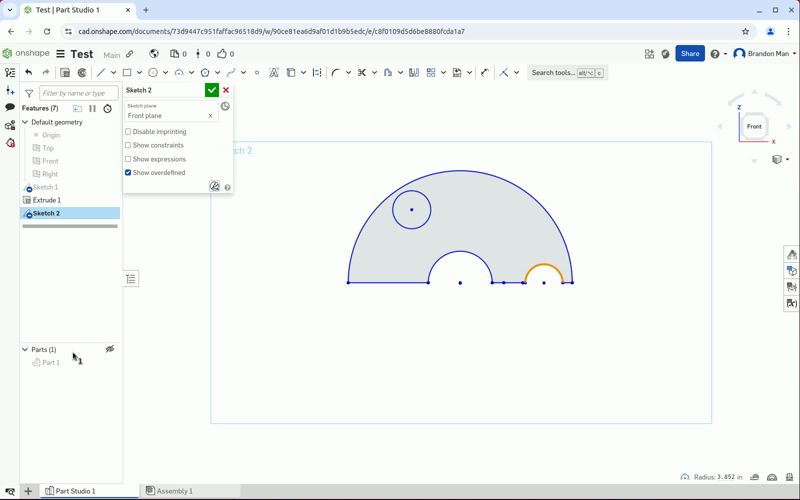
key(shift+e)
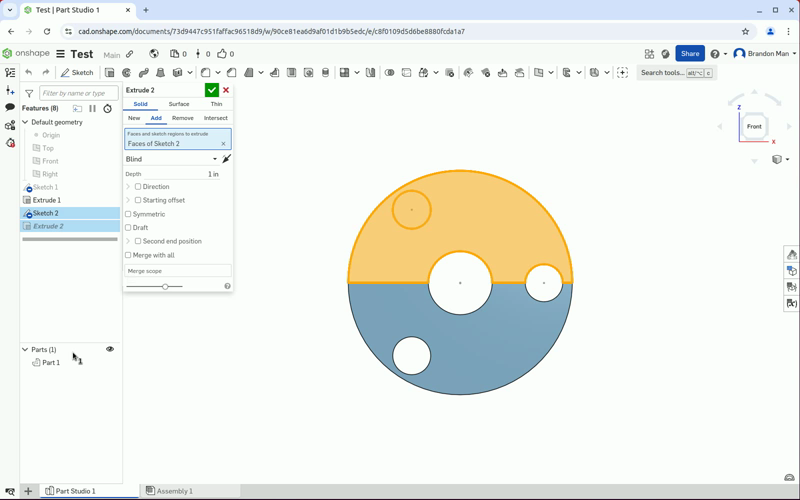
mouse_move(143, 106)
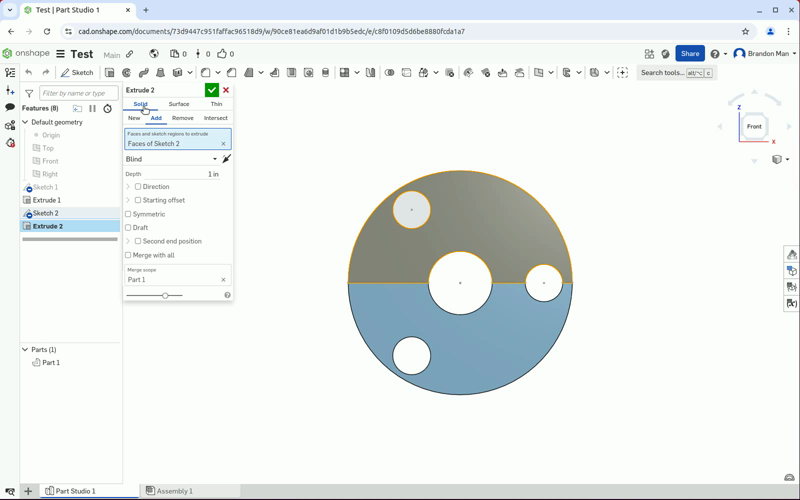
click(143, 106)
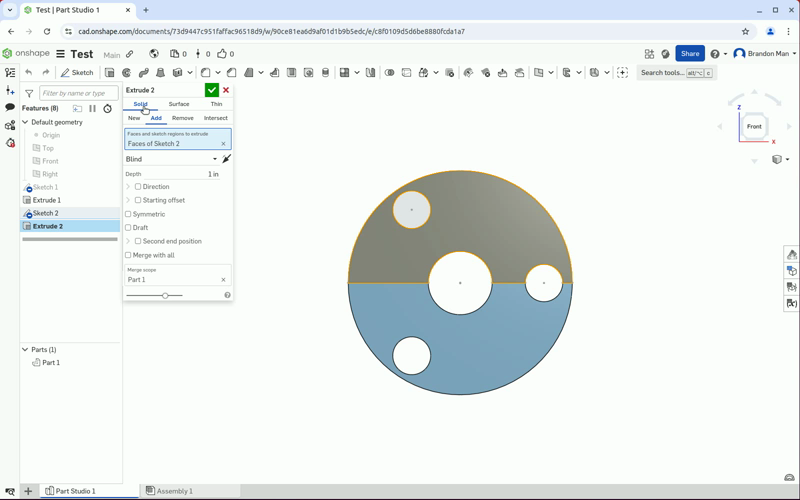
mouse_move(137, 120)
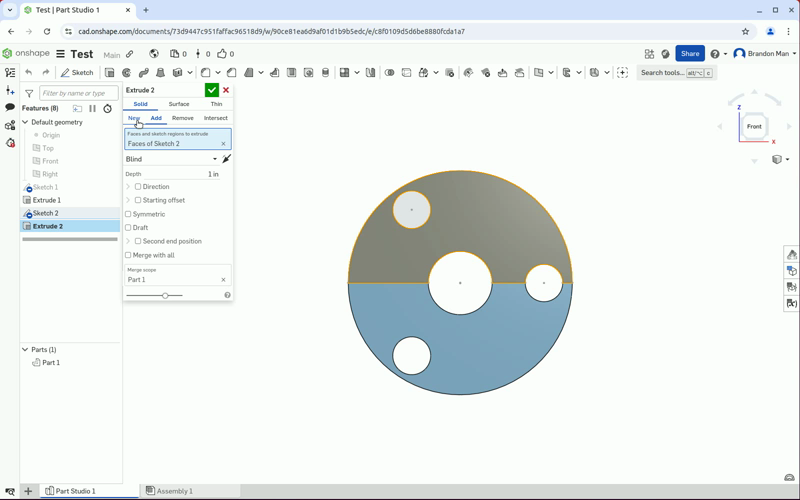
click(137, 120)
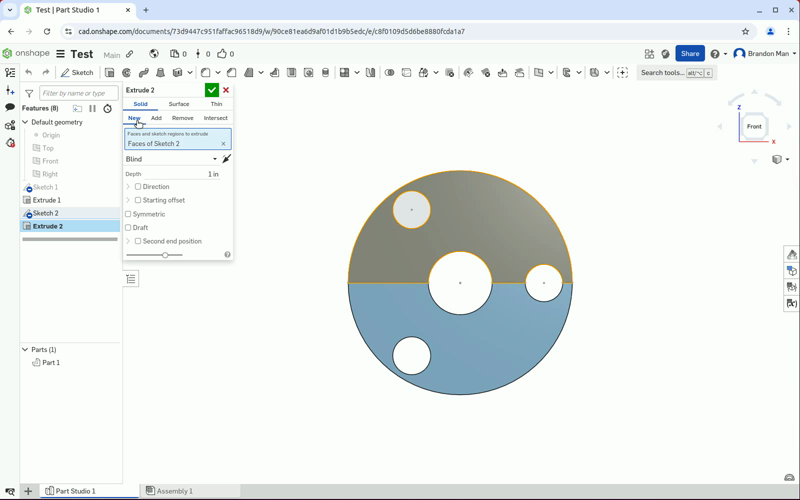
key(tab, 4)
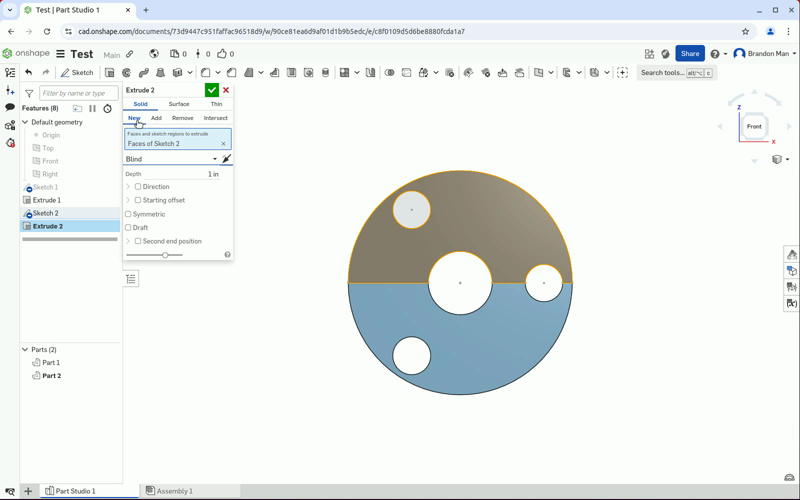
text(4.814)
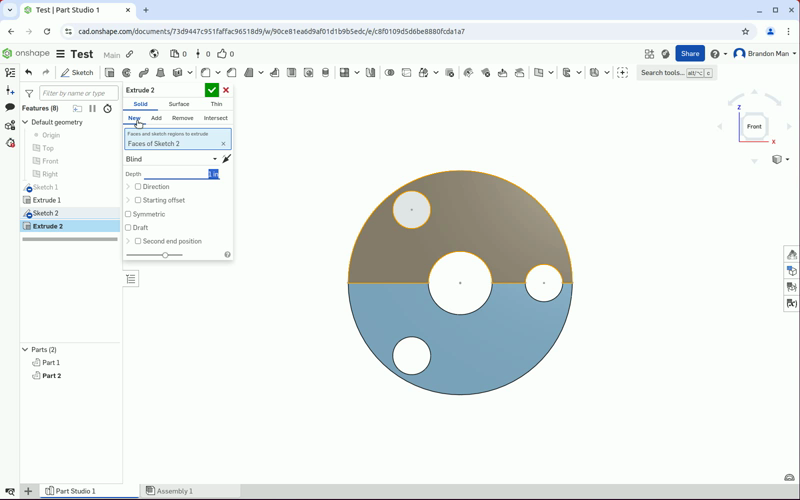
key(tab, 3)
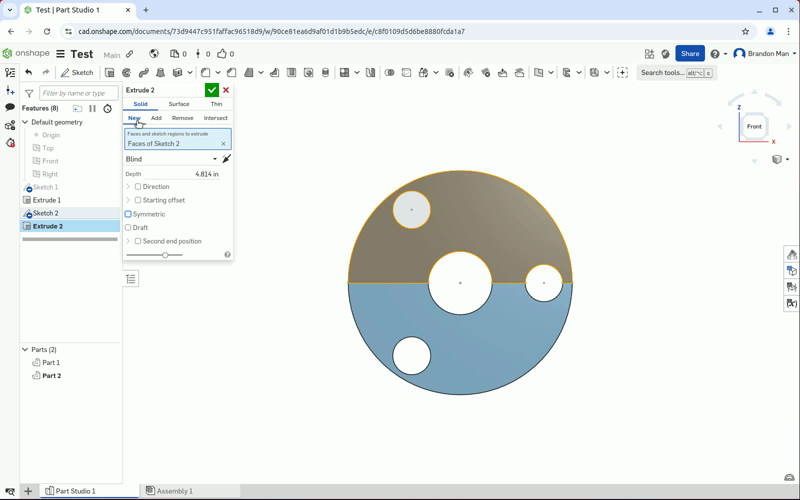
key(space)
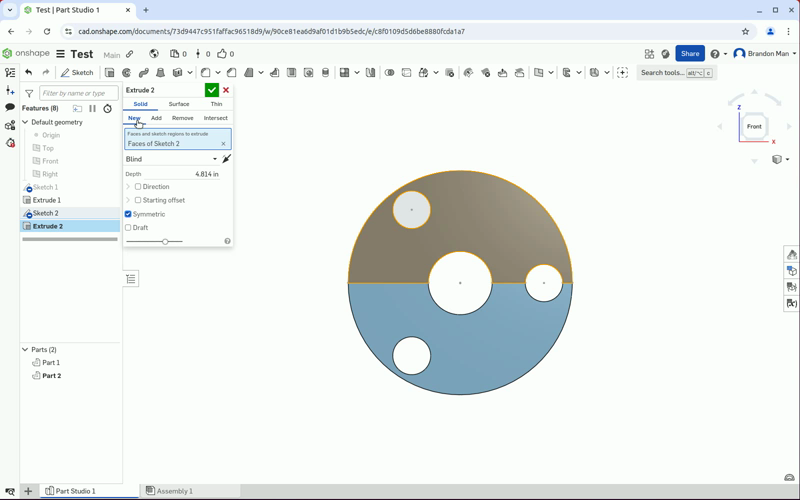
key(enter)
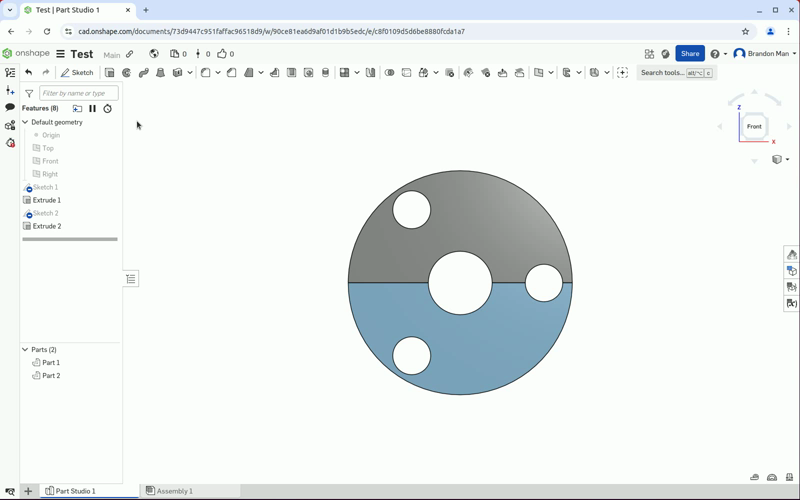
key(shift+h)
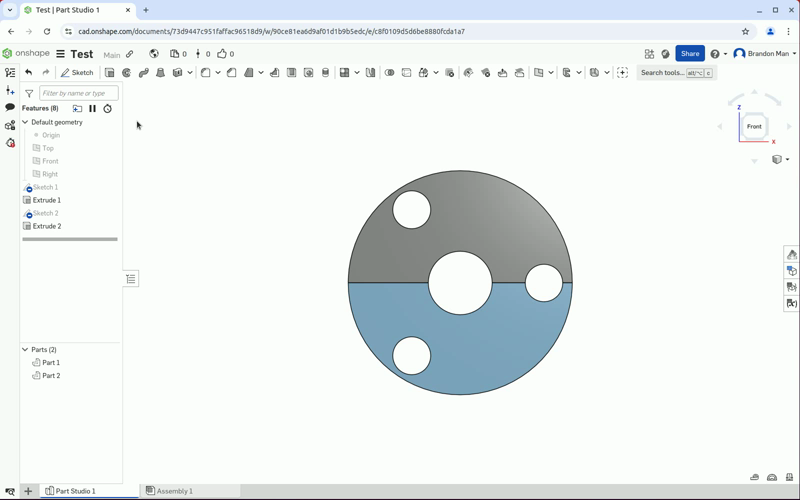
key(shift+h)
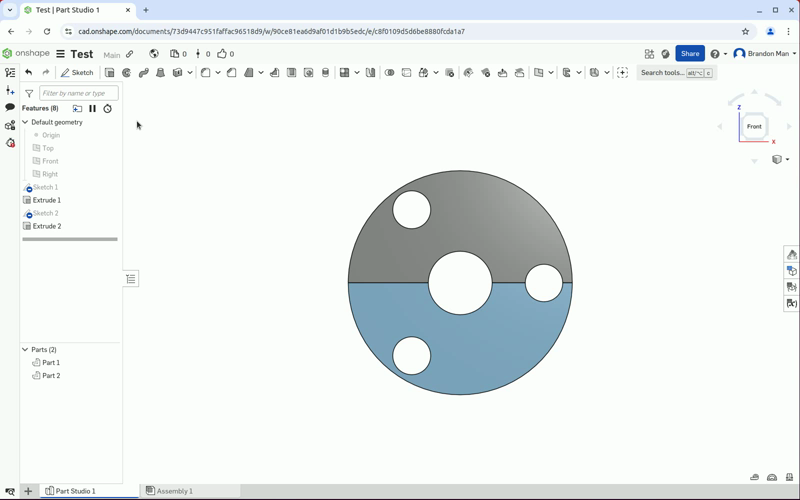
key(shift+7)
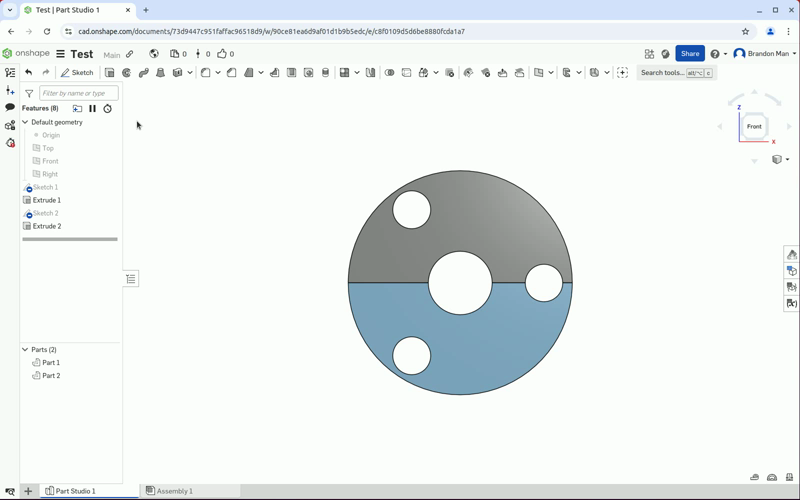
key(left, 2)
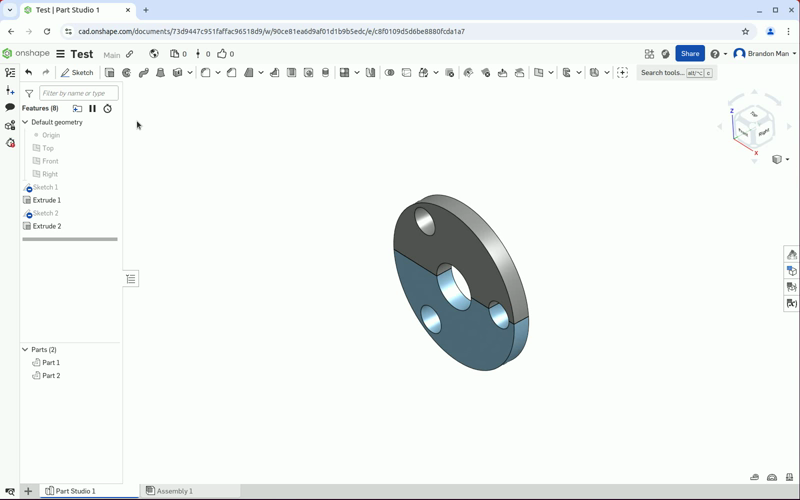
key(down, 2)
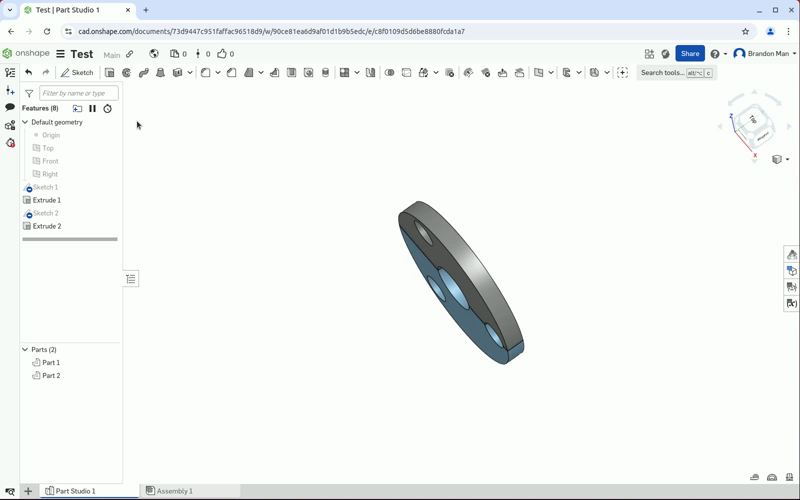
key(up, 2)
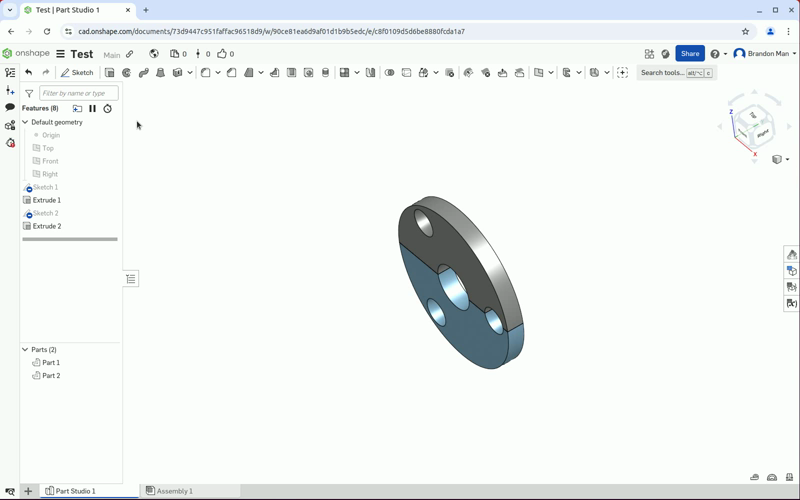
key(right, 2)
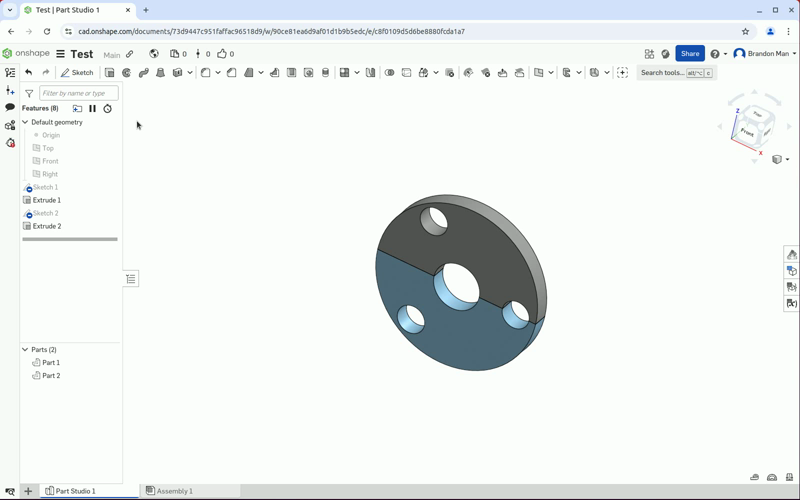
mouse_move(73, 189)
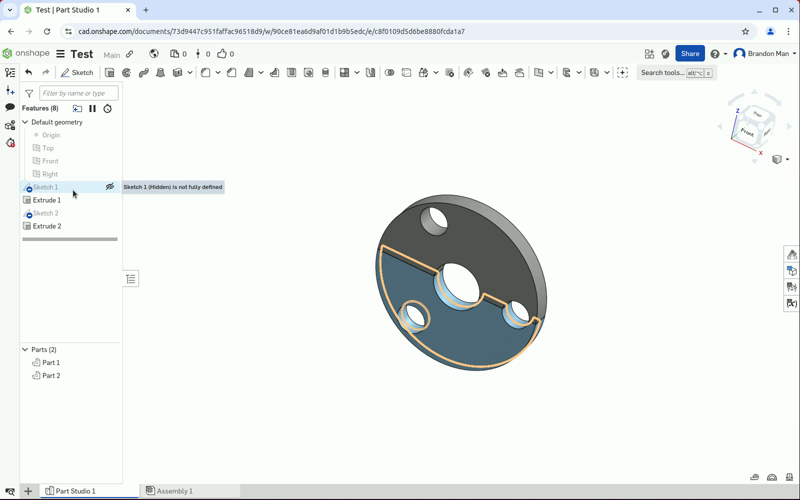
click(73, 189)